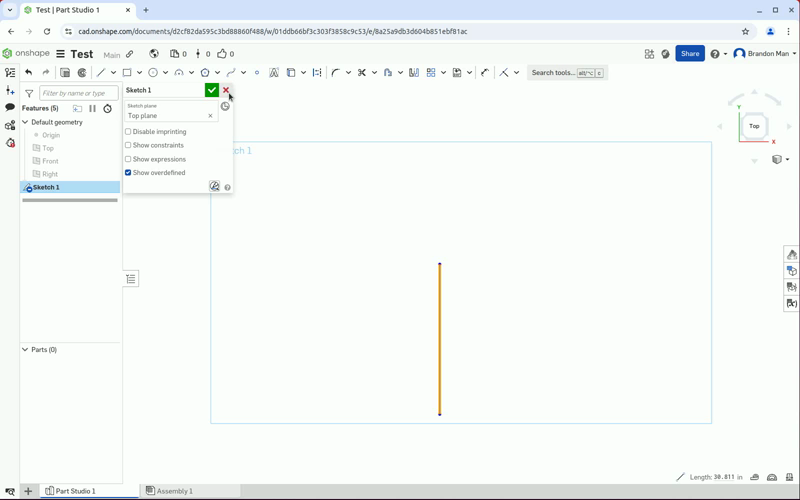
key(shift+h)
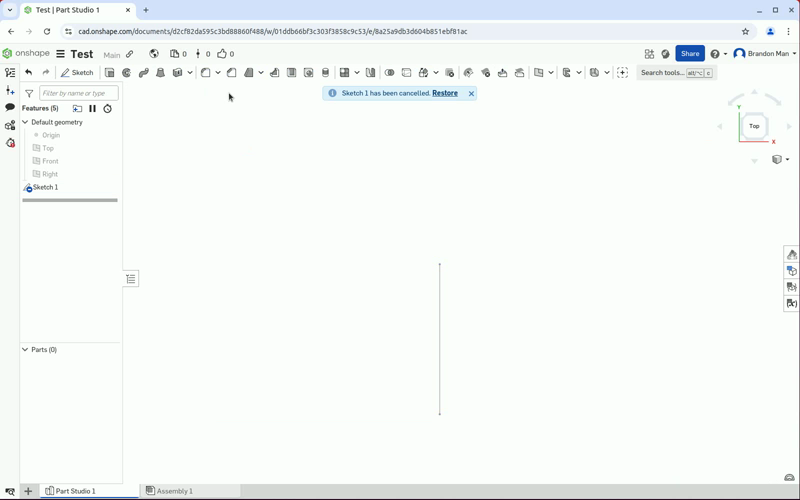
key(shift+s)
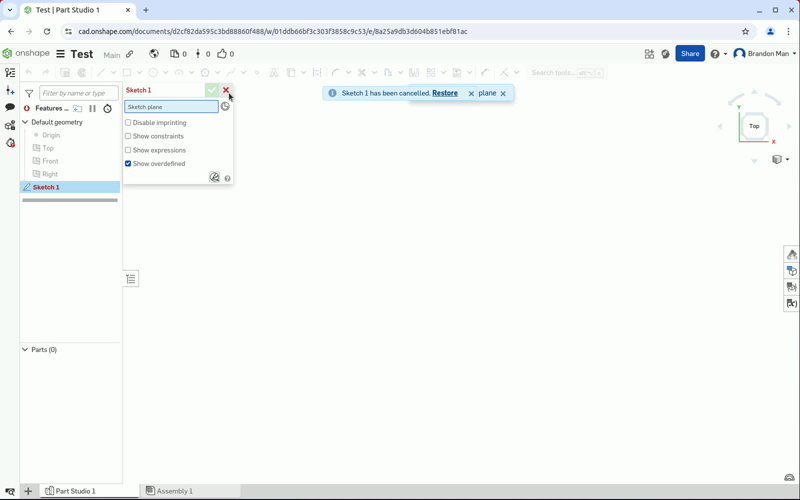
mouse_move(73, 150)
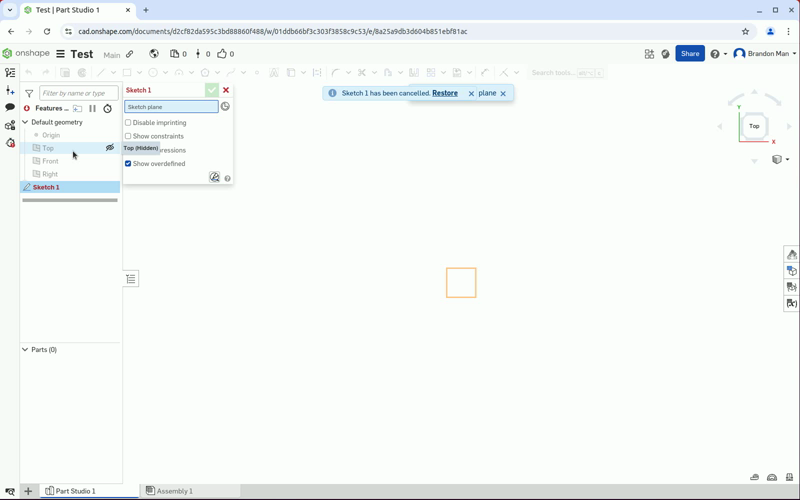
click(73, 150)
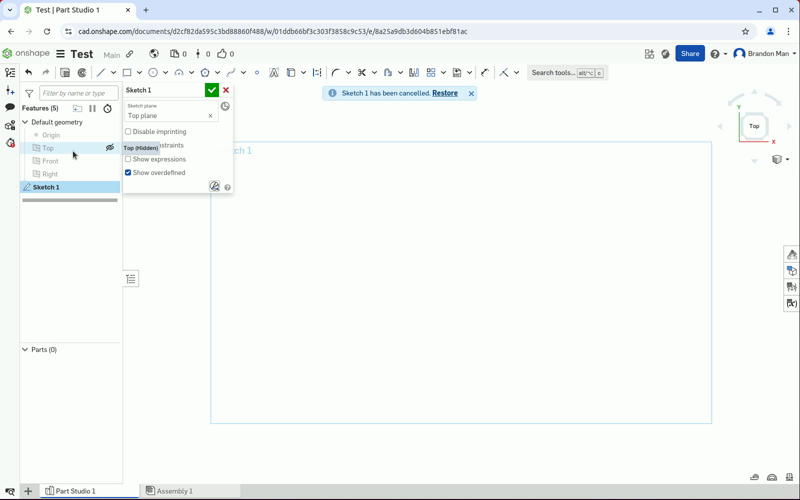
mouse_move(73, 352)
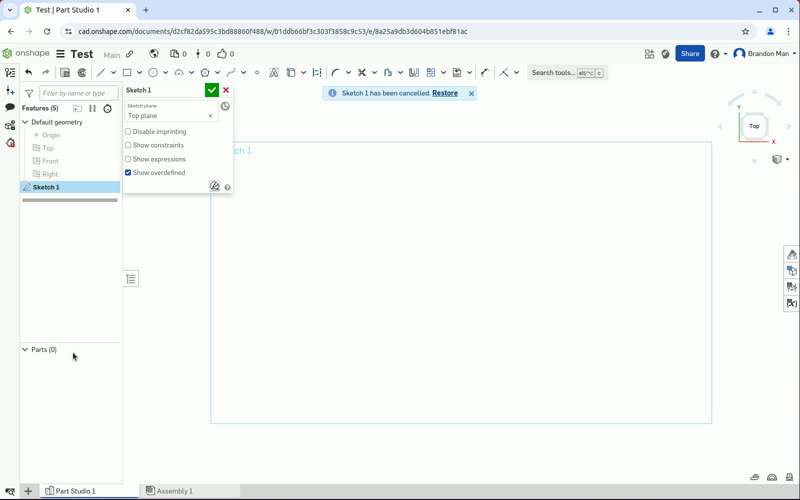
key(y)
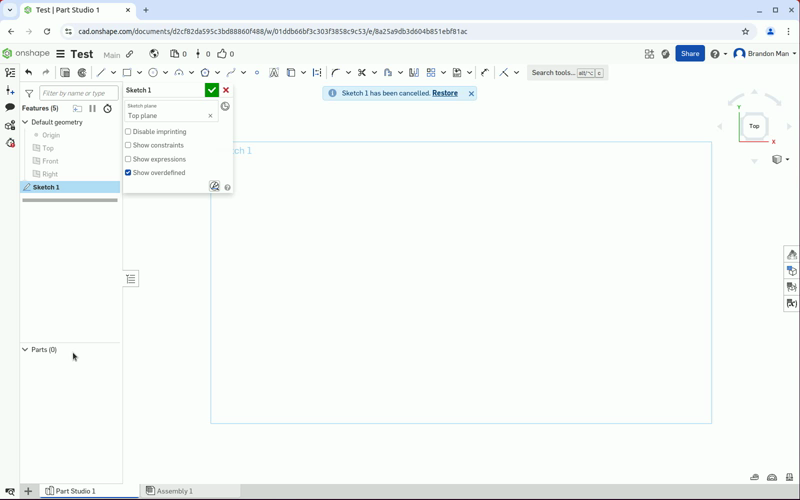
key(c)
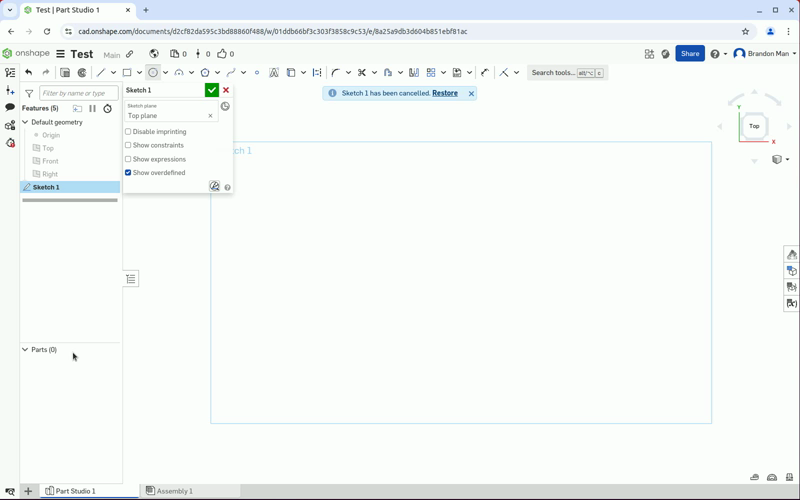
key_down(shift)
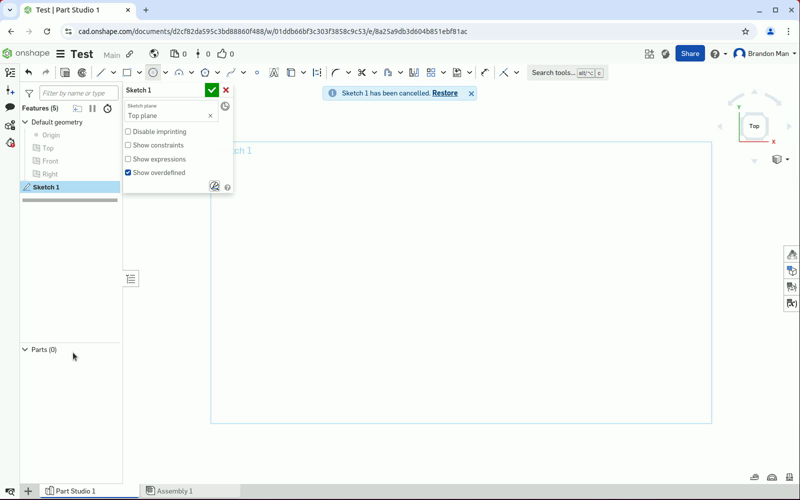
mouse_move(407, 247)
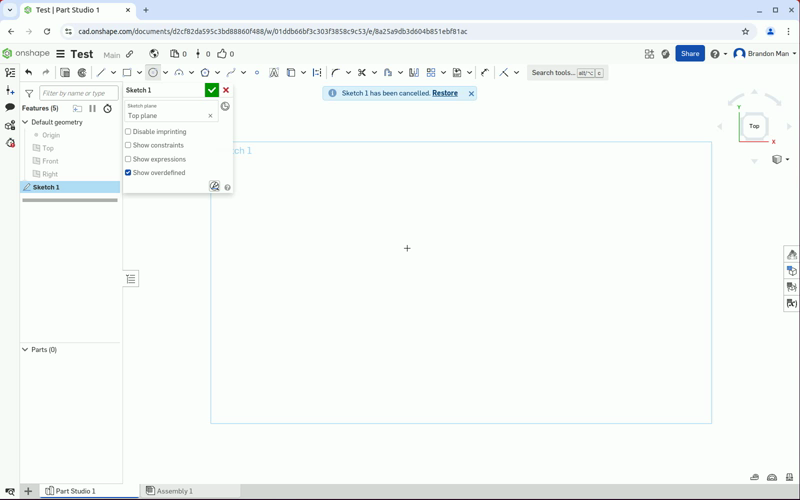
click(407, 247)
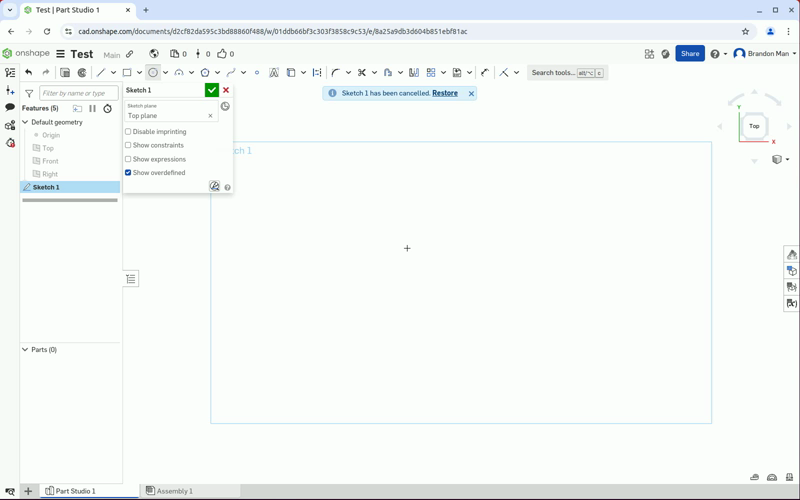
key_up(shift)
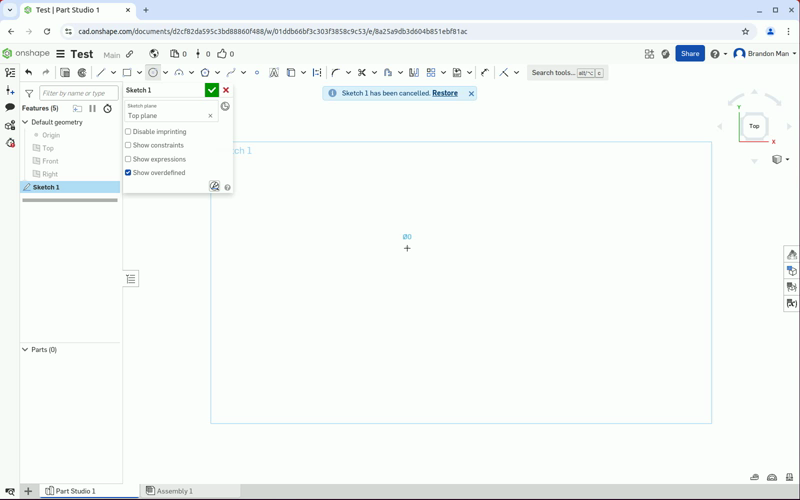
mouse_move(466, 247)
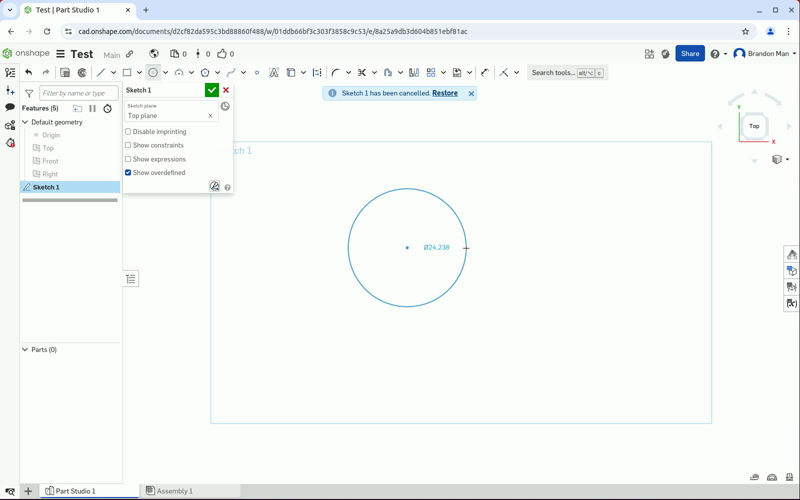
click(466, 247)
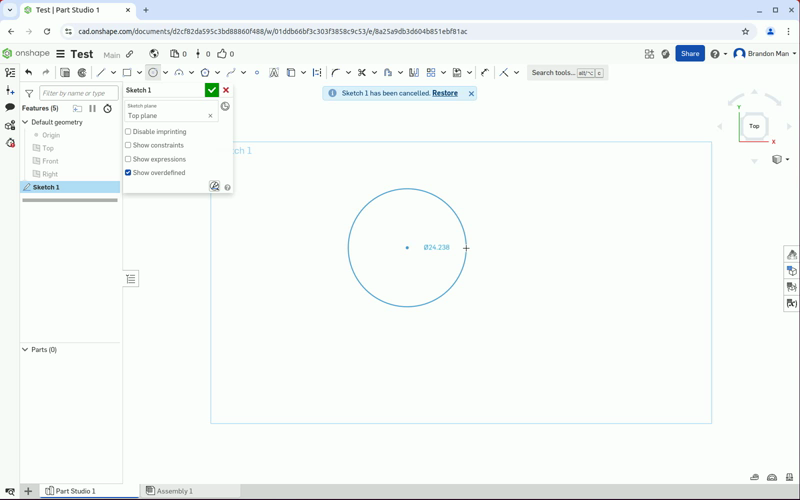
key(esc)
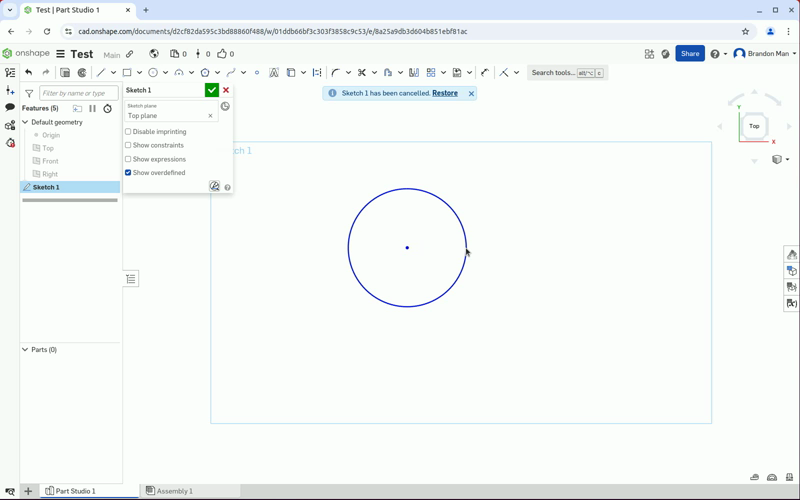
key(c)
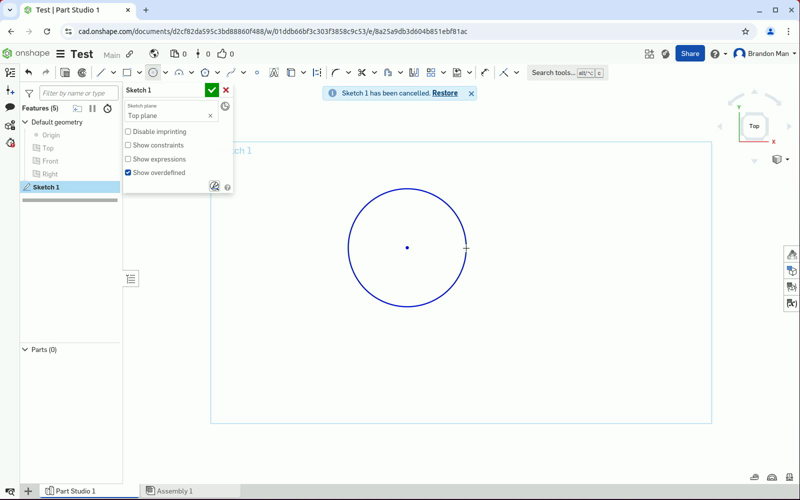
key_down(shift)
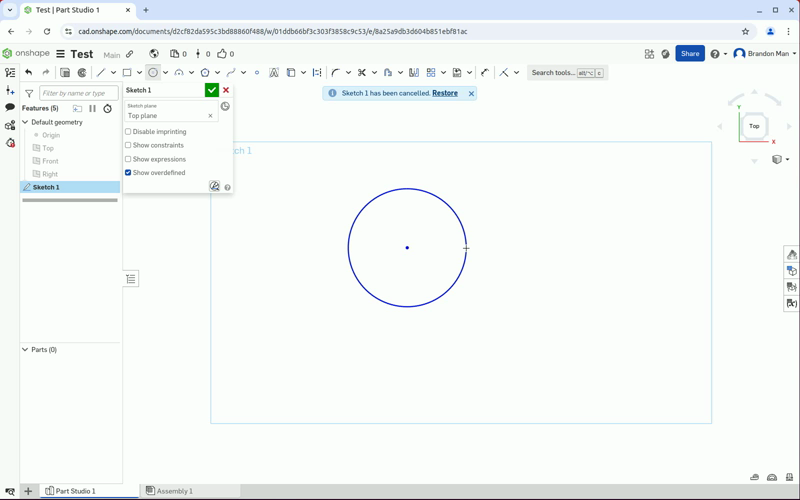
mouse_move(407, 247)
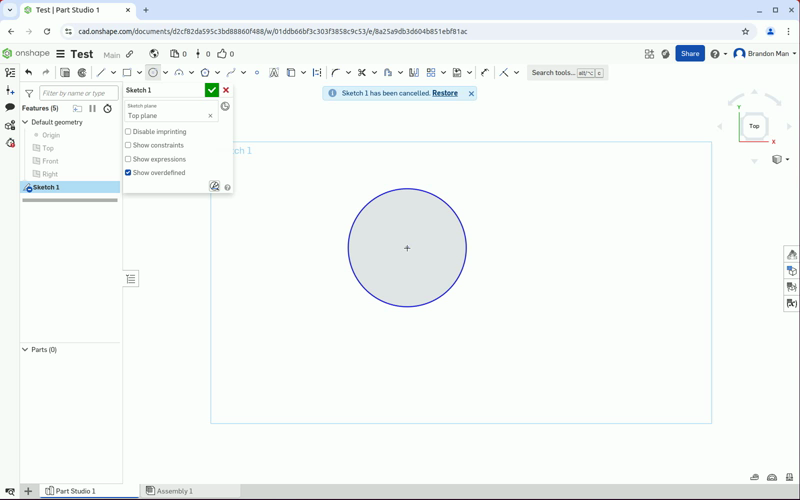
click(407, 247)
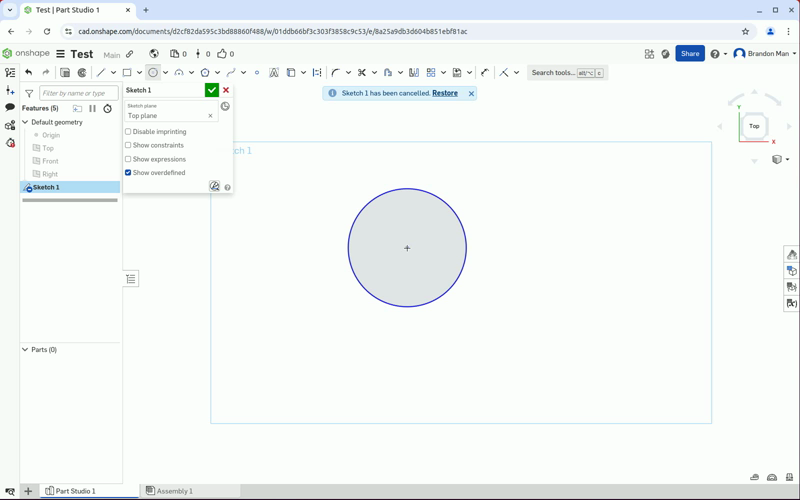
key_up(shift)
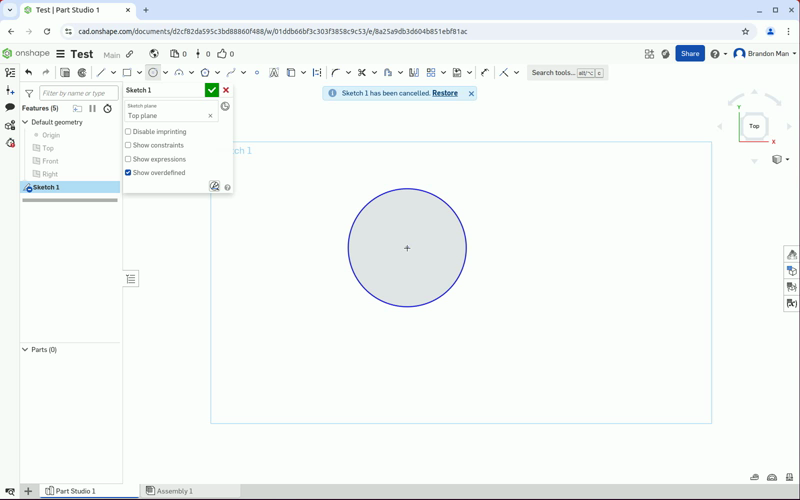
mouse_move(459, 247)
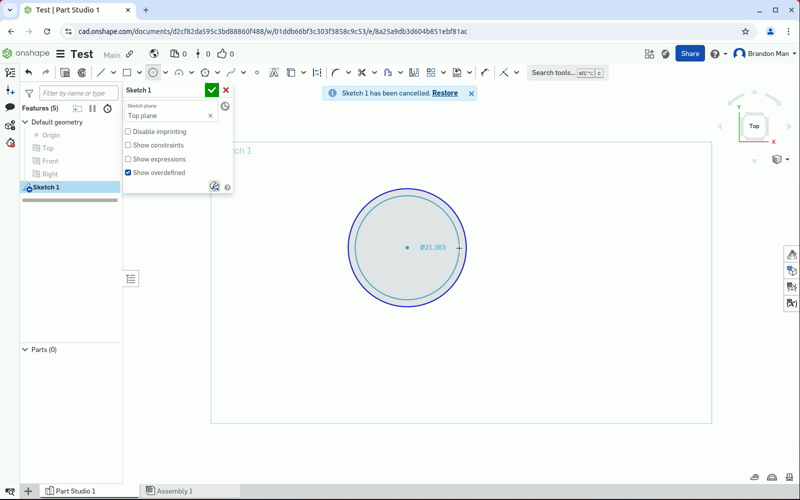
click(459, 247)
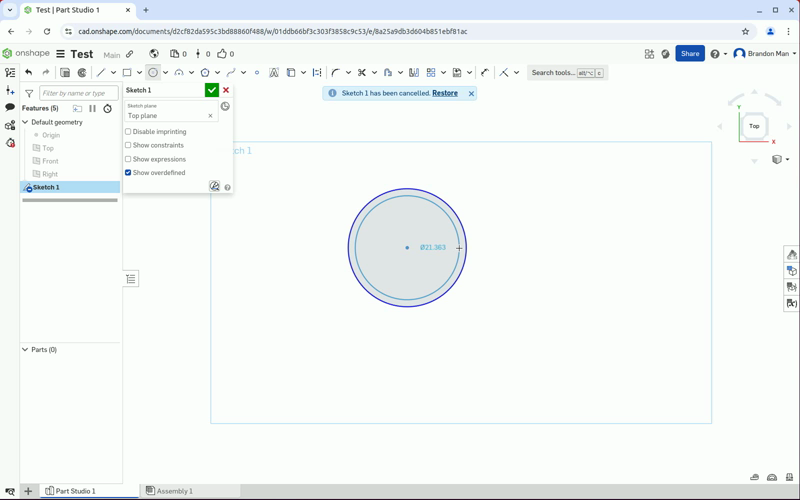
key(esc)
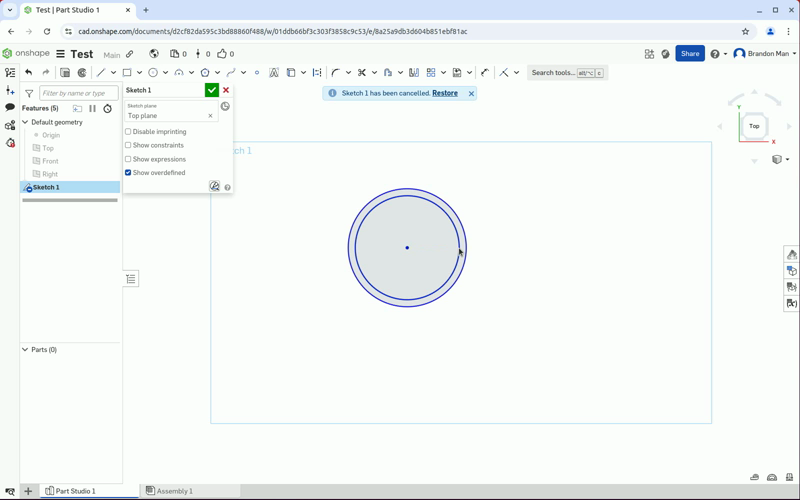
mouse_move(426, 298)
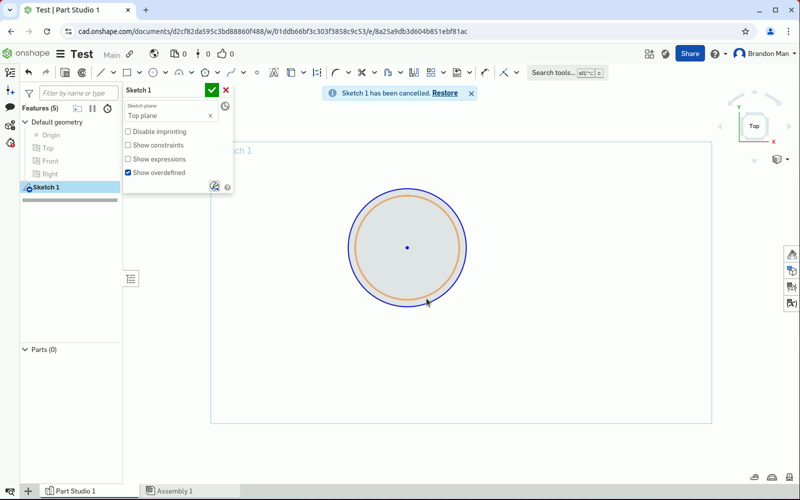
click(426, 298)
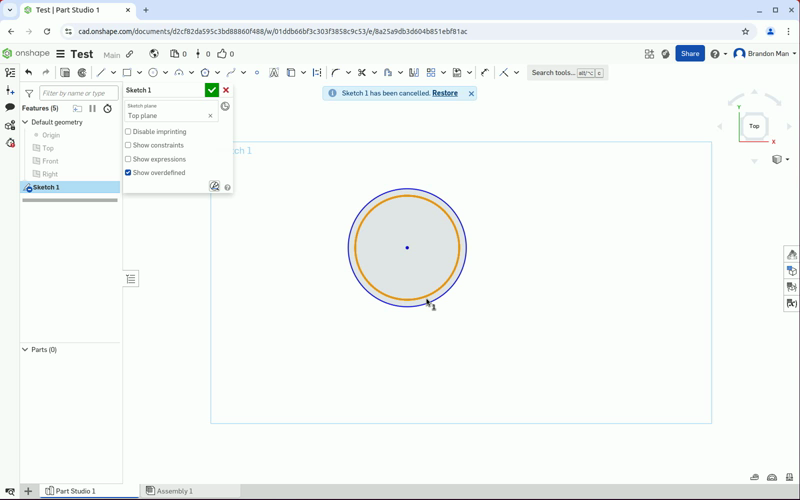
mouse_move(73, 352)
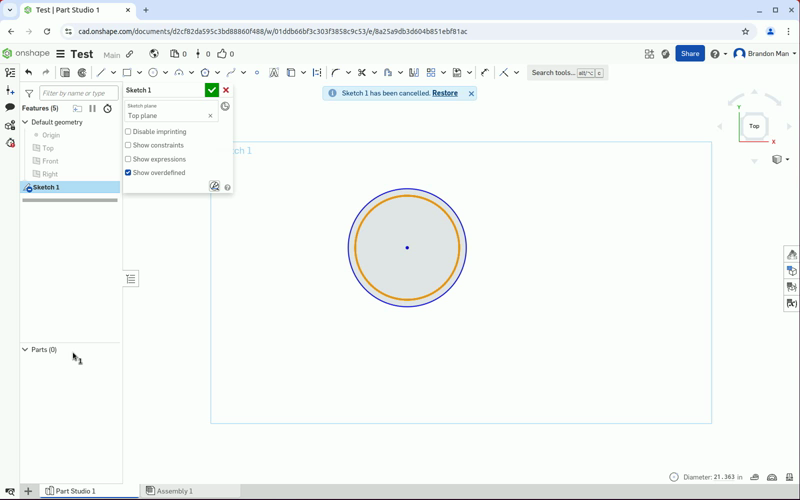
key(shift+y)
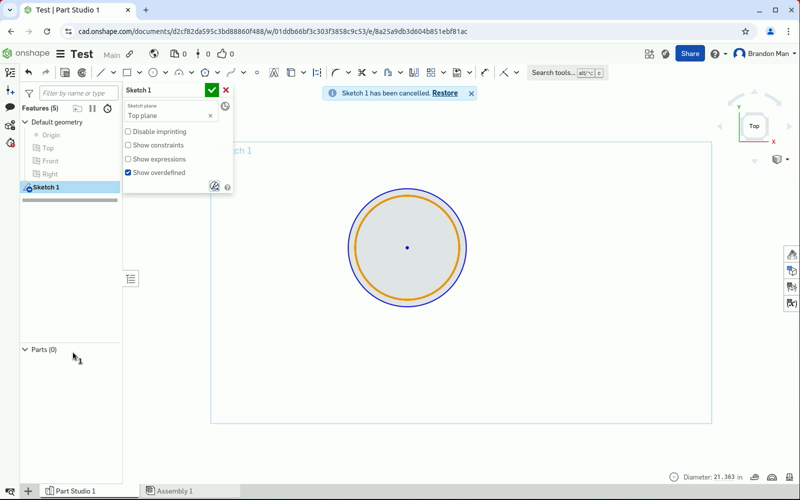
key(shift+e)
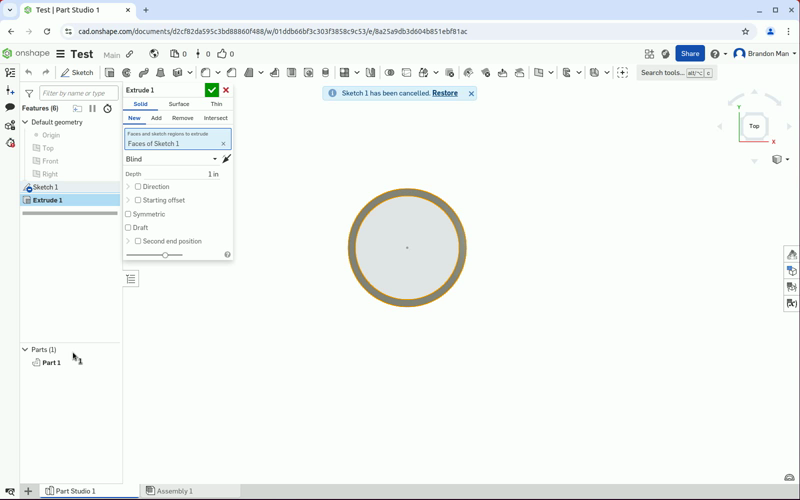
mouse_move(143, 106)
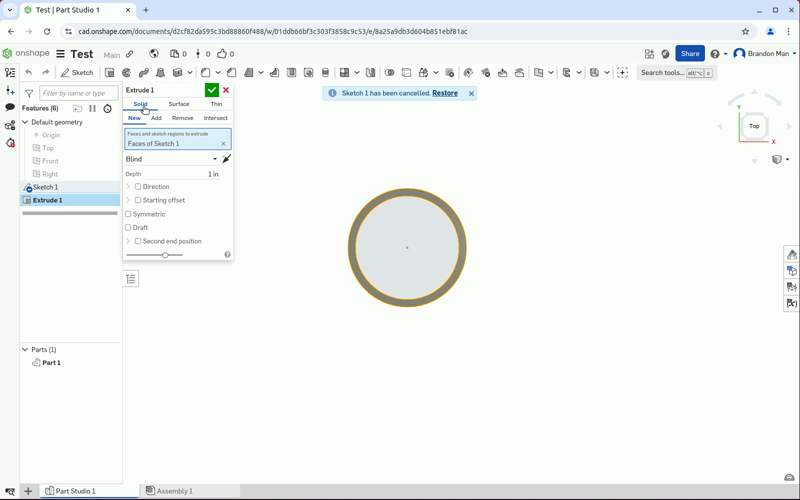
click(143, 106)
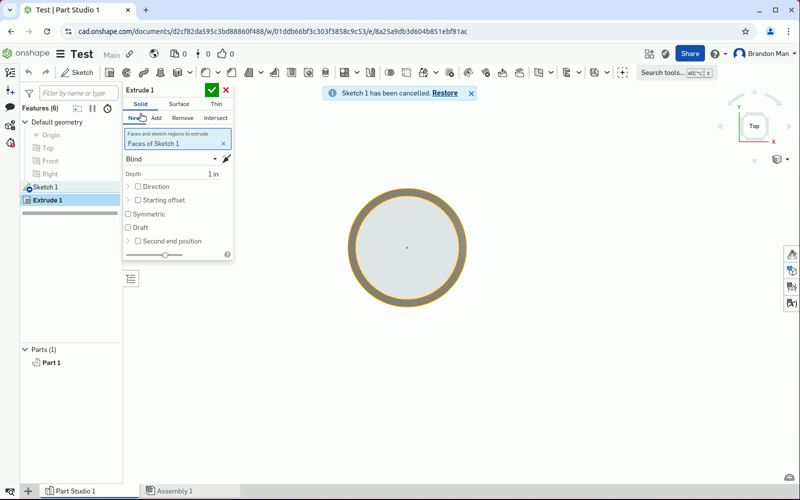
mouse_move(137, 120)
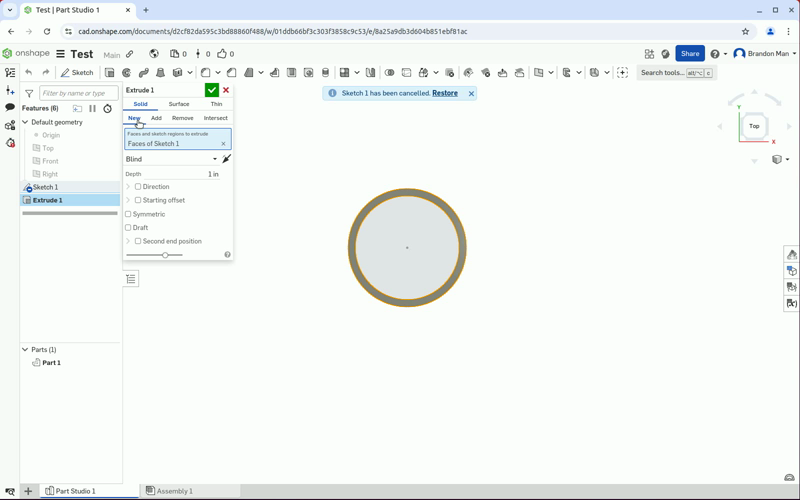
click(137, 120)
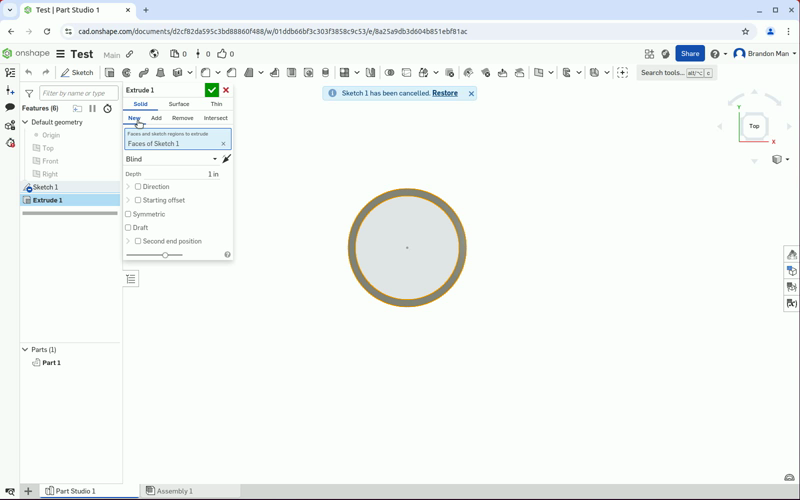
key(tab, 4)
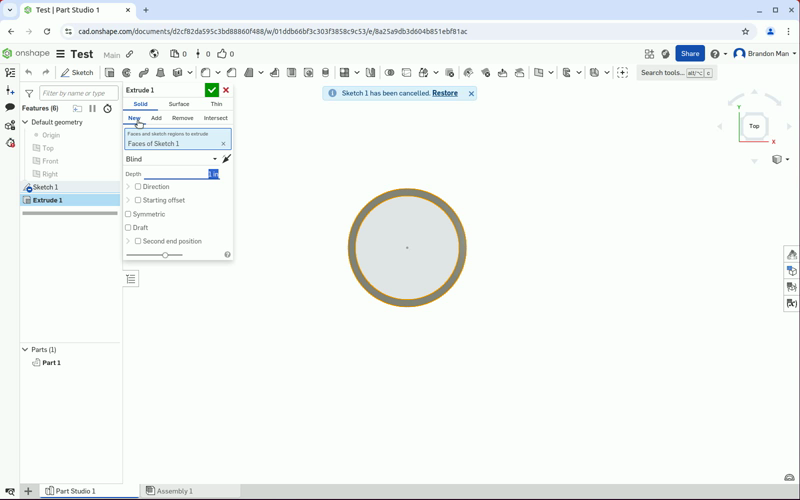
text(2.648)
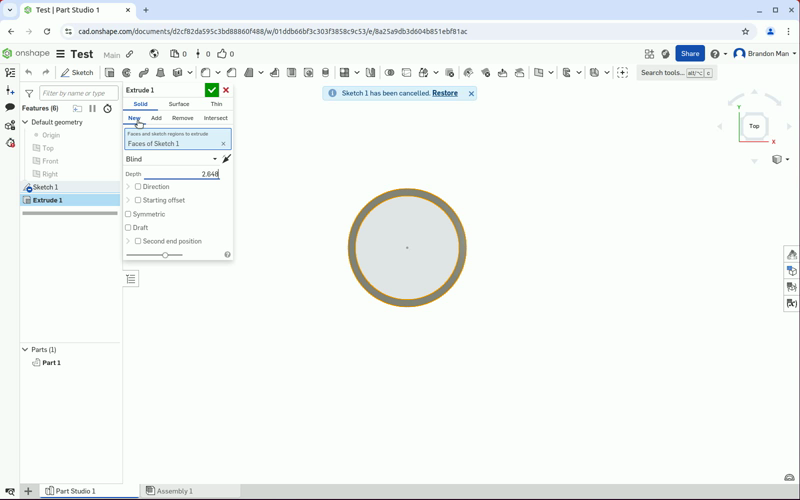
key(enter)
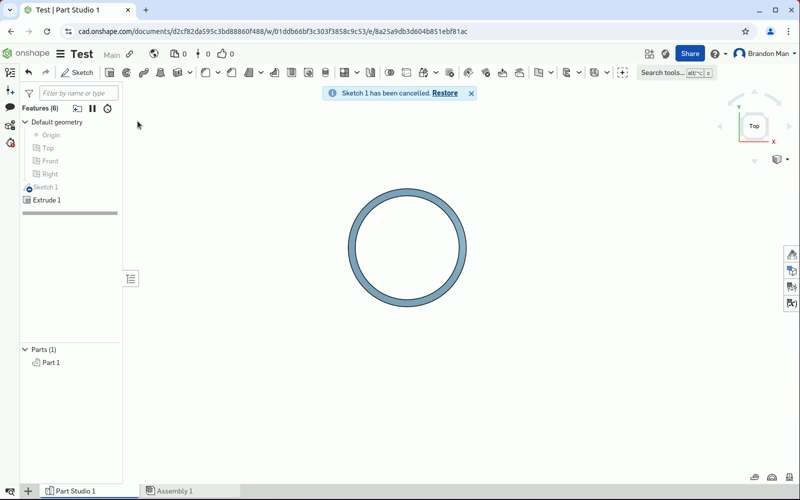
key(shift+h)
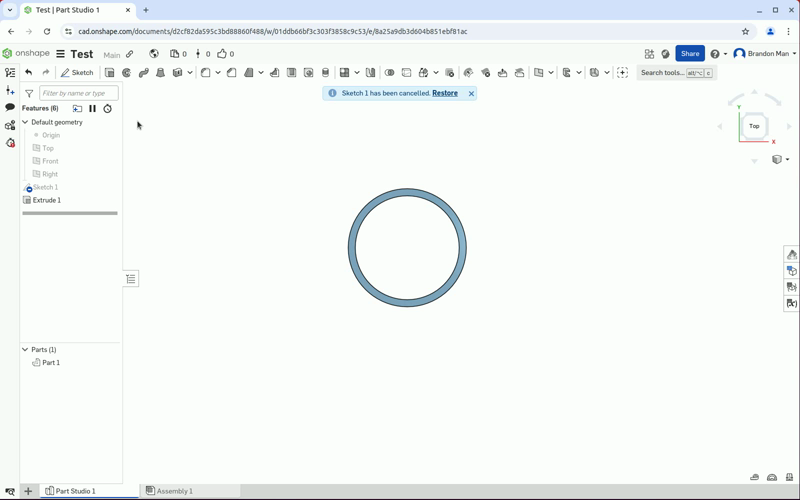
key(shift+h)
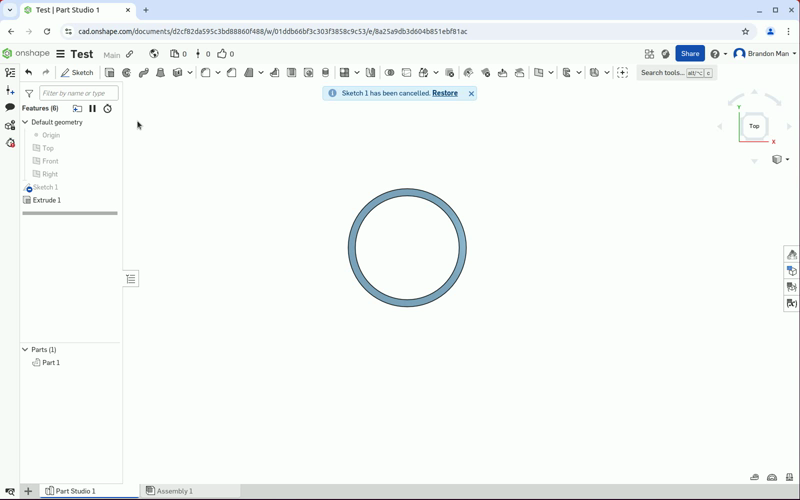
mouse_move(73, 189)
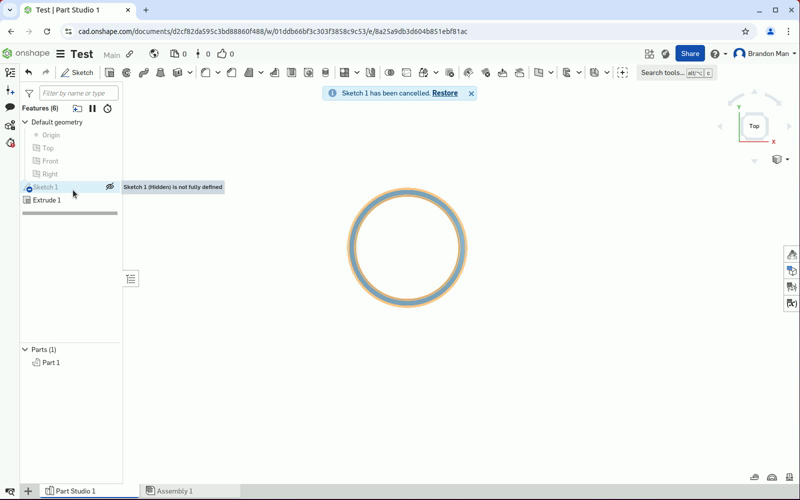
click(73, 189)
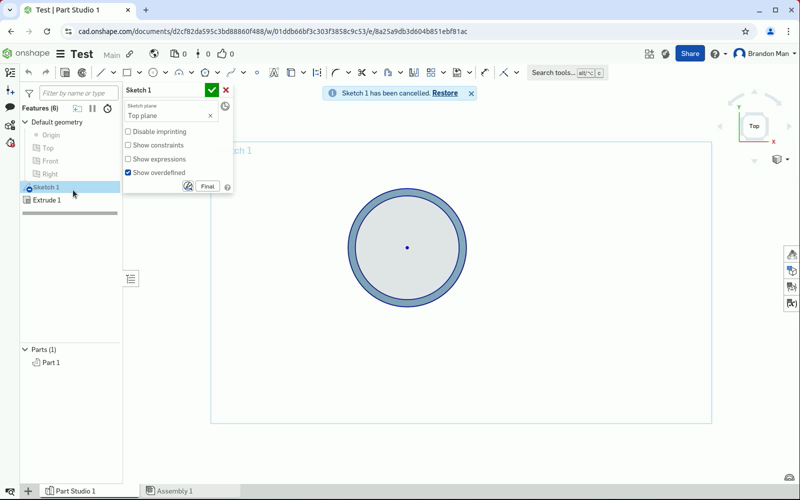
mouse_move(229, 92)
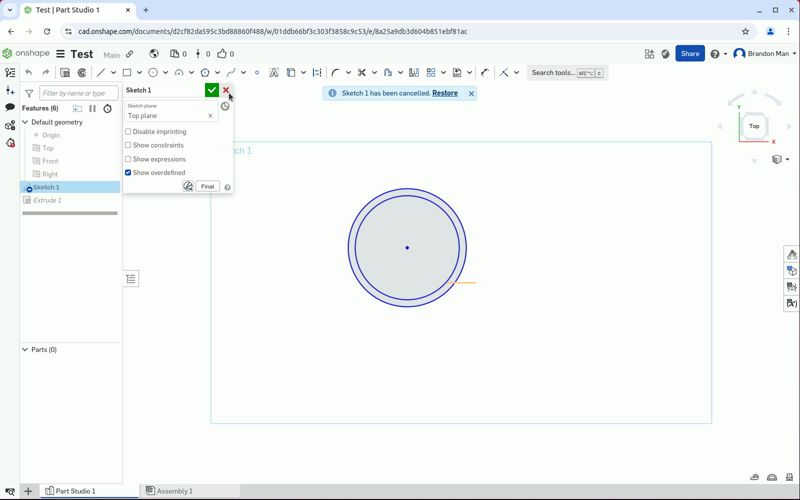
click(229, 92)
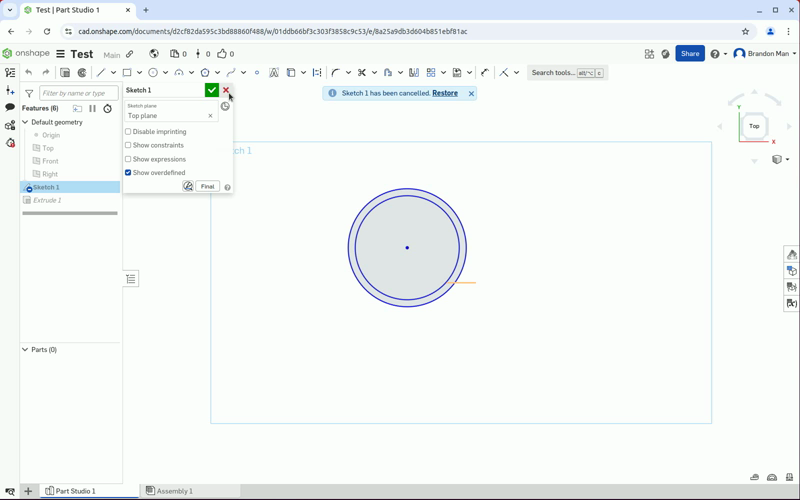
key(shift+s)
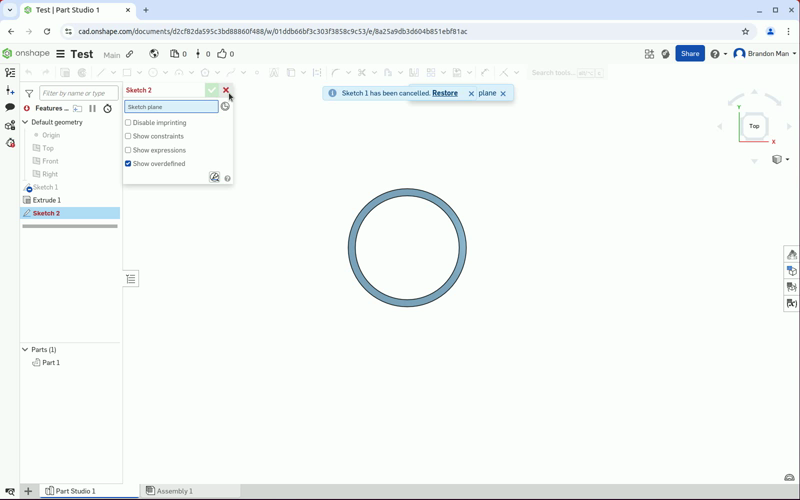
mouse_move(73, 150)
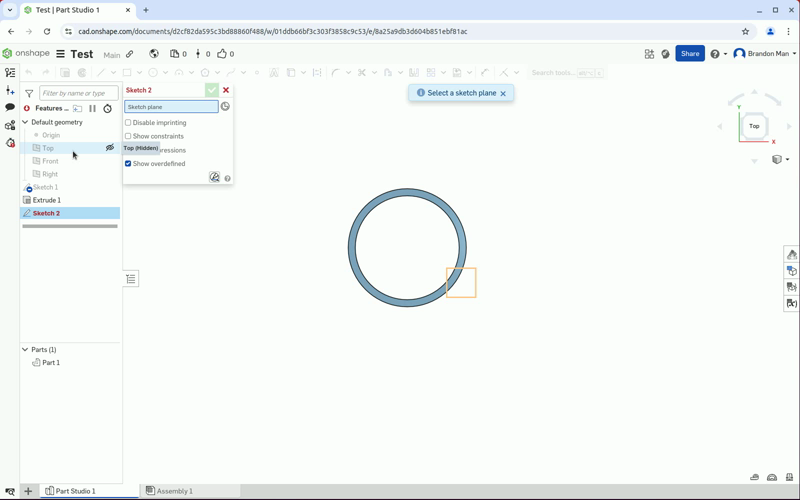
click(73, 150)
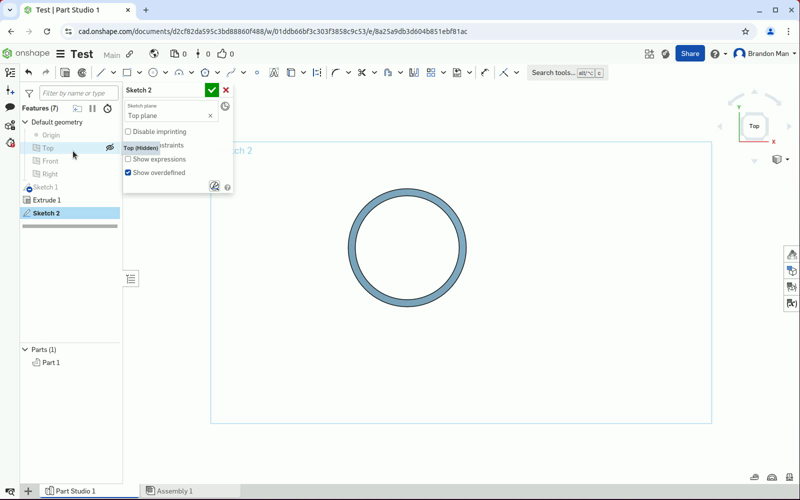
mouse_move(73, 352)
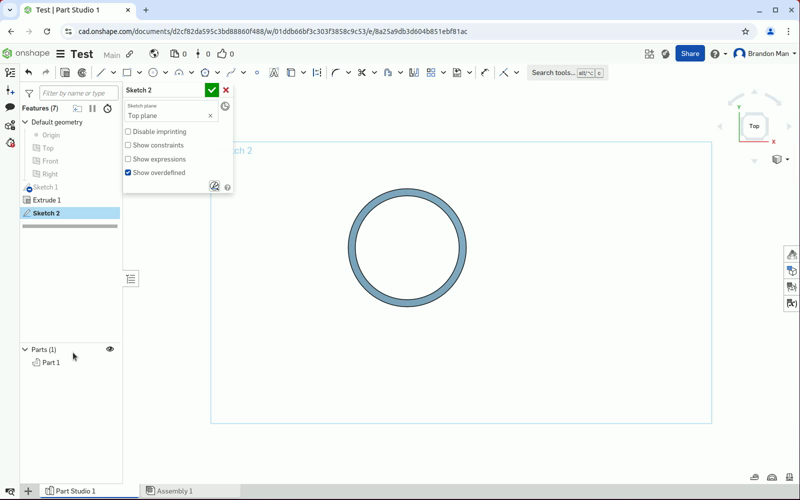
key(y)
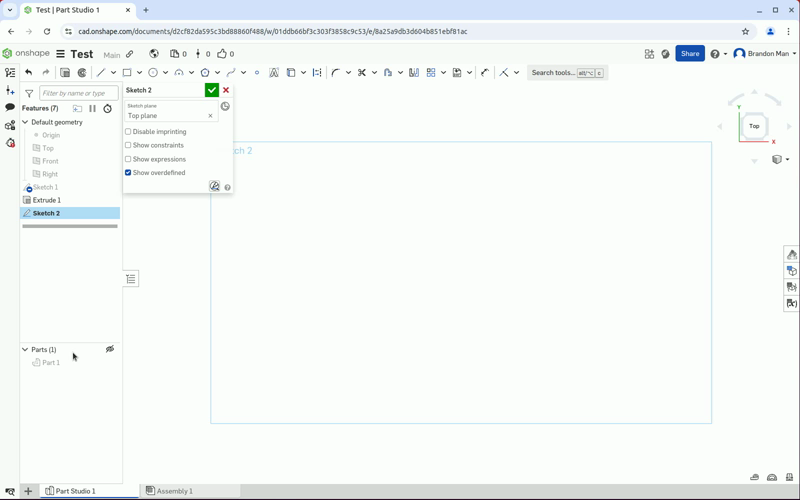
key(c)
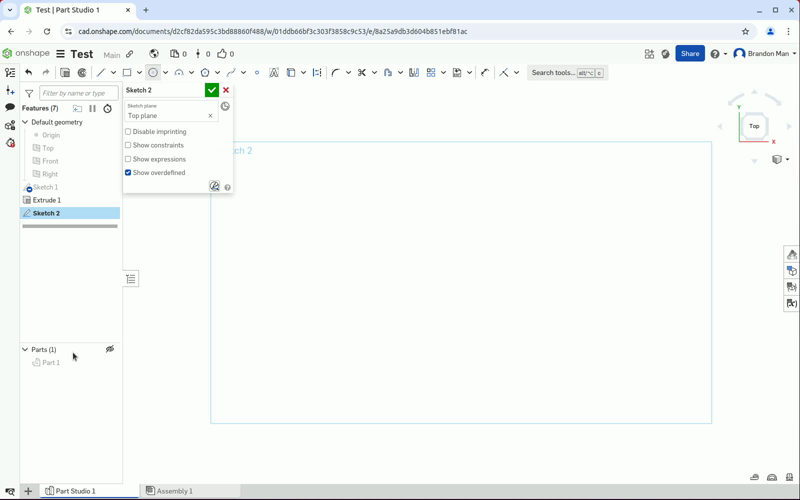
key_down(shift)
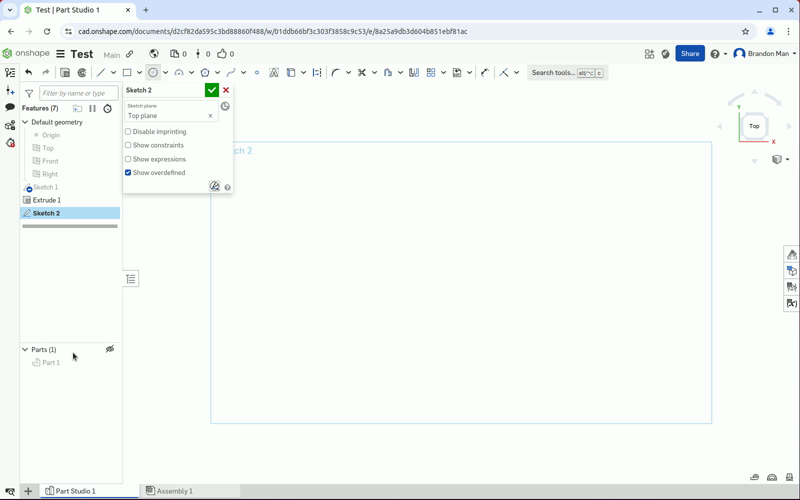
mouse_move(431, 272)
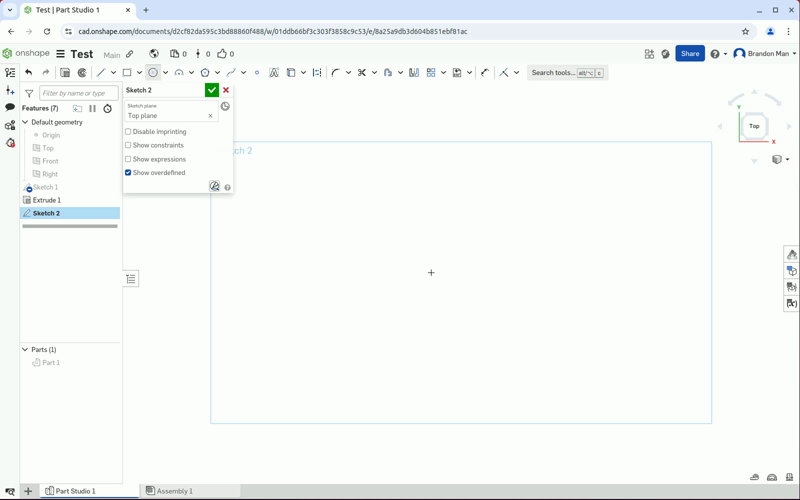
click(431, 272)
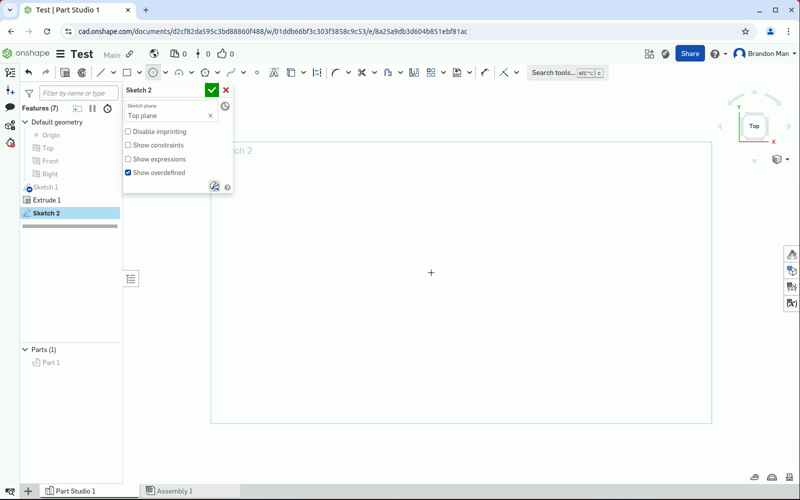
key_up(shift)
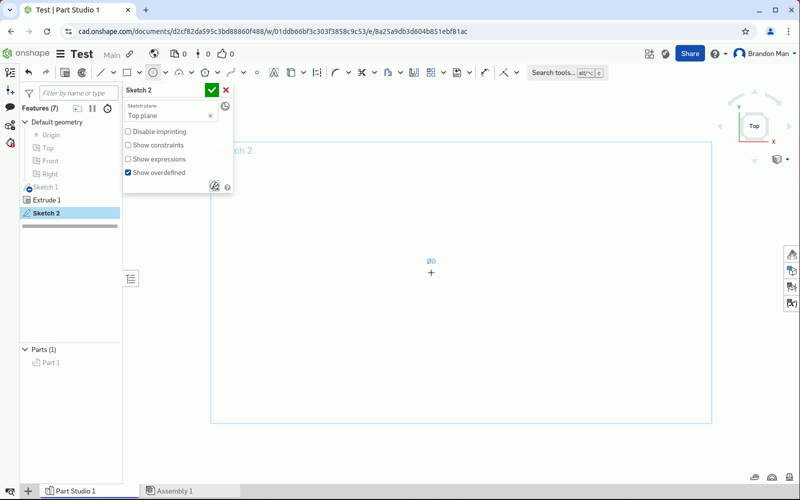
mouse_move(441, 272)
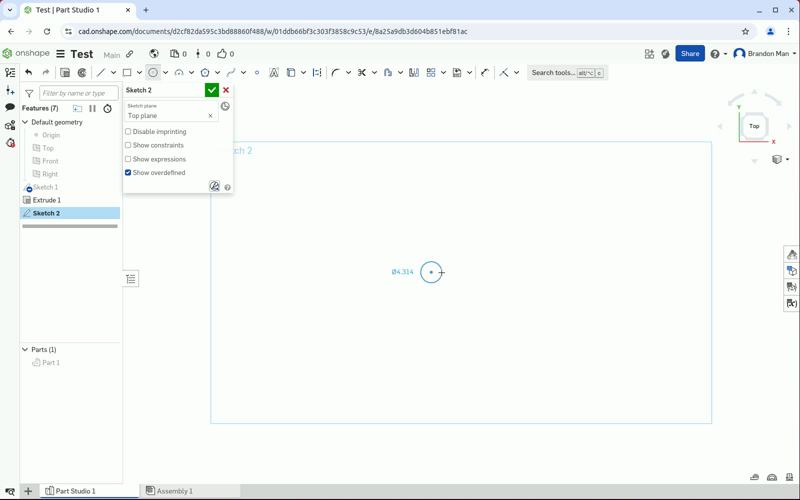
click(441, 272)
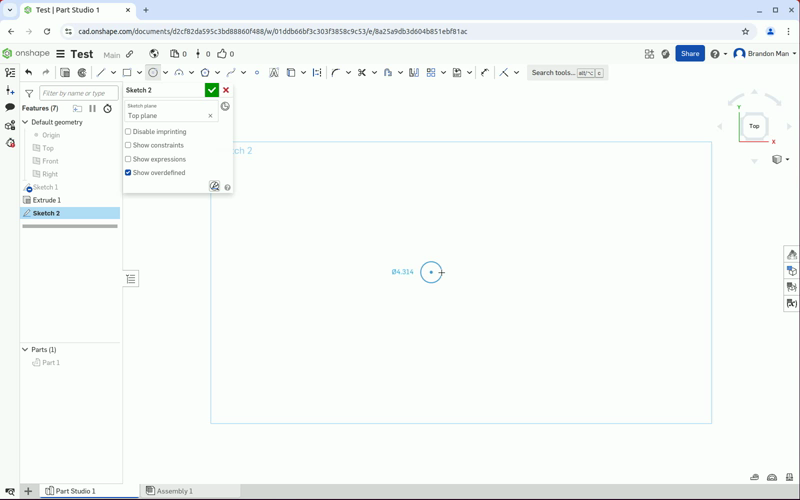
key(esc)
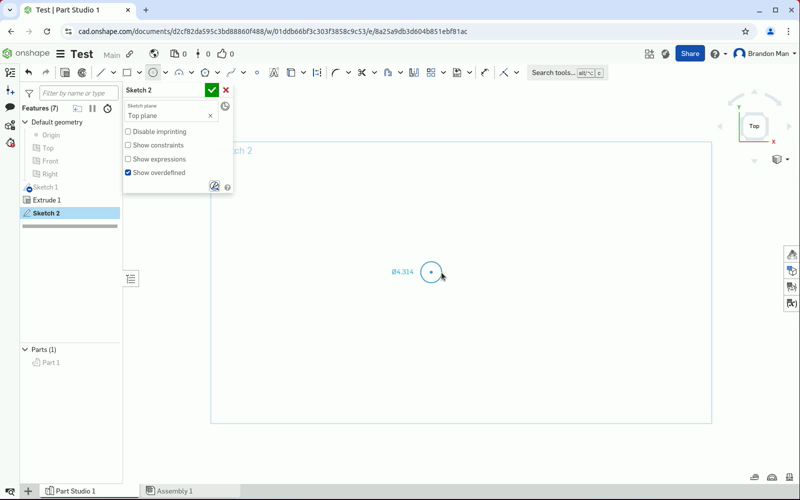
mouse_move(426, 270)
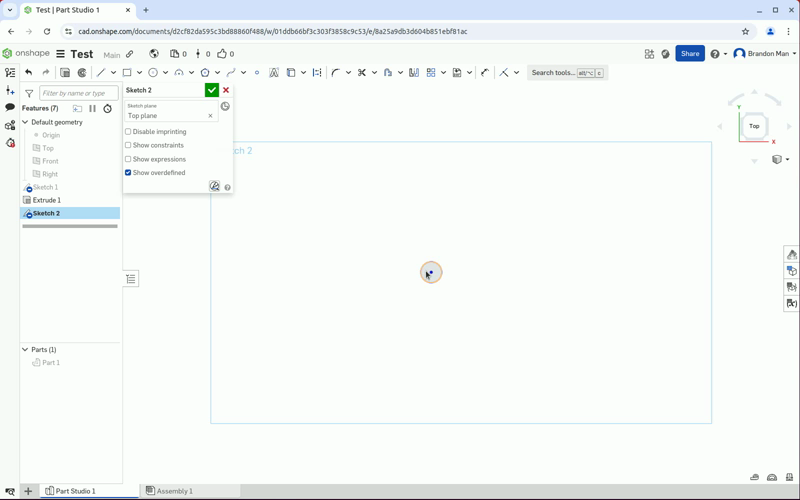
scroll(6)
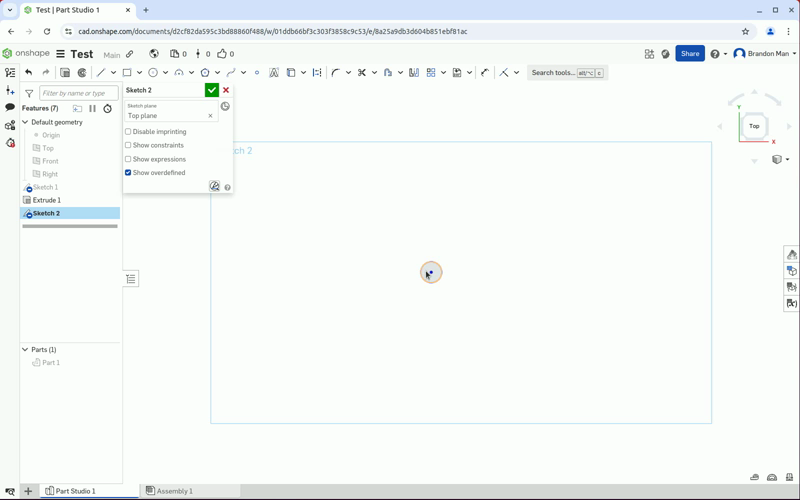
scroll(6)
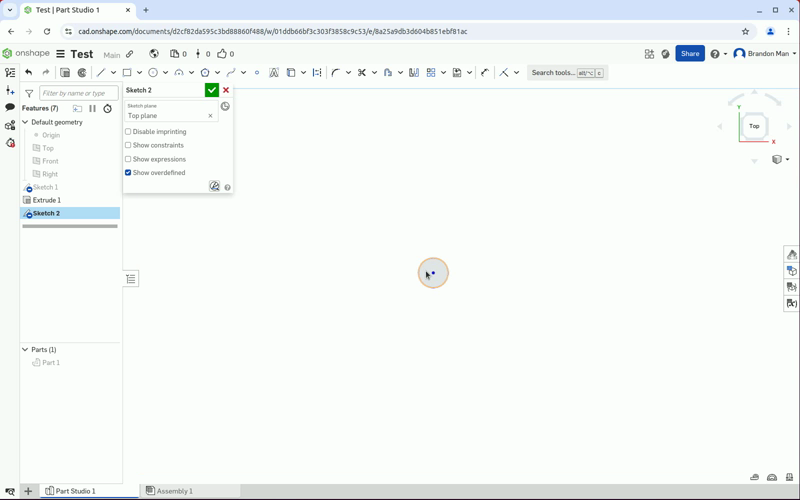
scroll(6)
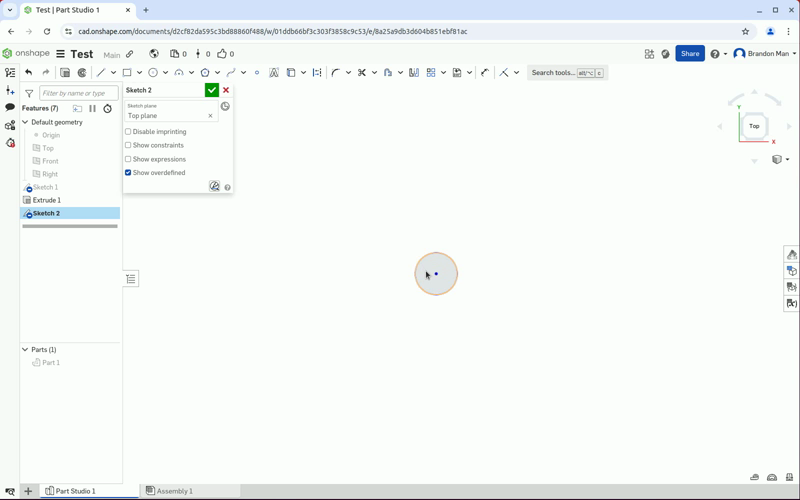
scroll(6)
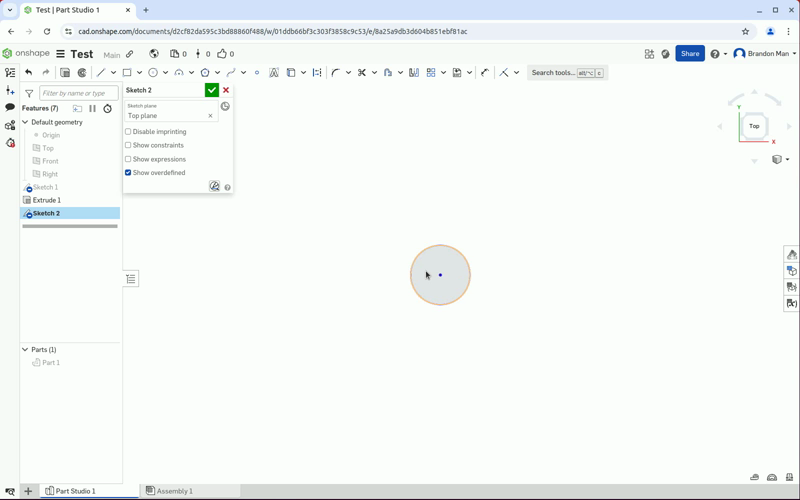
scroll(6)
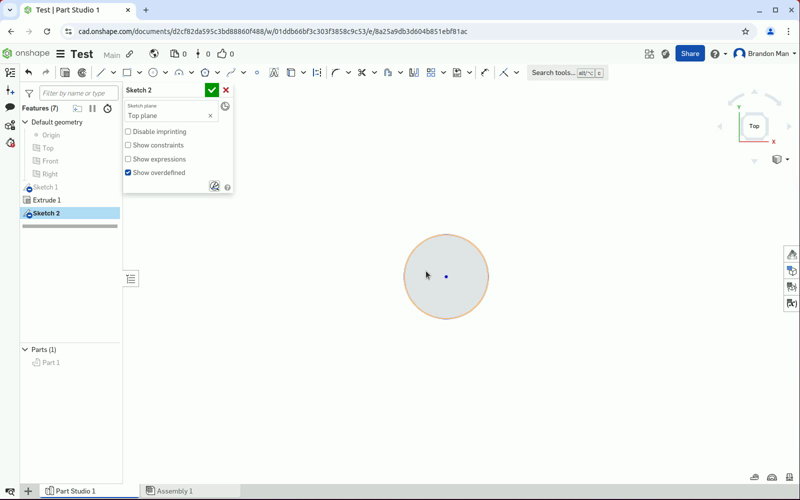
scroll(6)
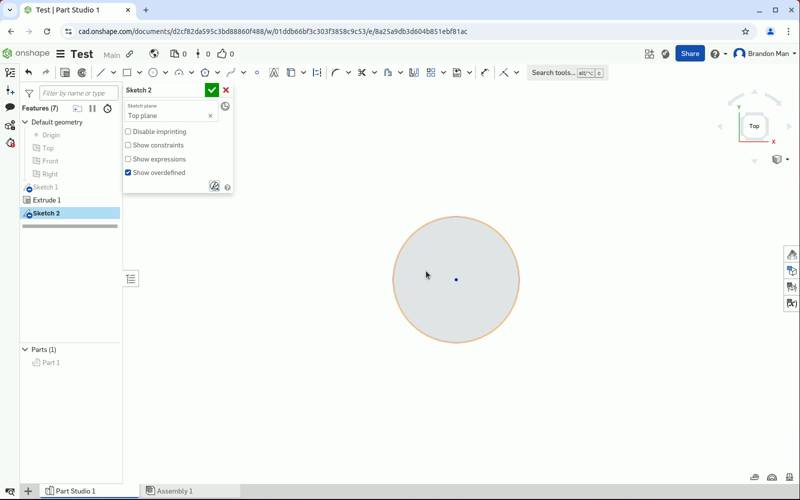
scroll(6)
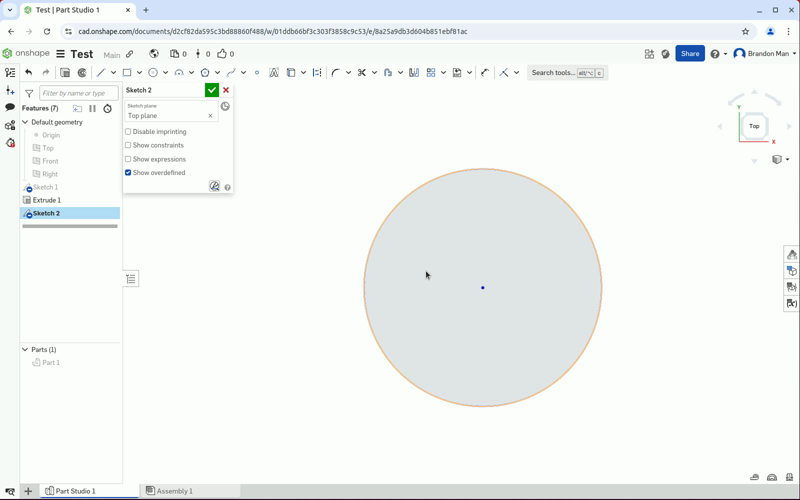
click(426, 270)
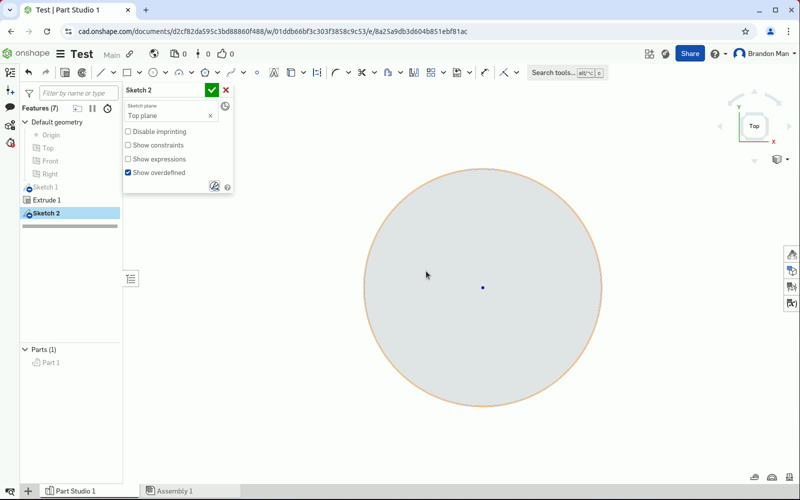
scroll(-6)
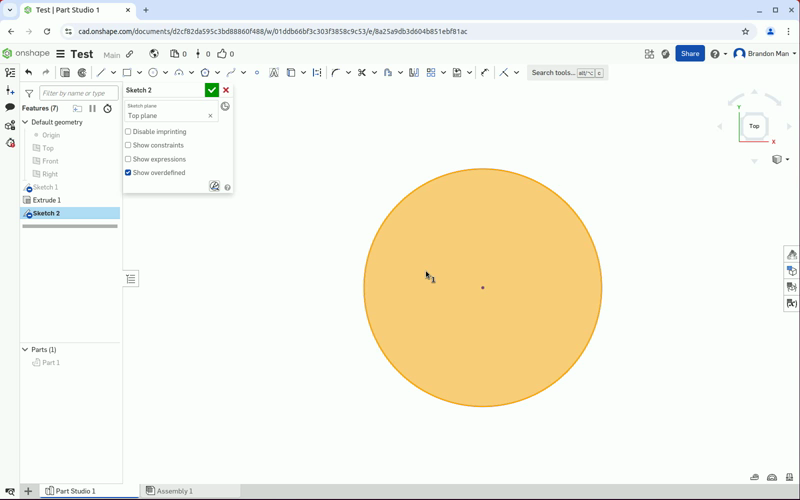
scroll(-6)
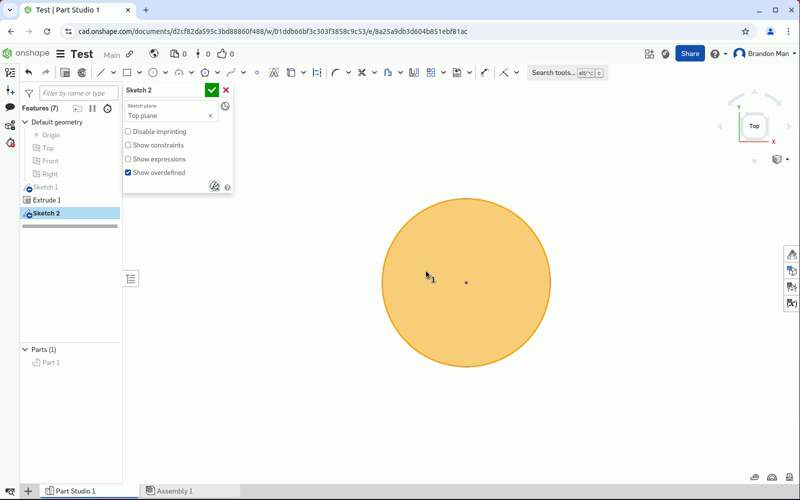
scroll(-6)
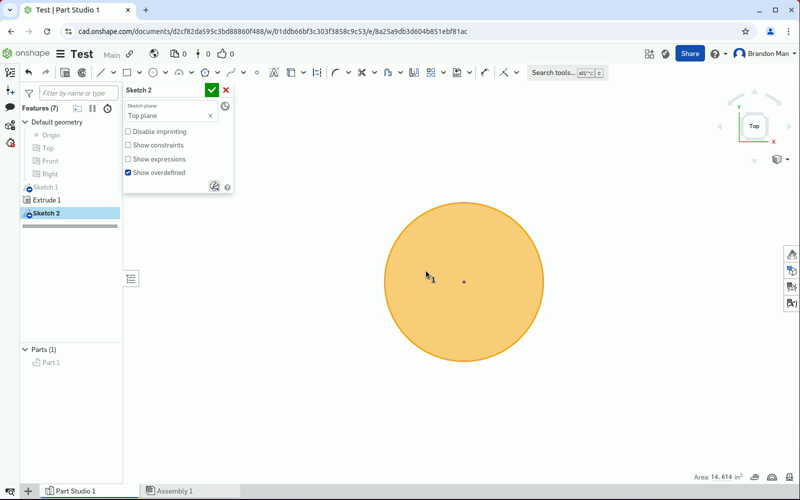
scroll(-6)
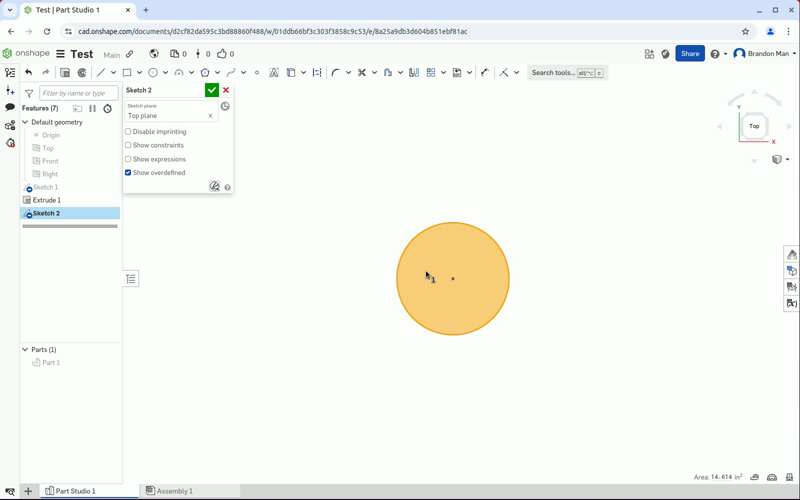
scroll(-6)
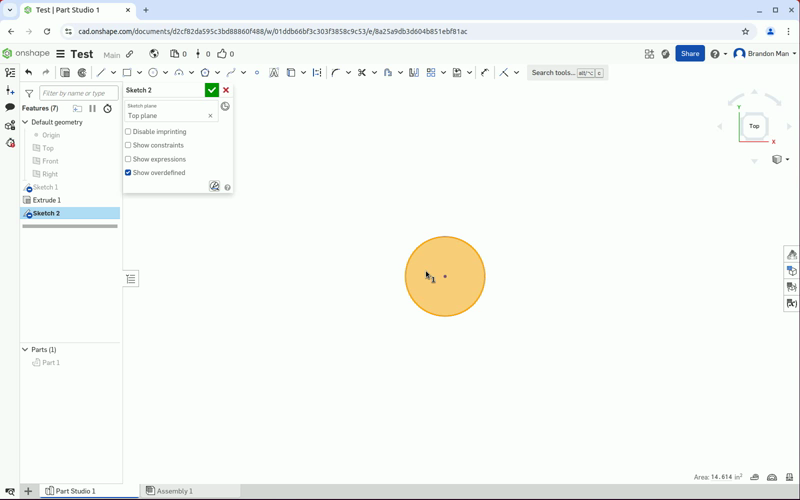
scroll(-6)
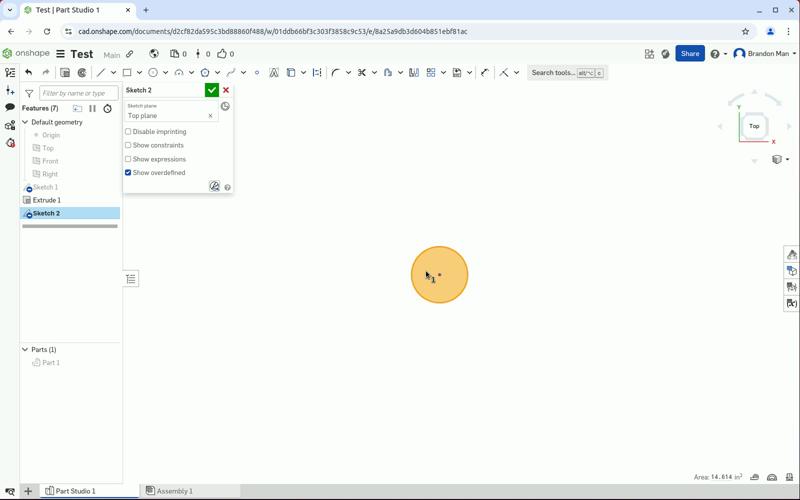
scroll(-6)
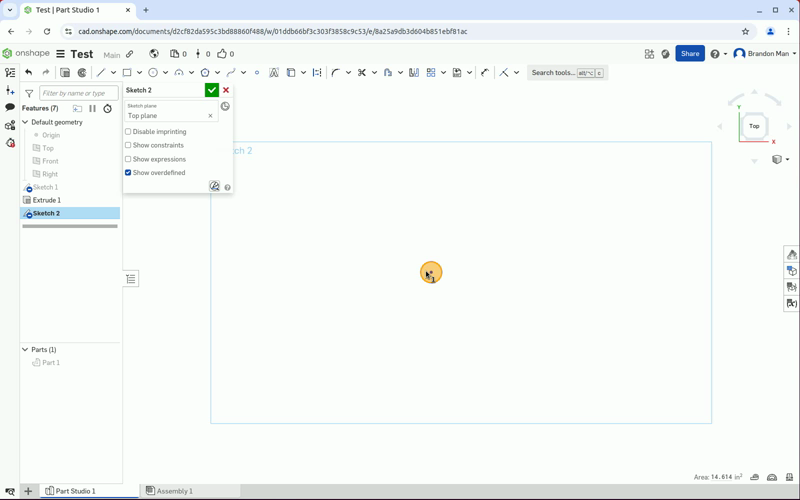
mouse_move(73, 352)
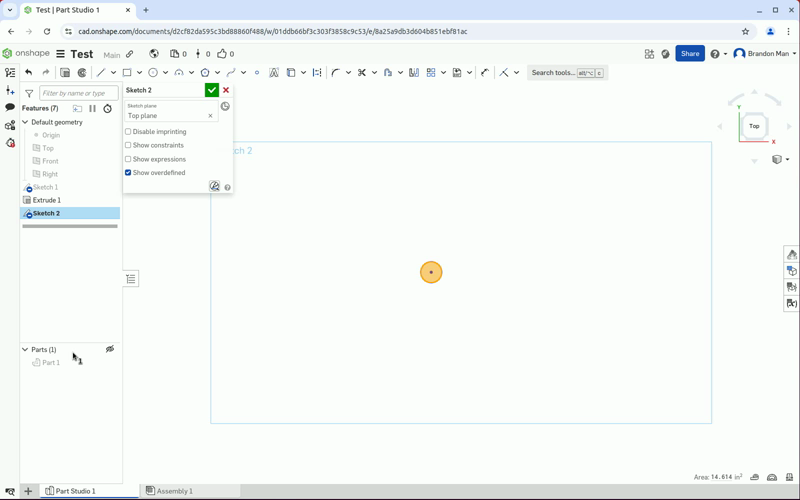
key(shift+y)
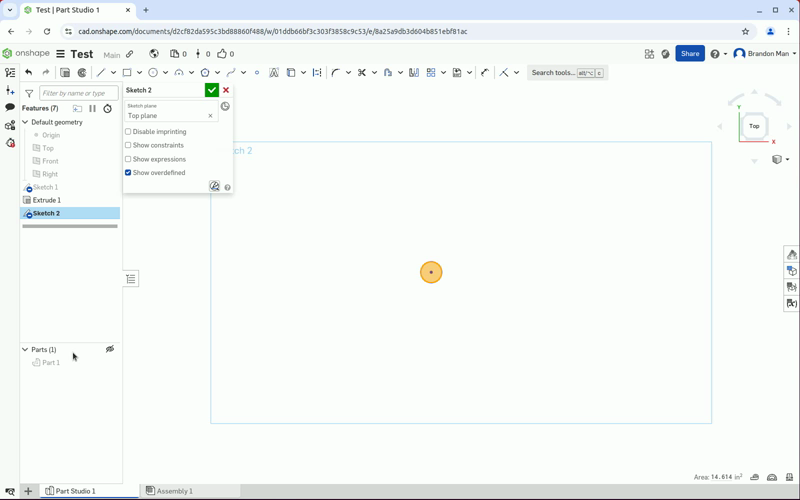
key(shift+e)
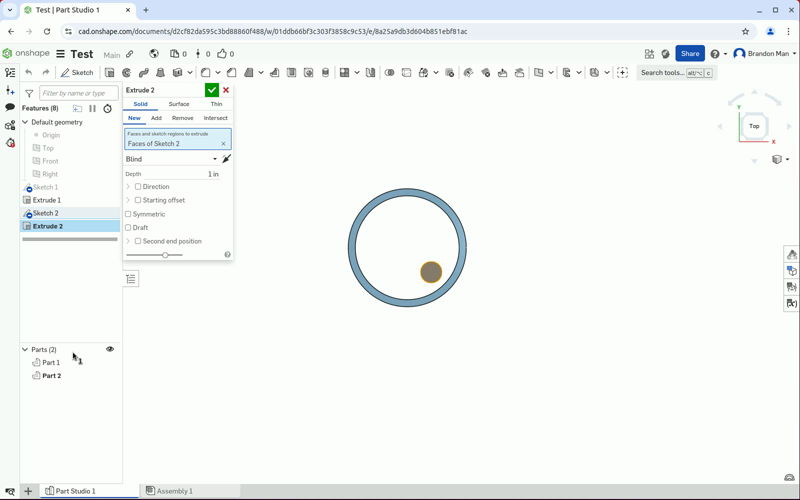
mouse_move(143, 106)
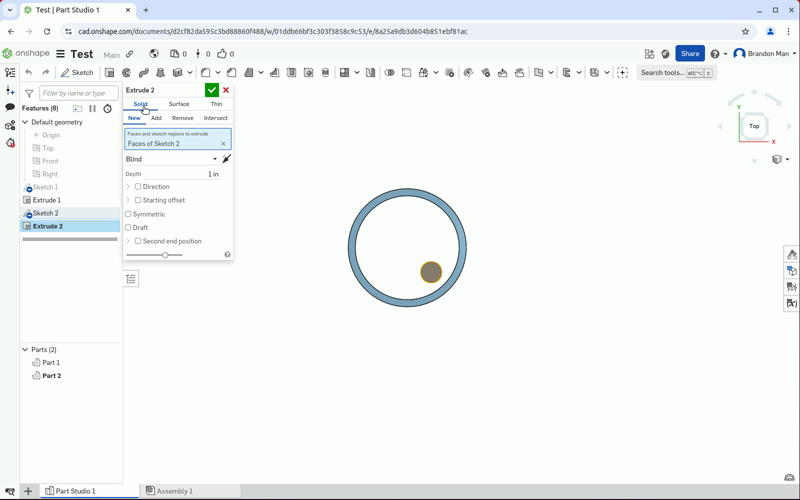
click(143, 106)
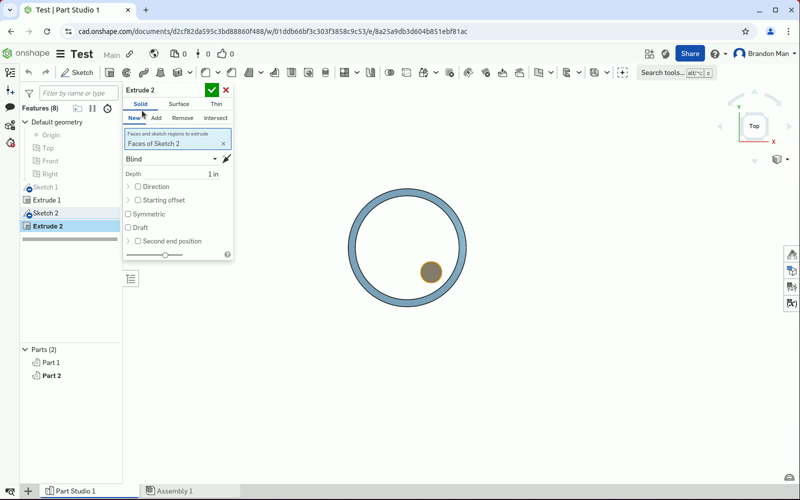
mouse_move(137, 120)
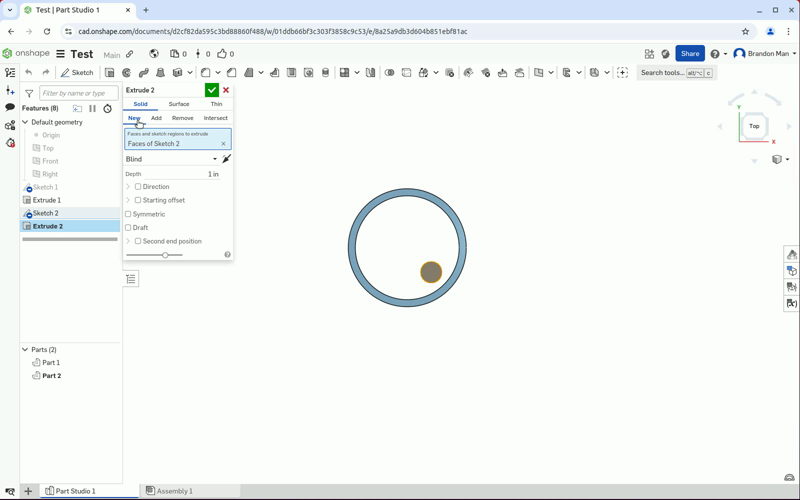
click(137, 120)
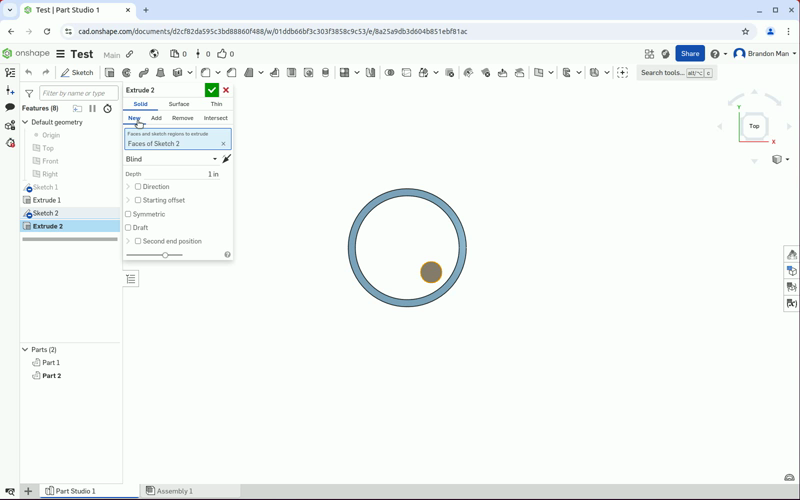
key(tab, 4)
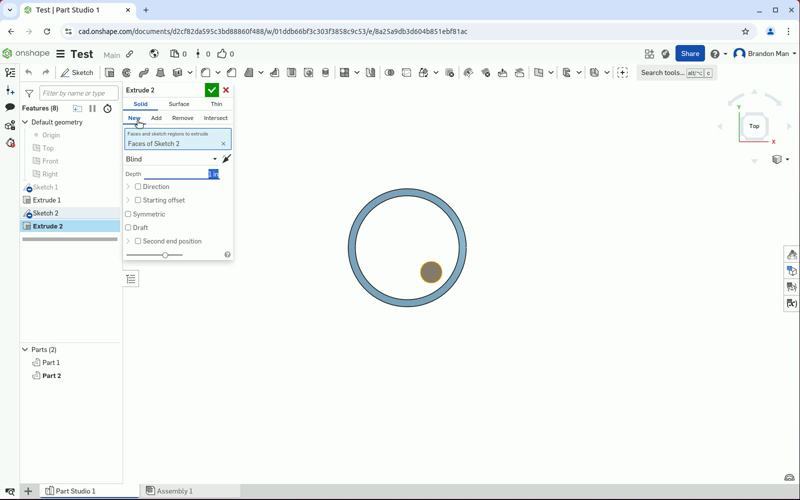
text(2.648)
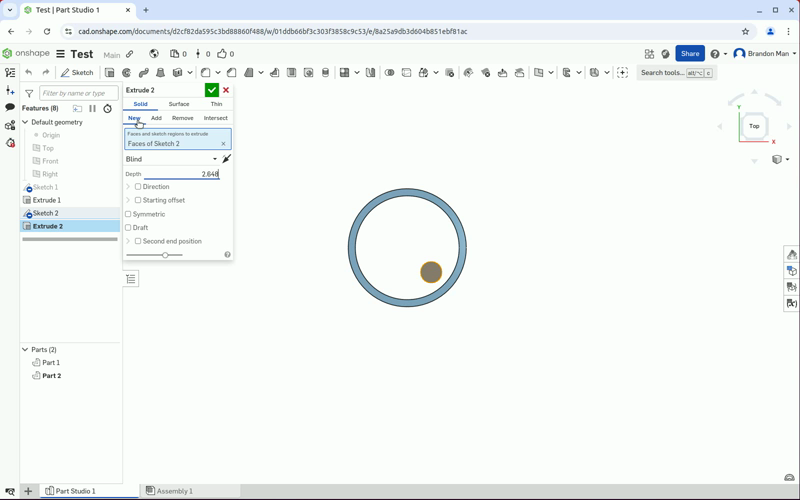
key(enter)
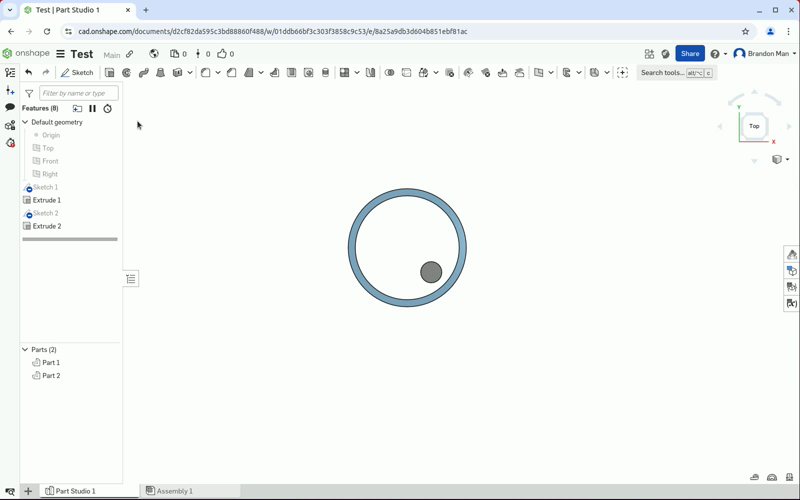
key(shift+h)
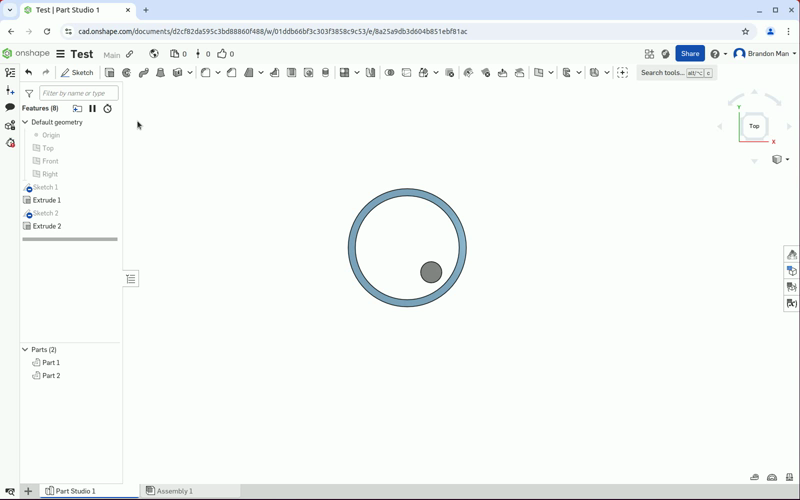
key(shift+h)
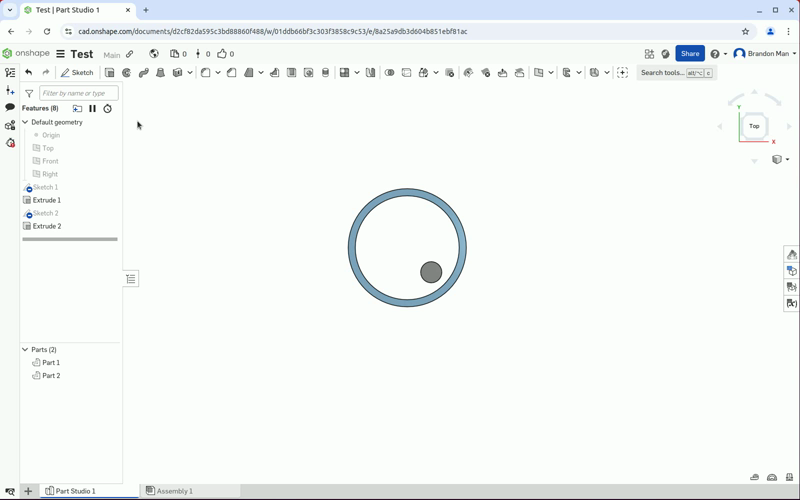
mouse_move(73, 189)
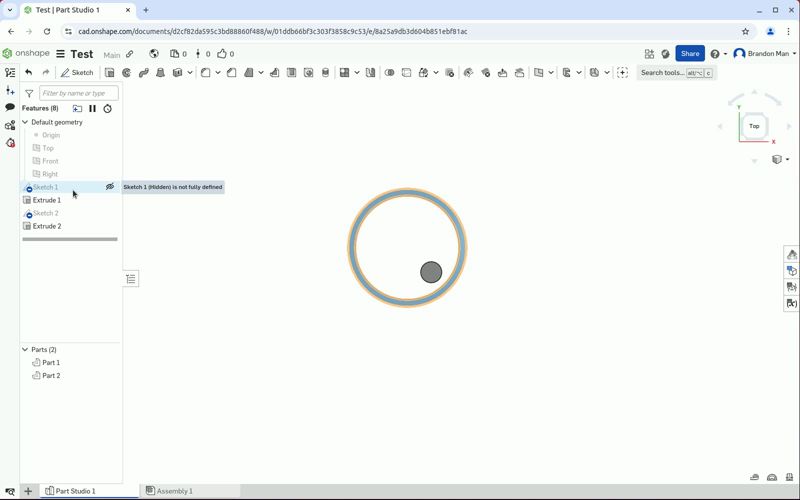
click(73, 189)
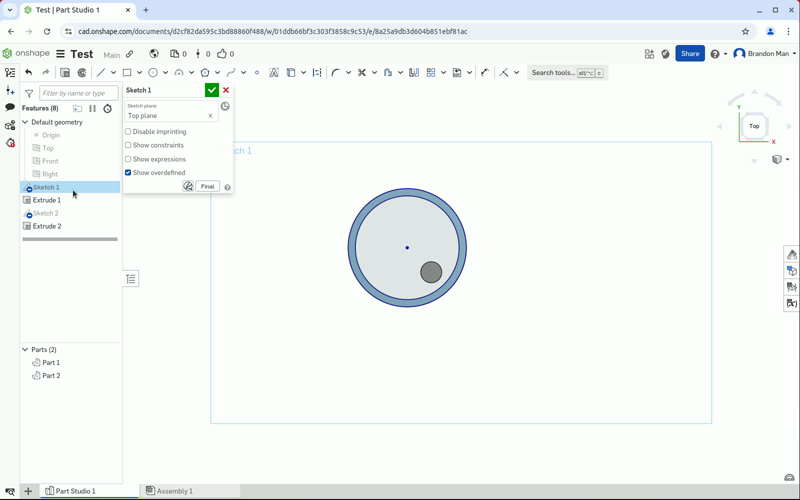
mouse_move(229, 92)
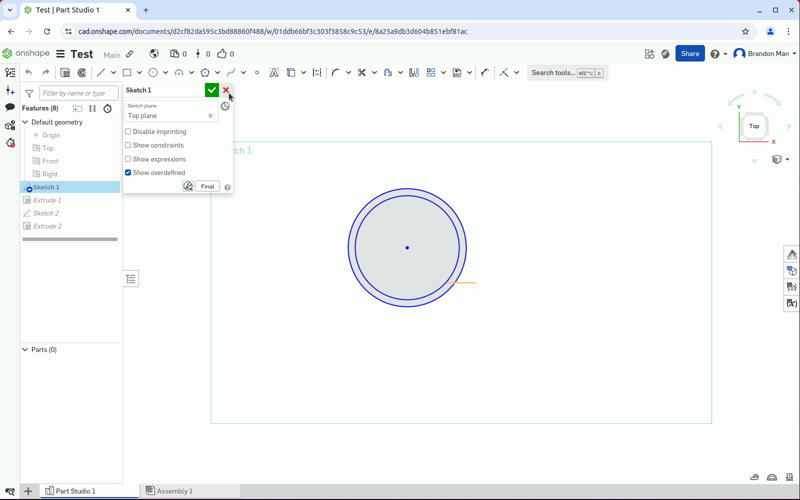
click(229, 92)
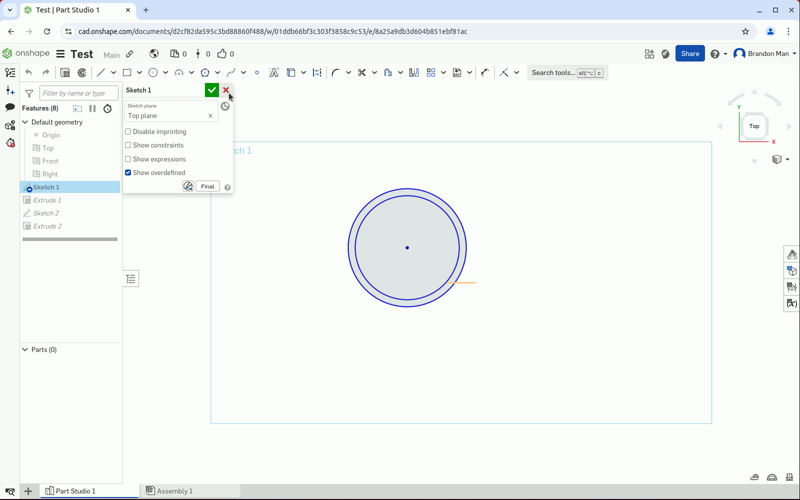
key(shift+s)
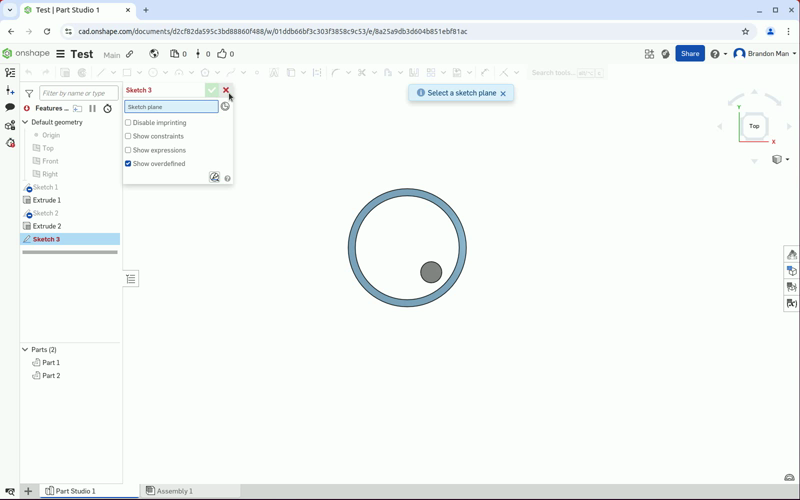
mouse_move(73, 150)
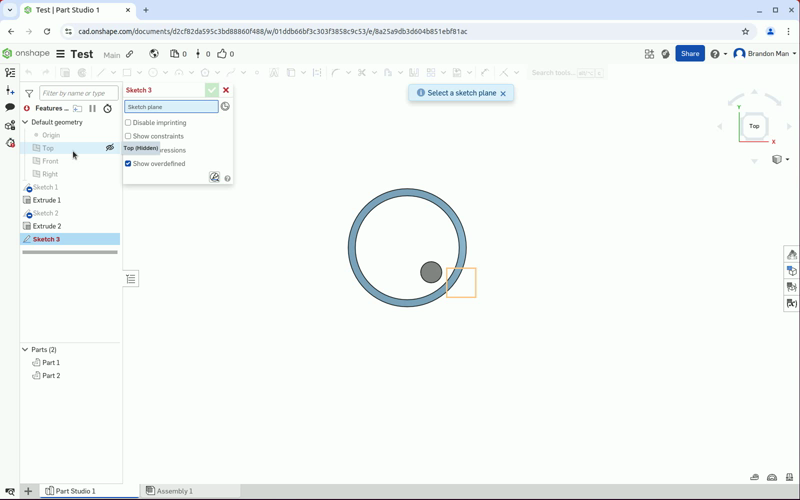
click(73, 150)
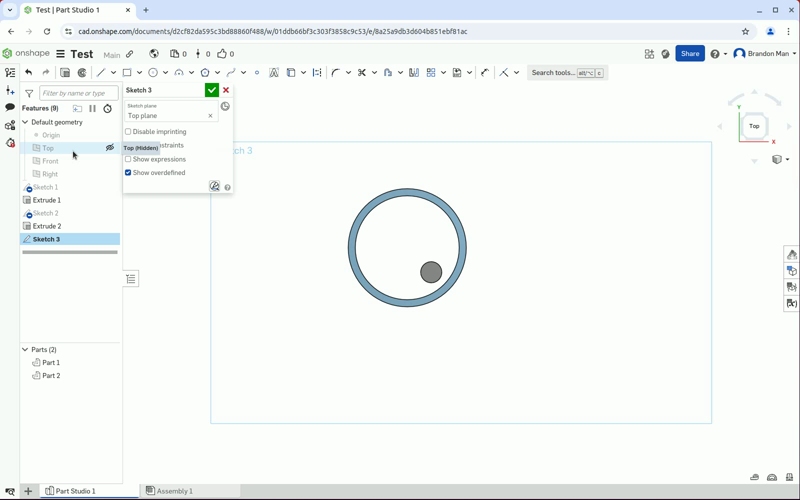
mouse_move(73, 352)
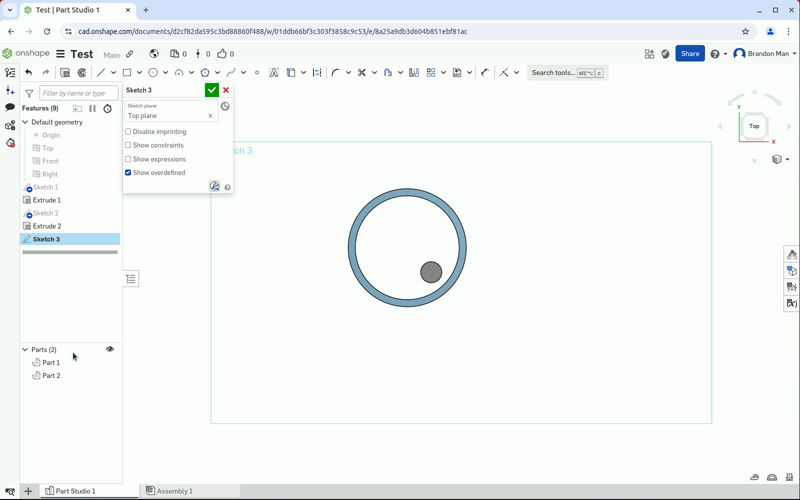
key(y)
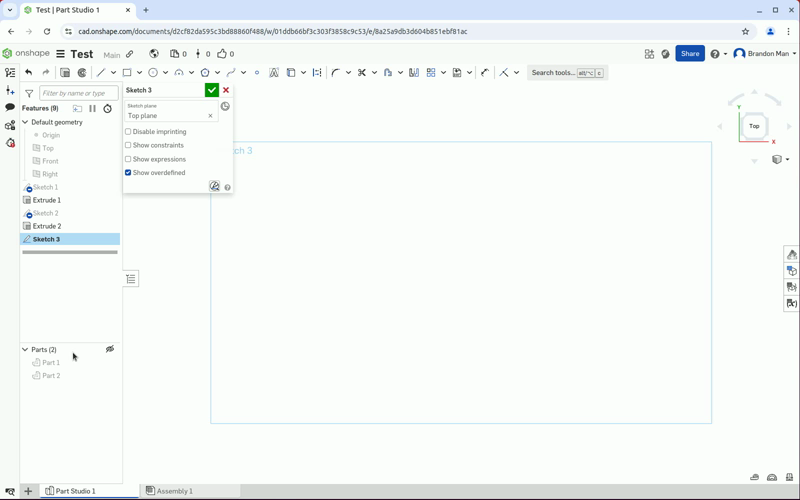
key(c)
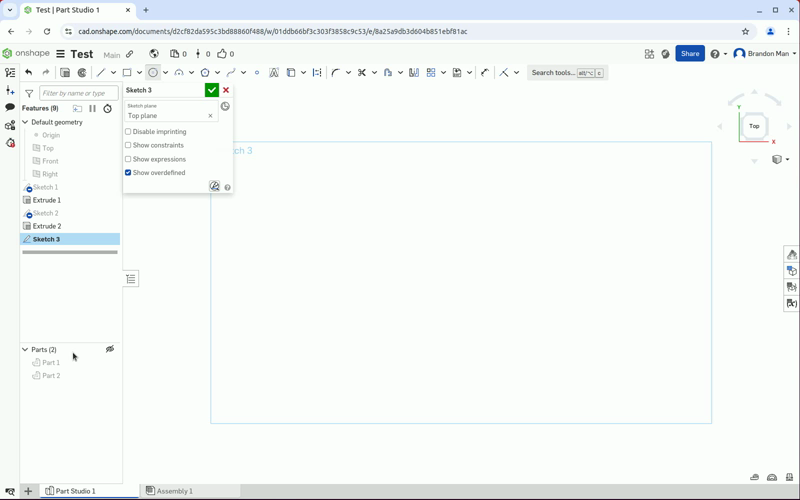
key_down(shift)
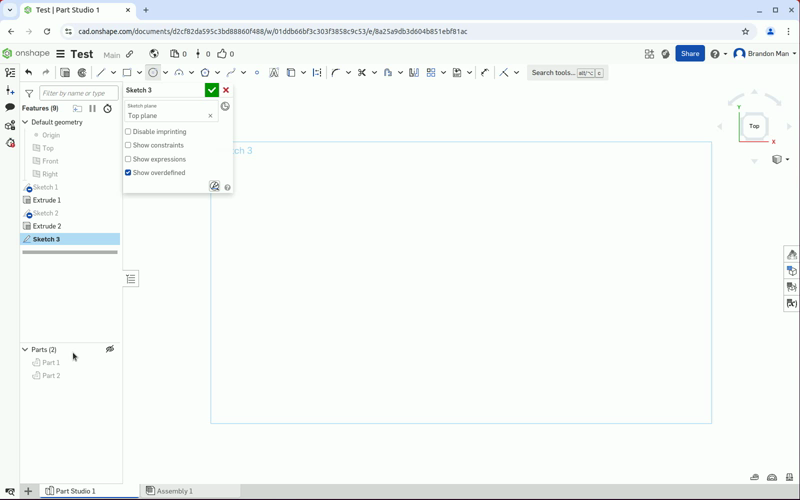
mouse_move(410, 212)
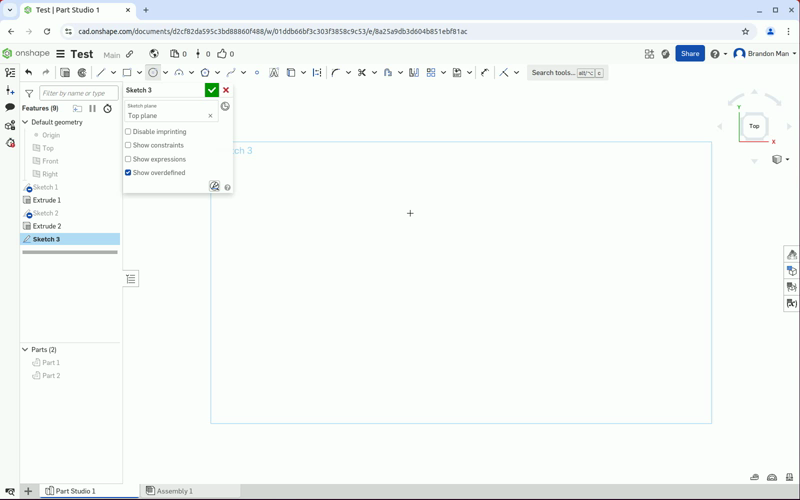
click(410, 212)
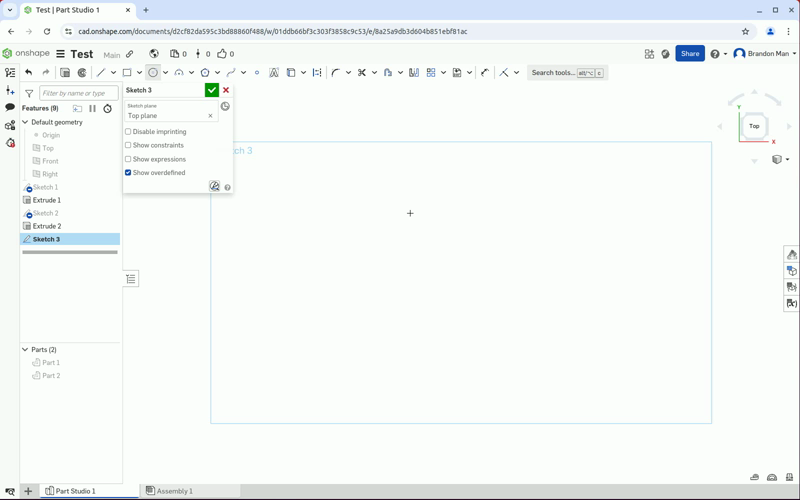
key_up(shift)
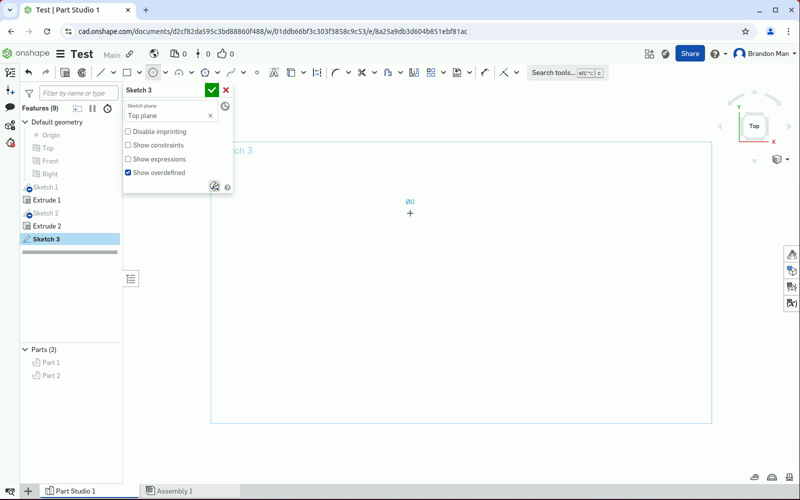
mouse_move(417, 212)
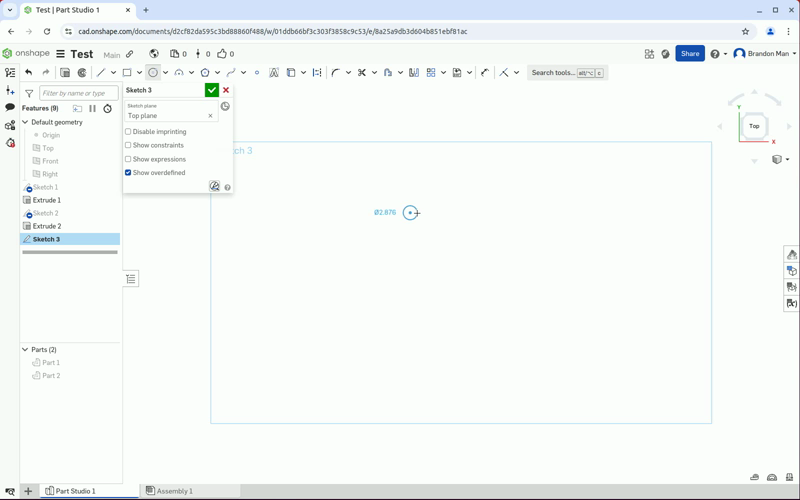
click(417, 212)
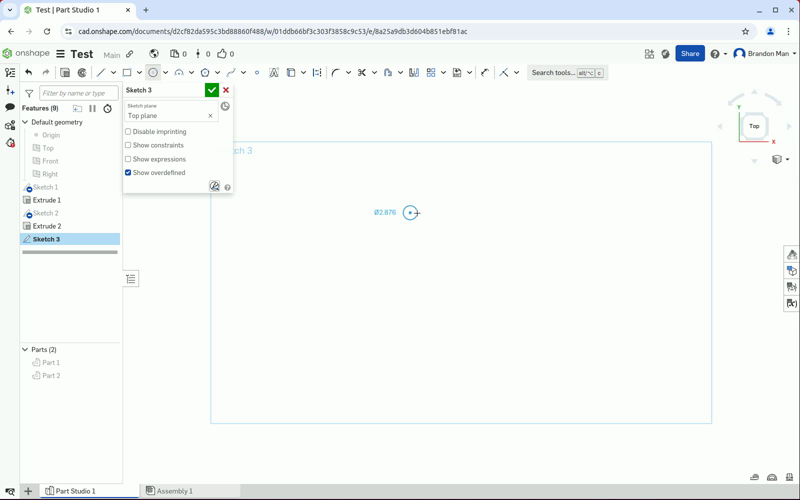
key(esc)
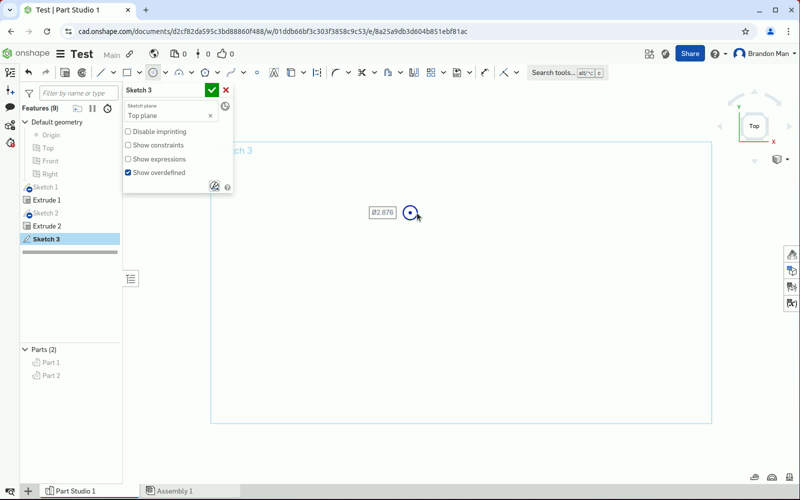
mouse_move(410, 217)
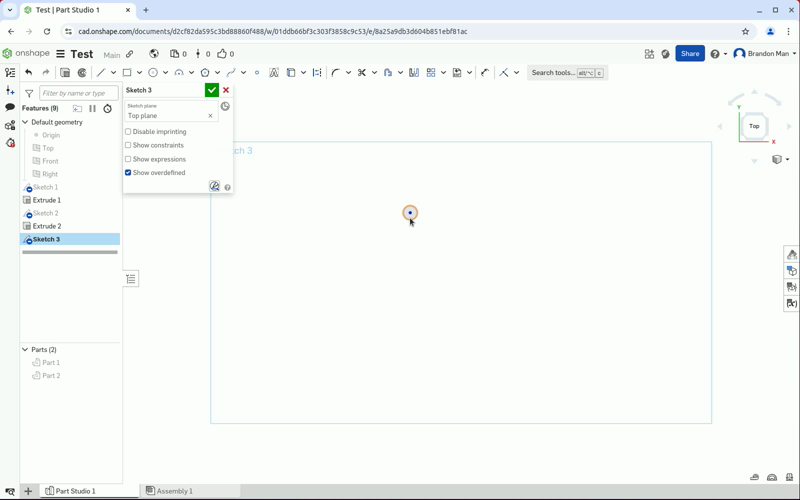
scroll(6)
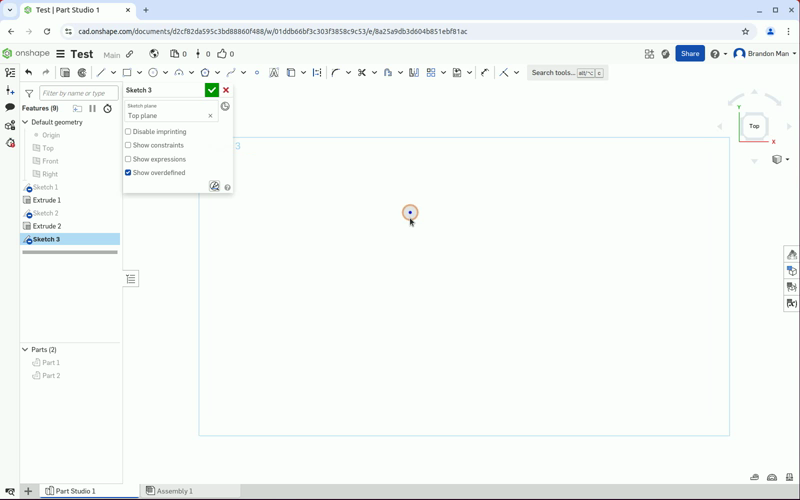
scroll(6)
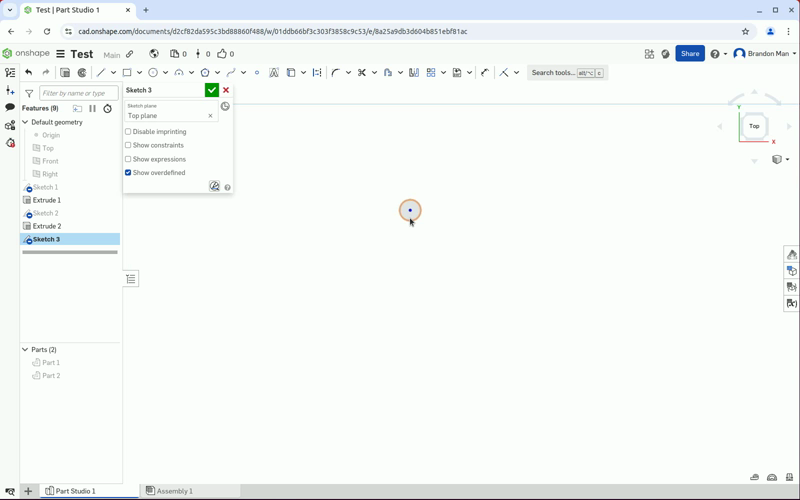
scroll(6)
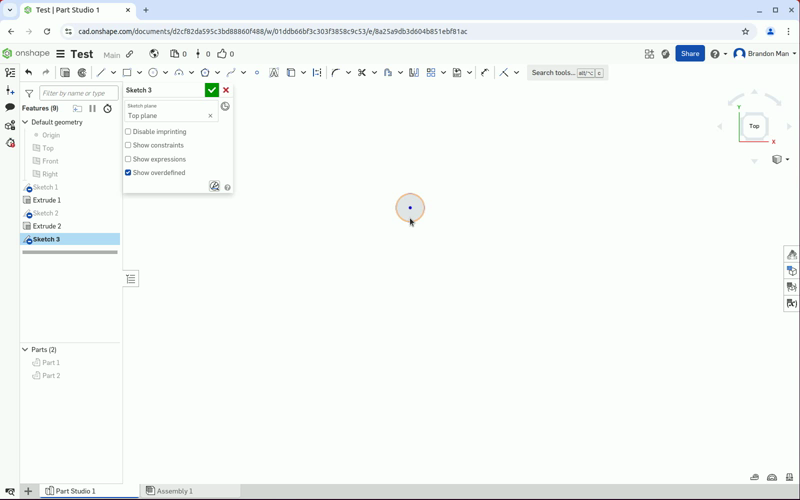
scroll(6)
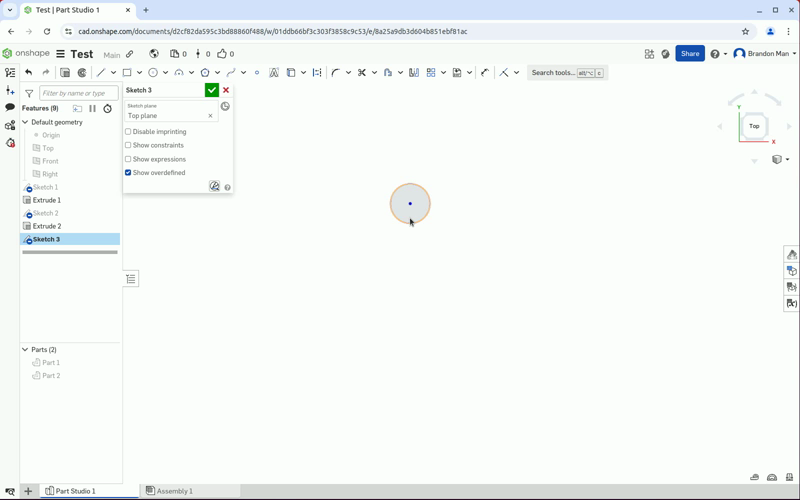
scroll(6)
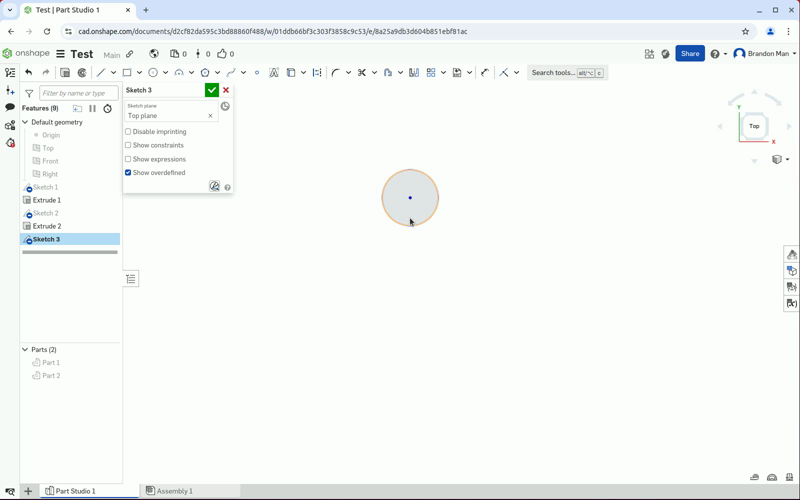
scroll(6)
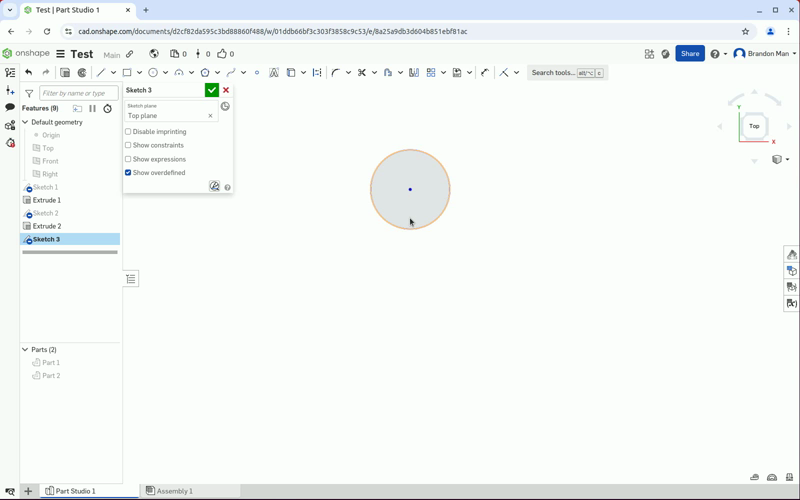
scroll(6)
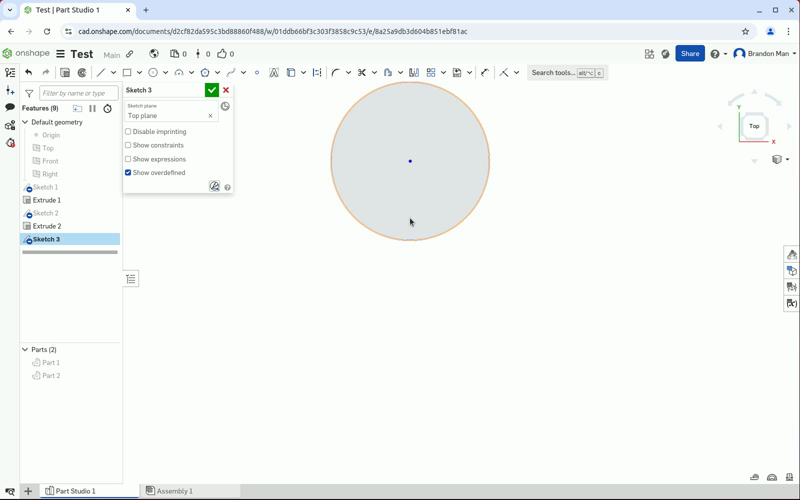
click(410, 217)
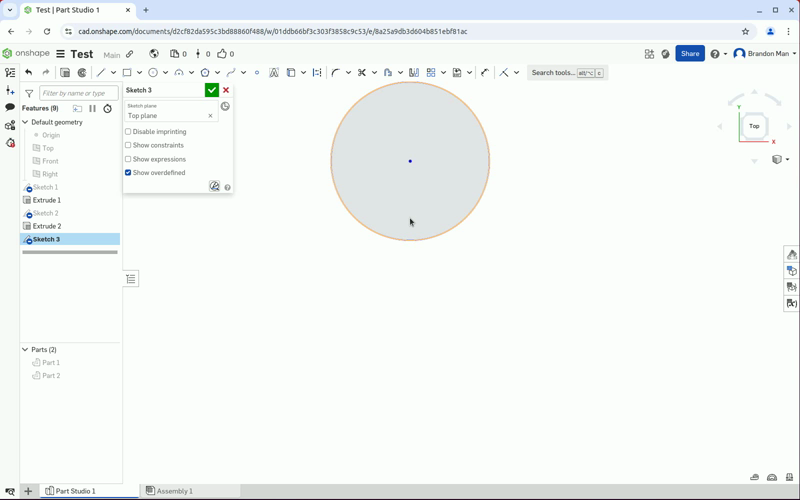
scroll(-6)
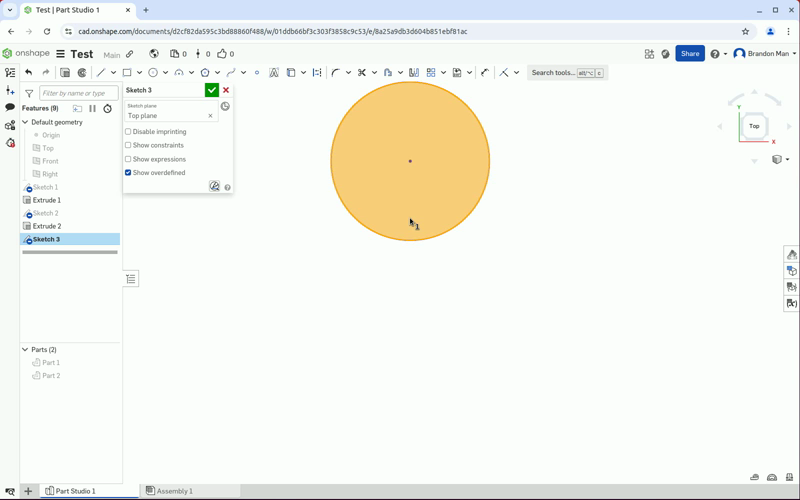
scroll(-6)
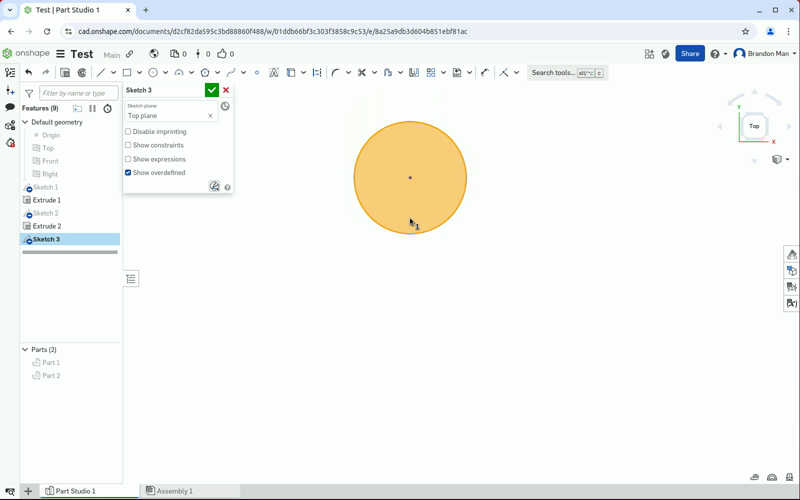
scroll(-6)
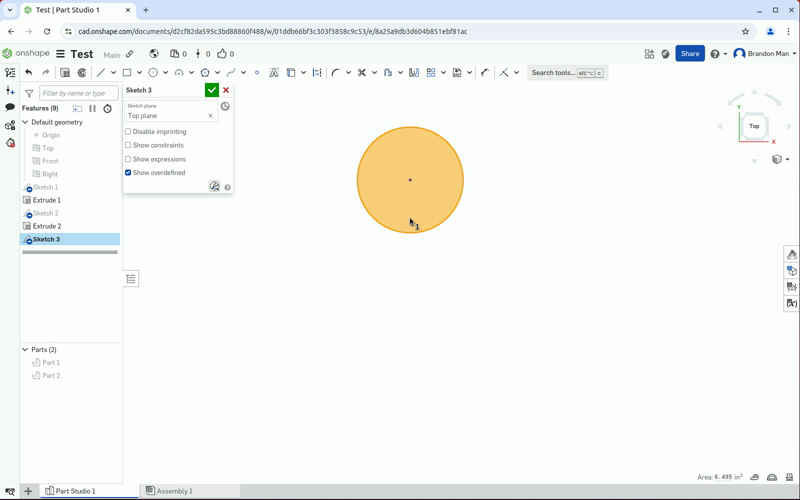
scroll(-6)
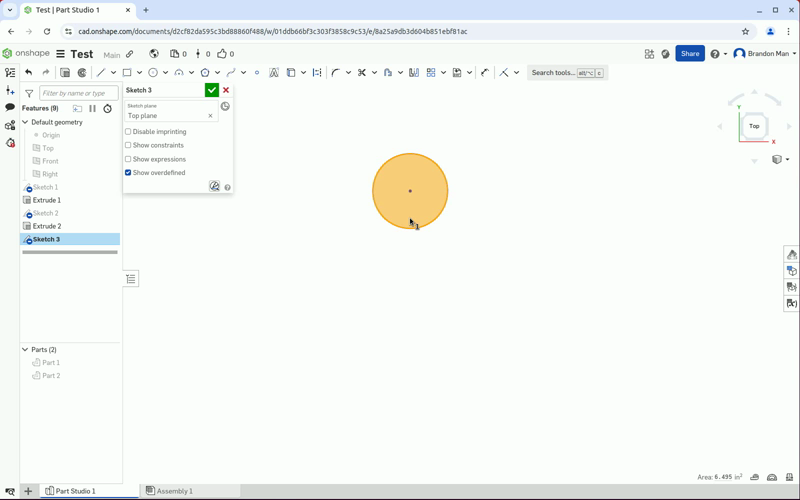
scroll(-6)
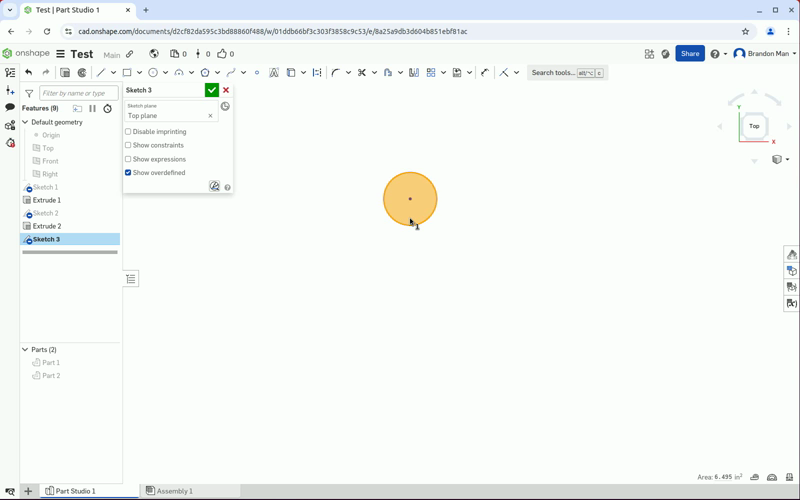
scroll(-6)
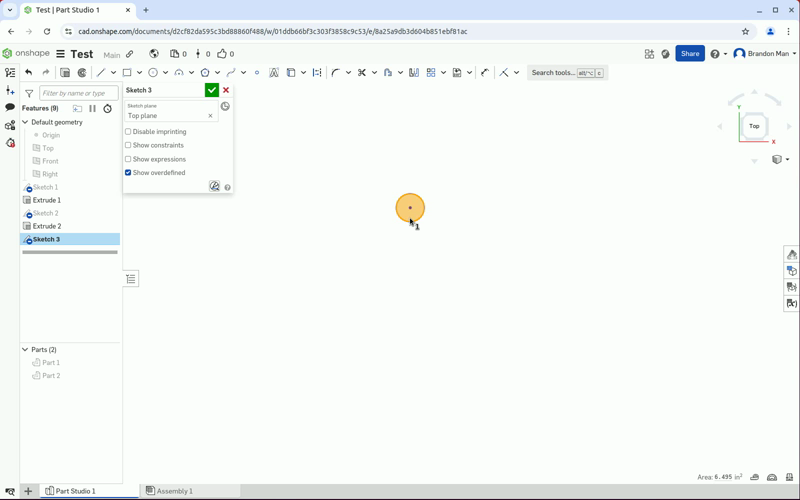
scroll(-6)
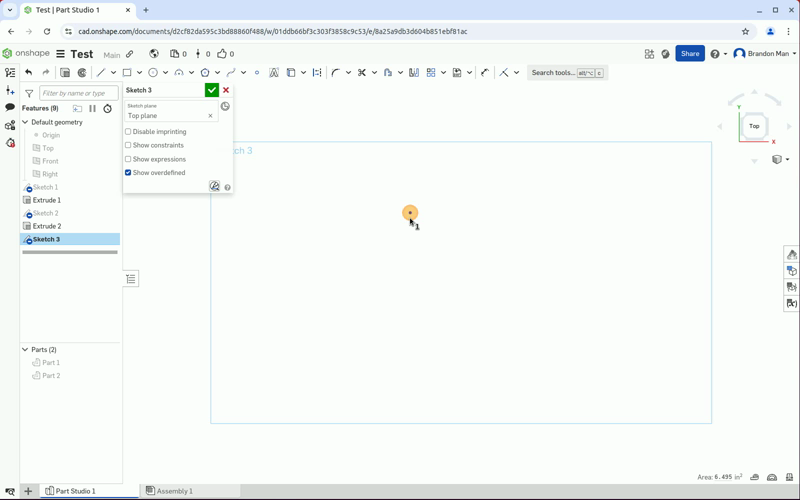
mouse_move(73, 352)
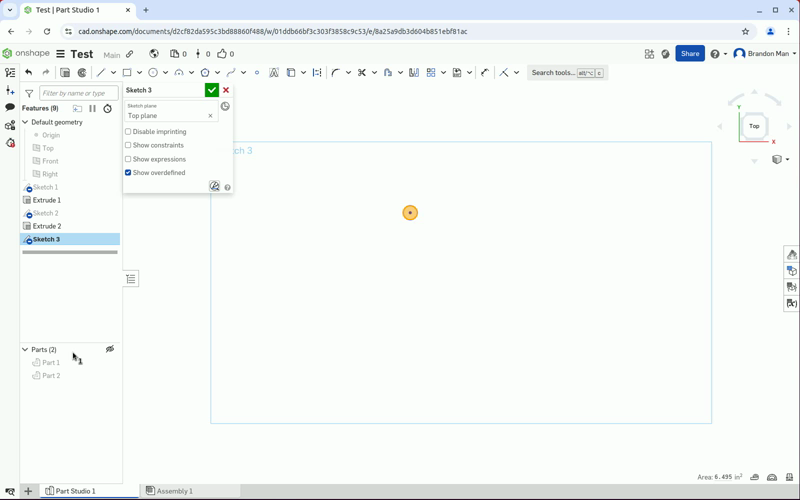
key(shift+y)
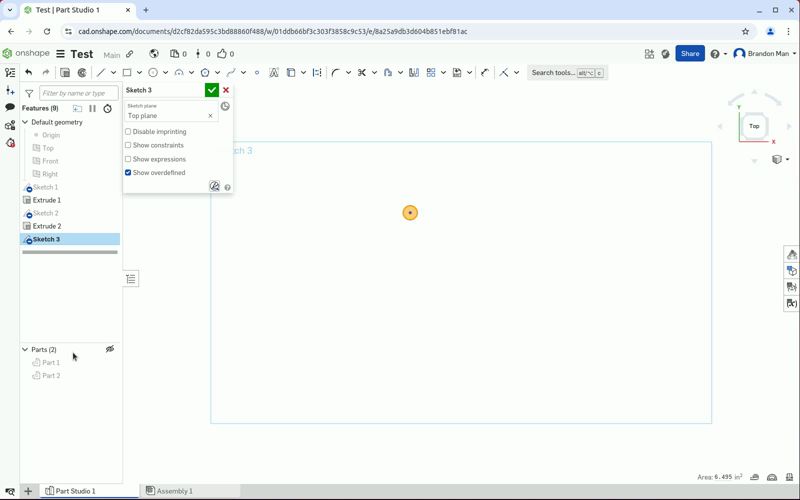
key(shift+e)
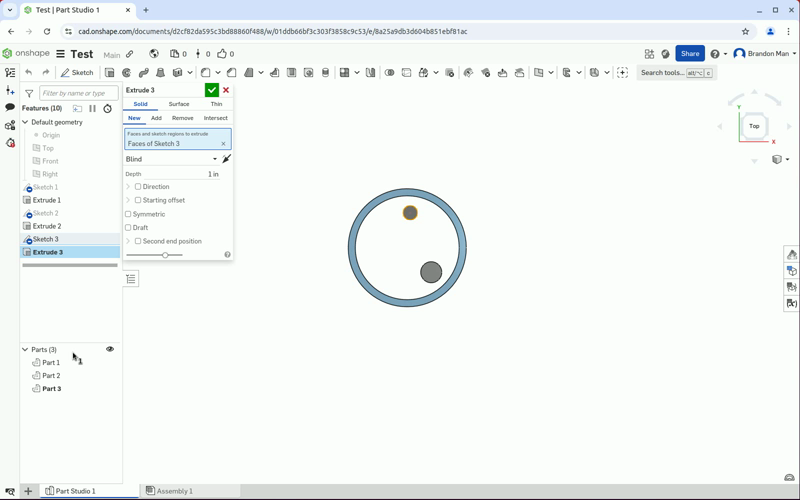
mouse_move(143, 106)
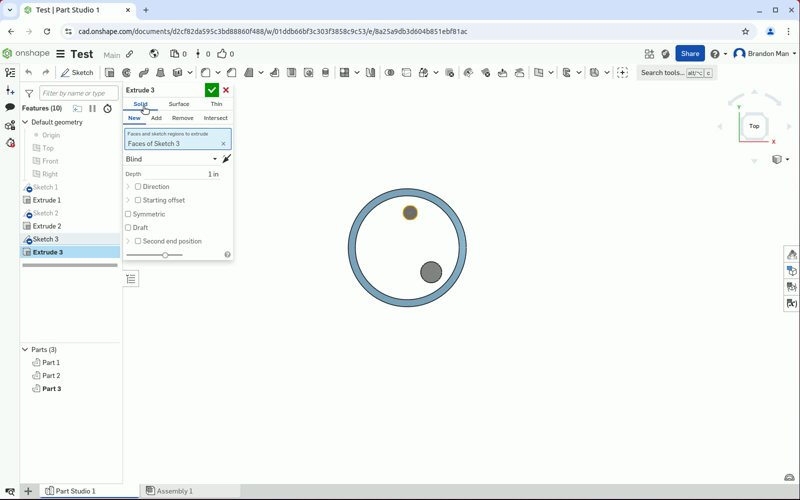
click(143, 106)
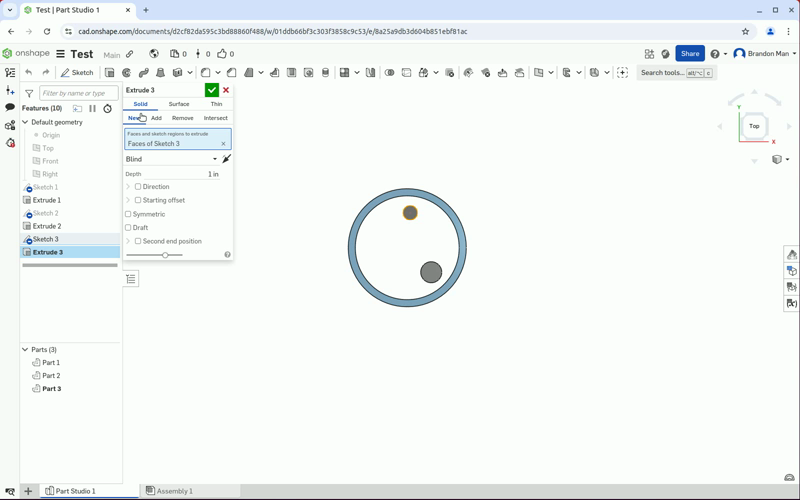
mouse_move(137, 120)
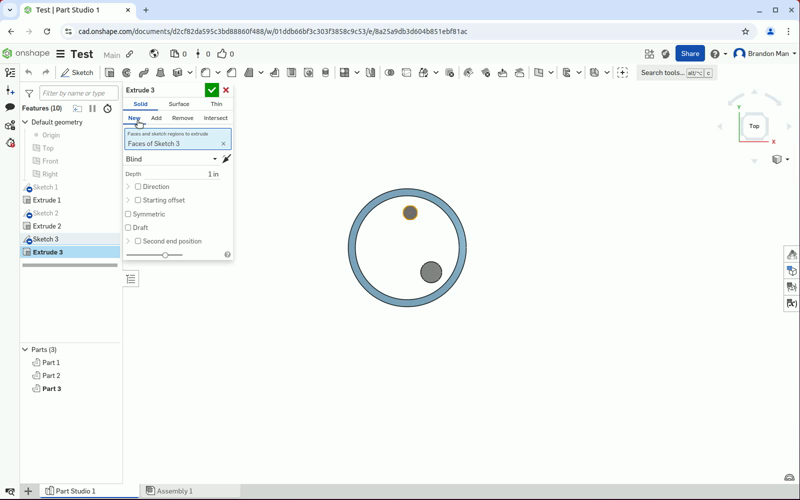
click(137, 120)
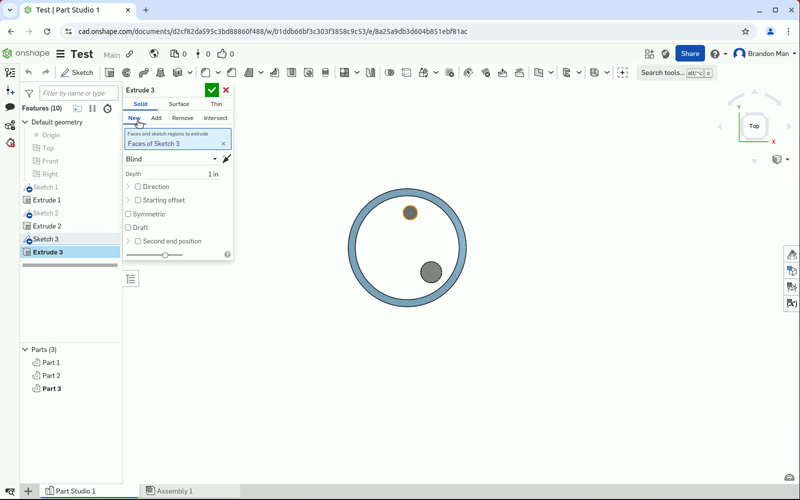
key(tab, 4)
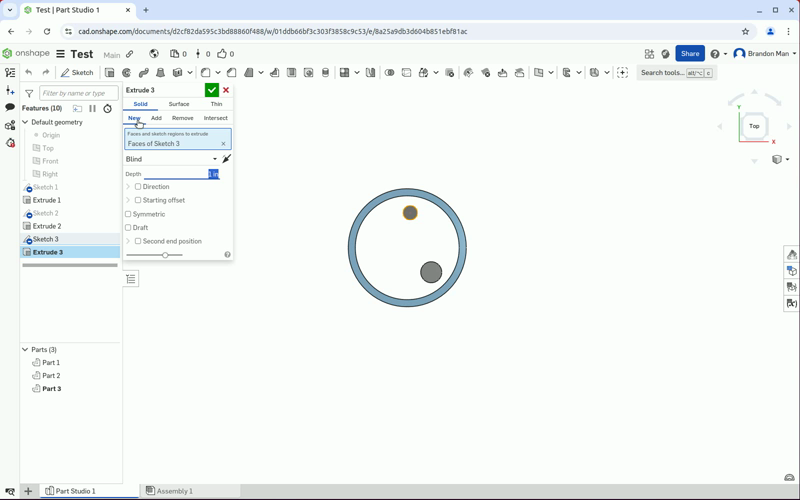
text(2.648)
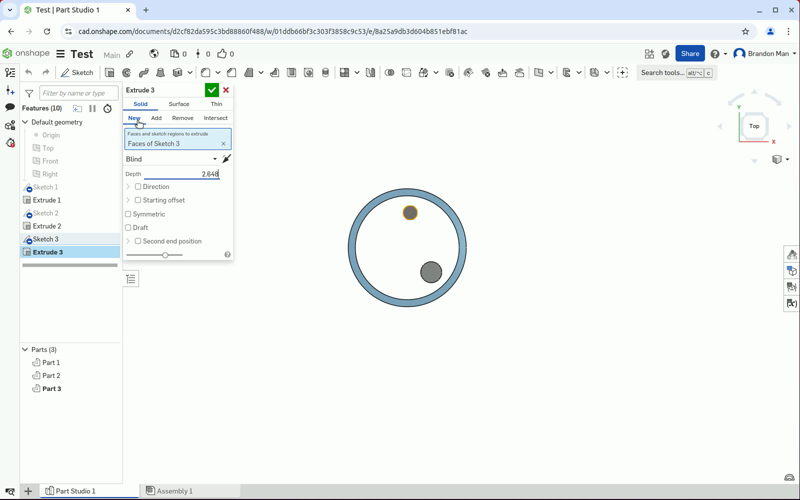
key(enter)
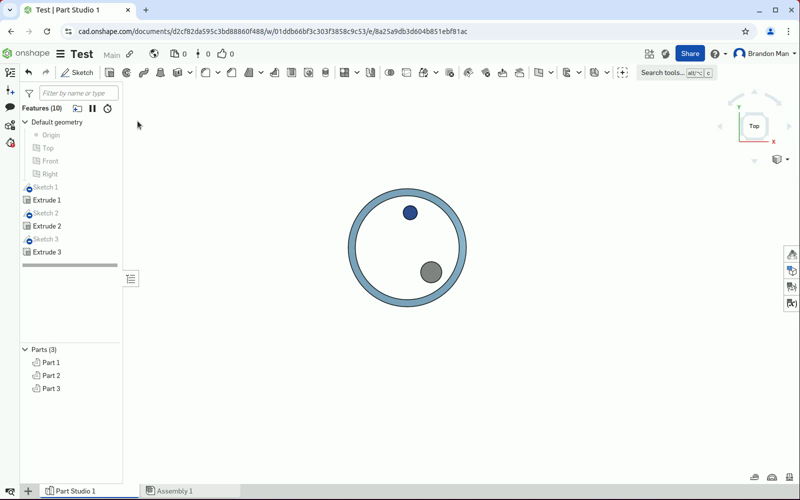
key(shift+h)
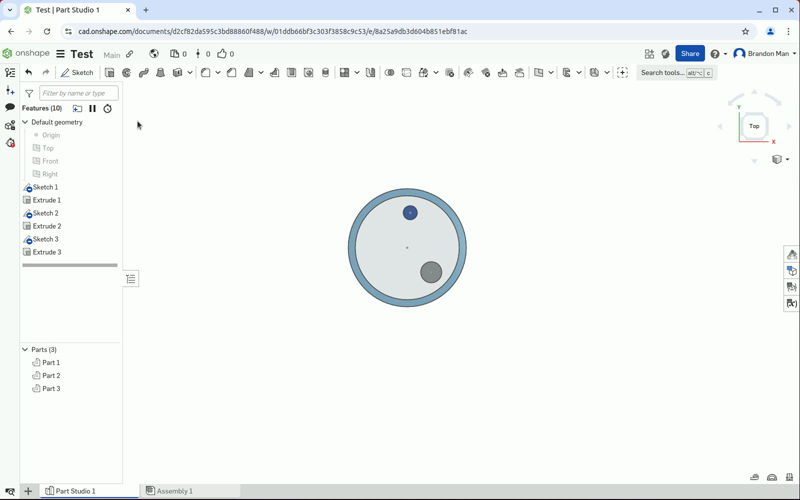
key(shift+h)
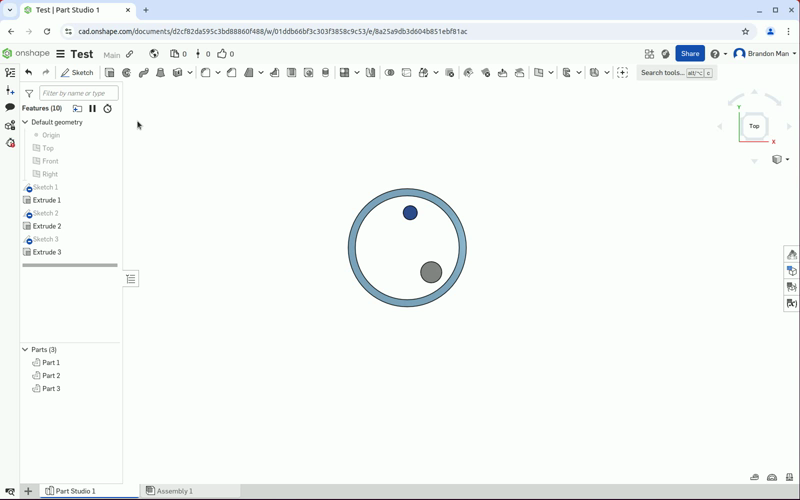
mouse_move(73, 189)
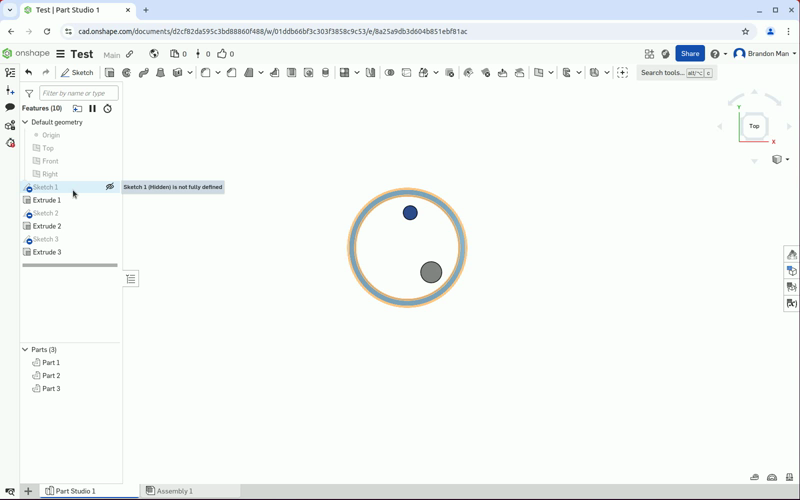
click(73, 189)
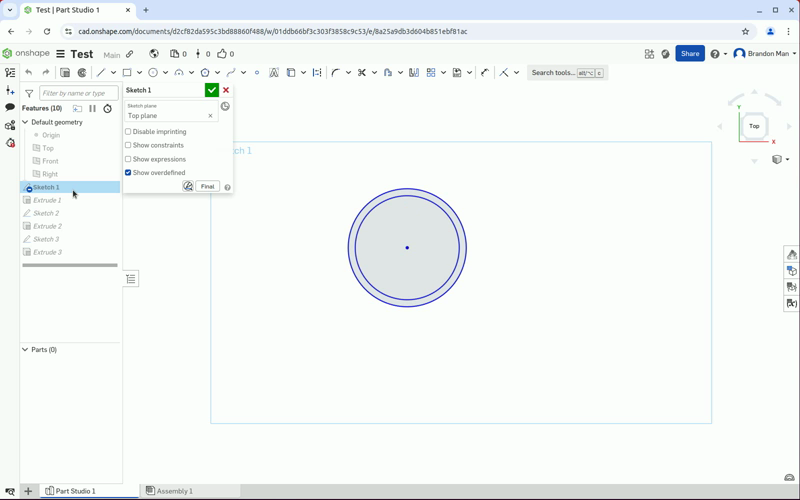
mouse_move(229, 92)
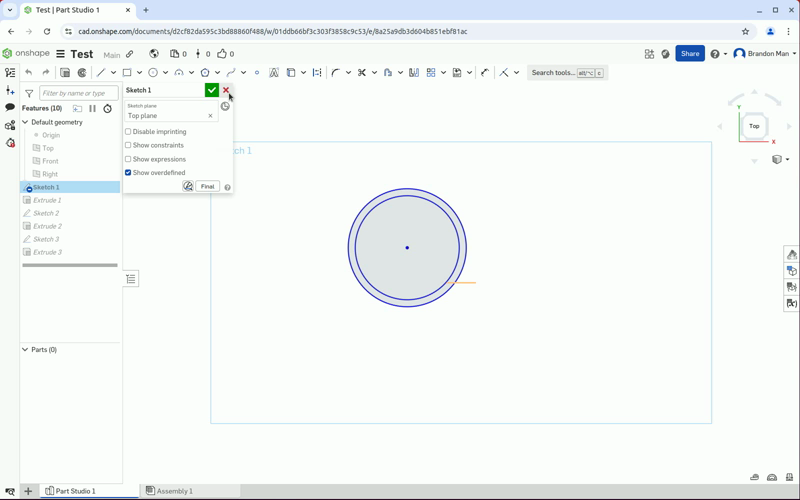
click(229, 92)
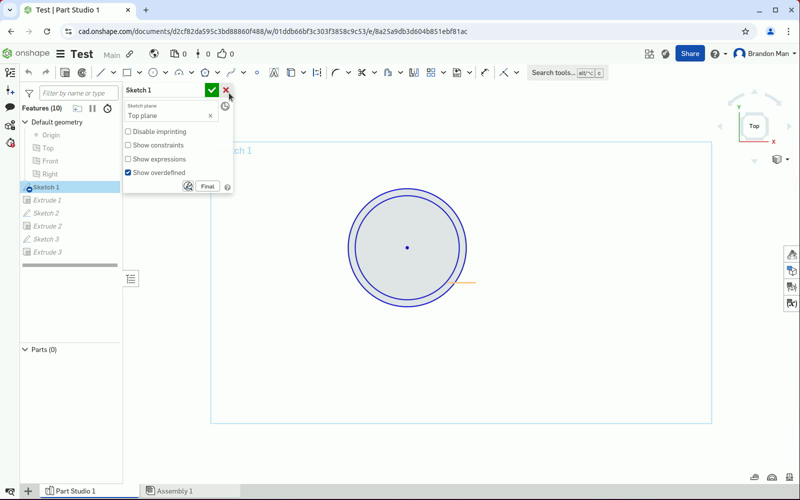
key(shift+s)
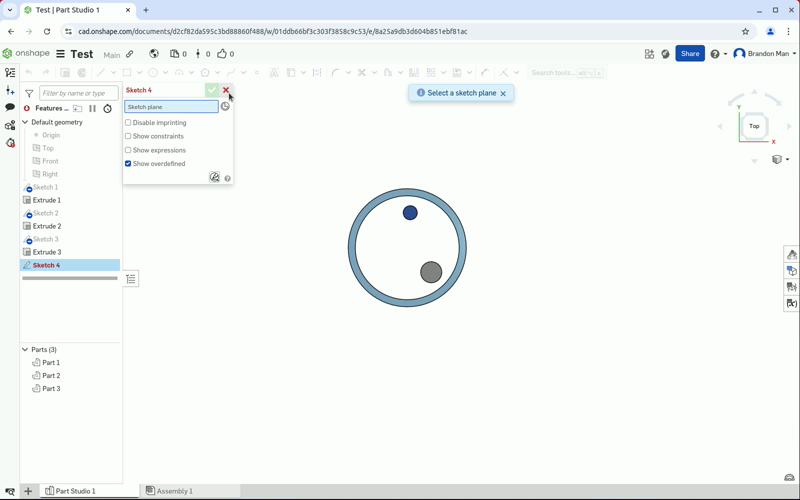
mouse_move(73, 150)
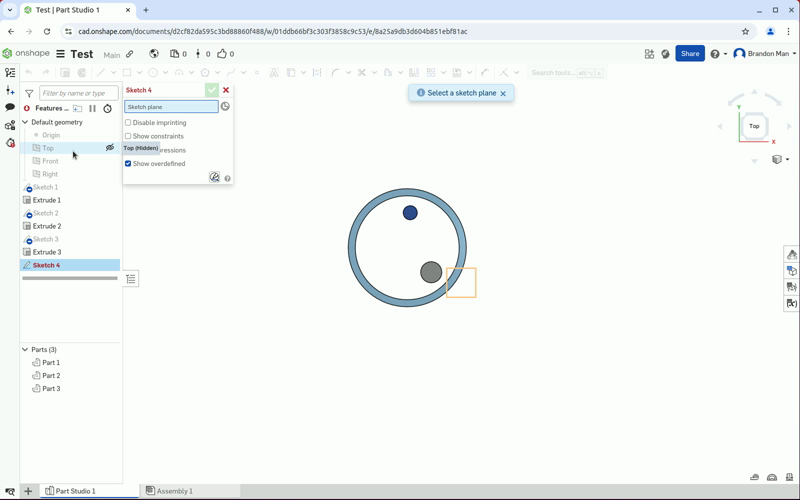
click(73, 150)
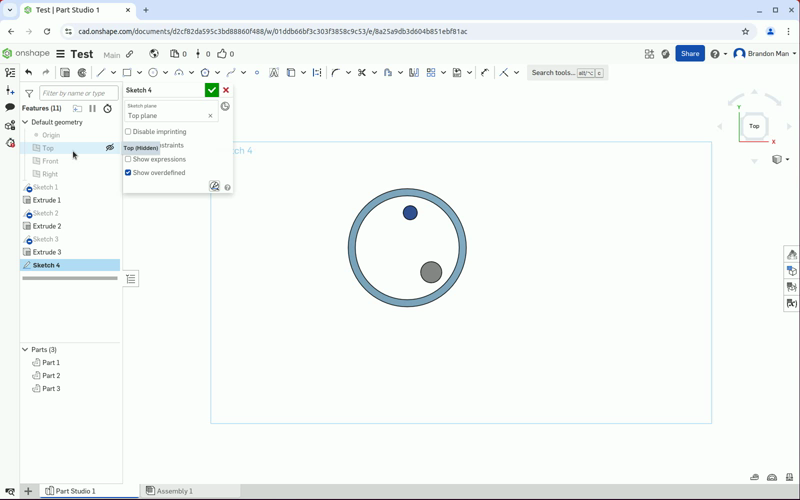
mouse_move(73, 352)
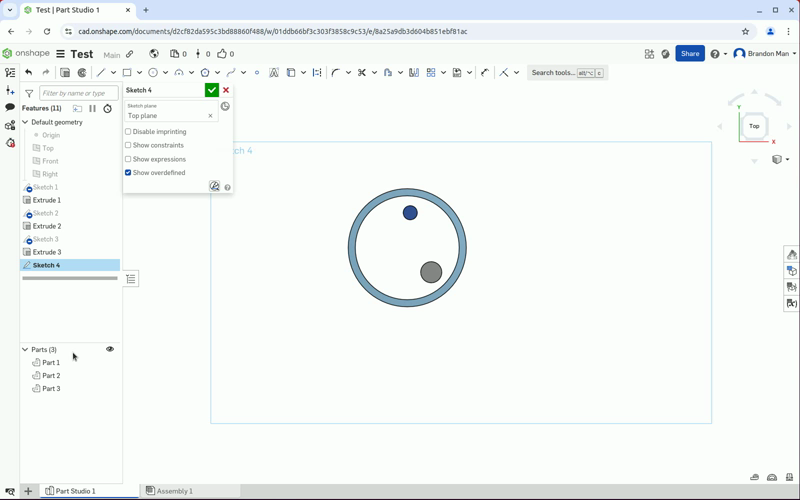
key(y)
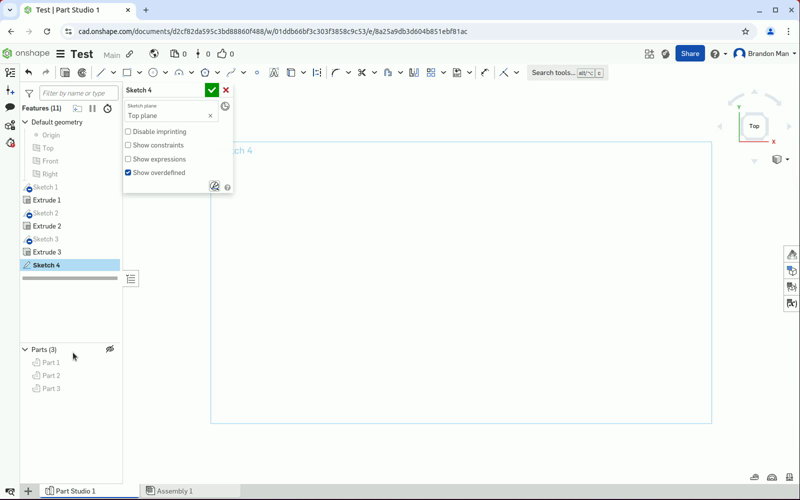
key(c)
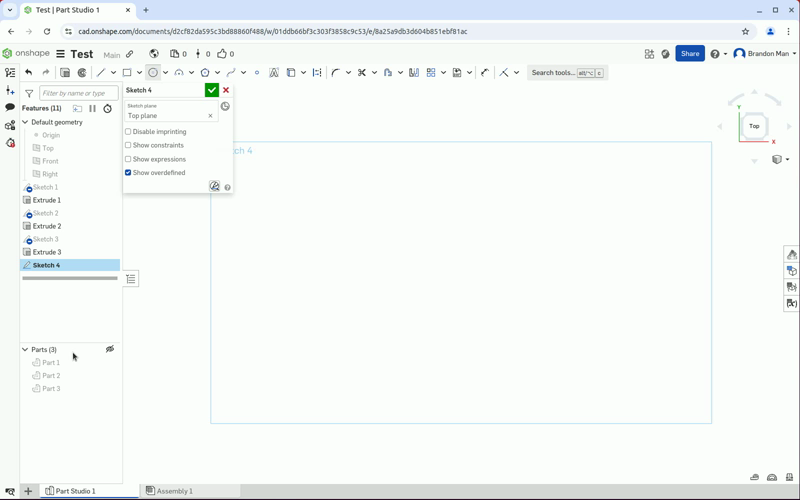
key_down(shift)
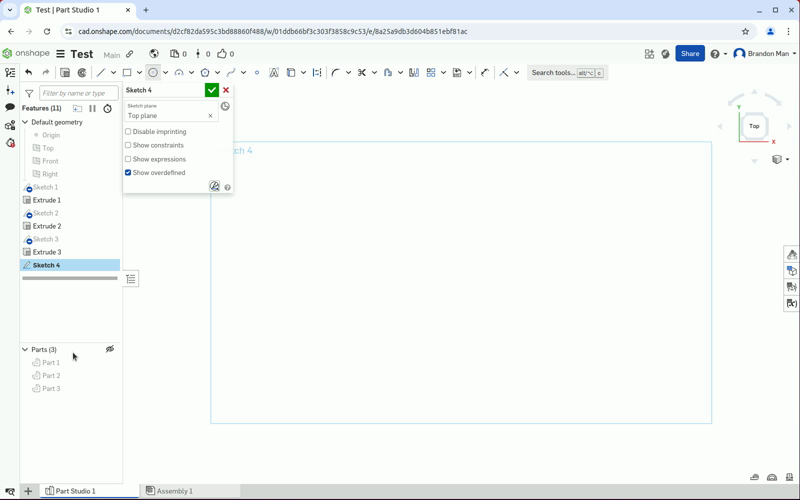
mouse_move(377, 220)
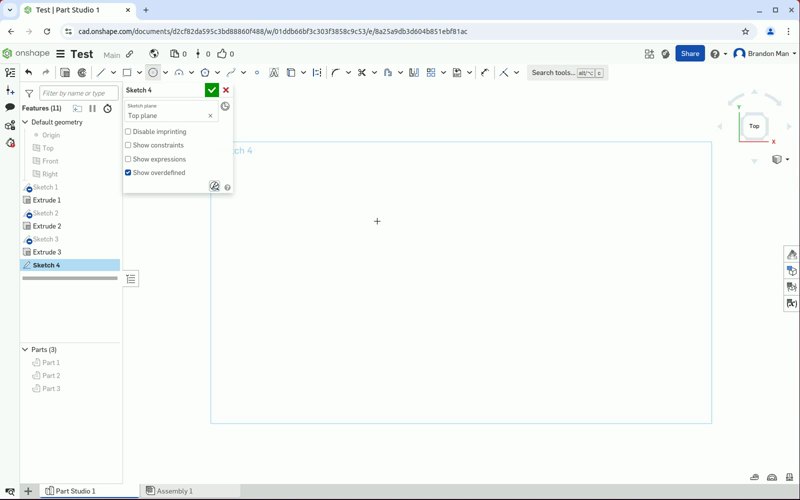
click(377, 220)
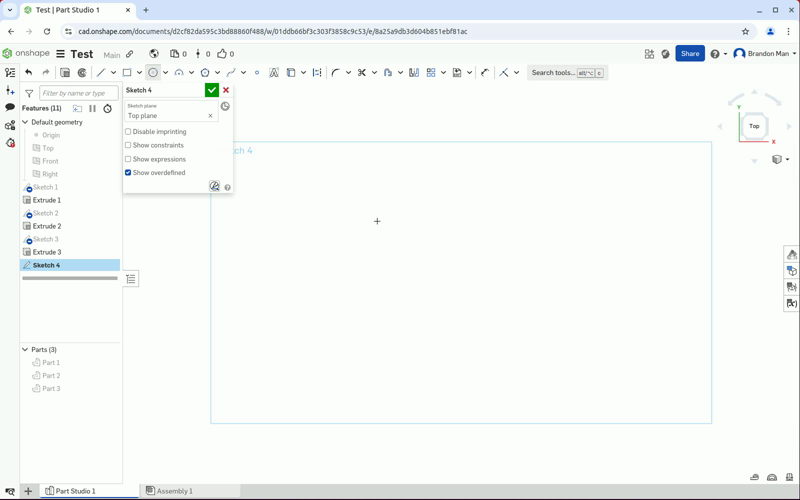
key_up(shift)
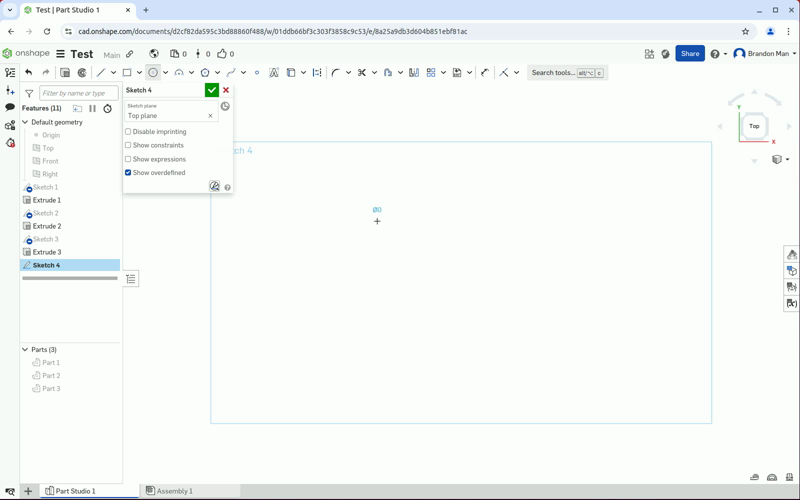
mouse_move(380, 220)
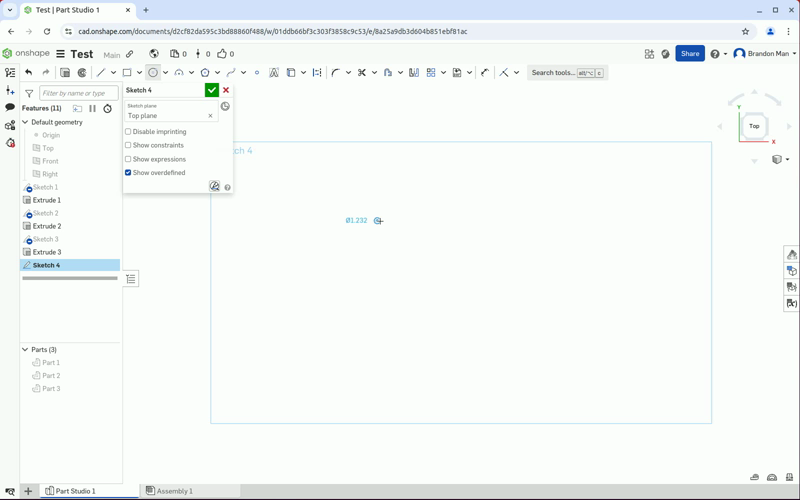
click(380, 220)
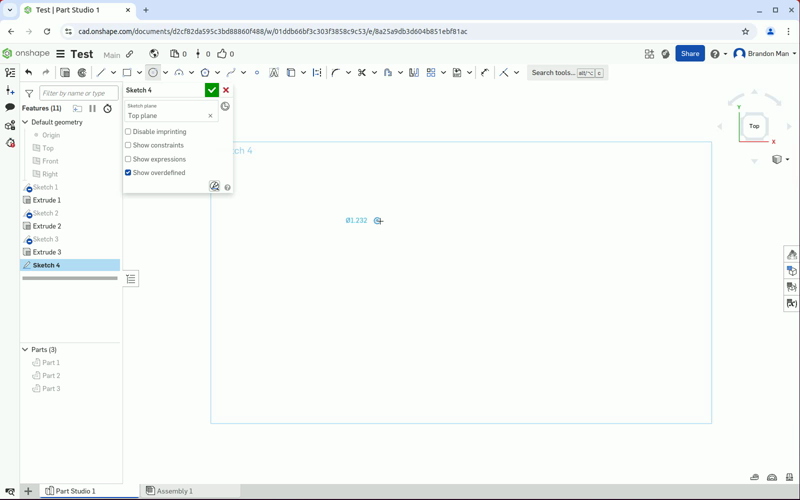
key(esc)
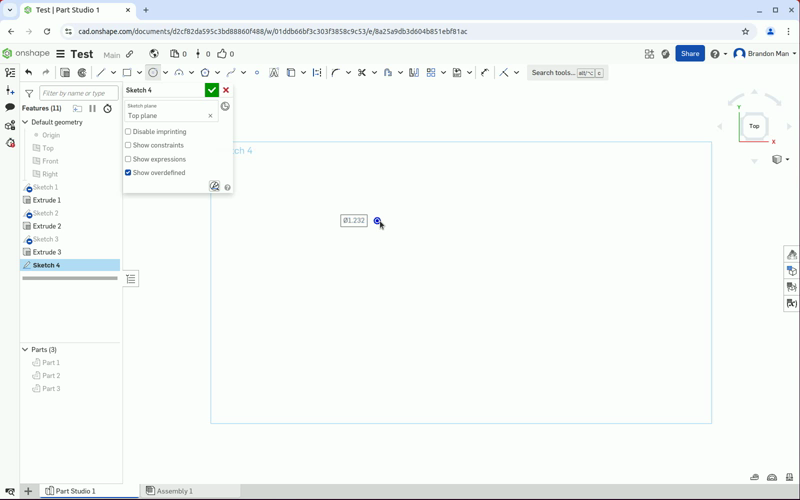
mouse_move(378, 220)
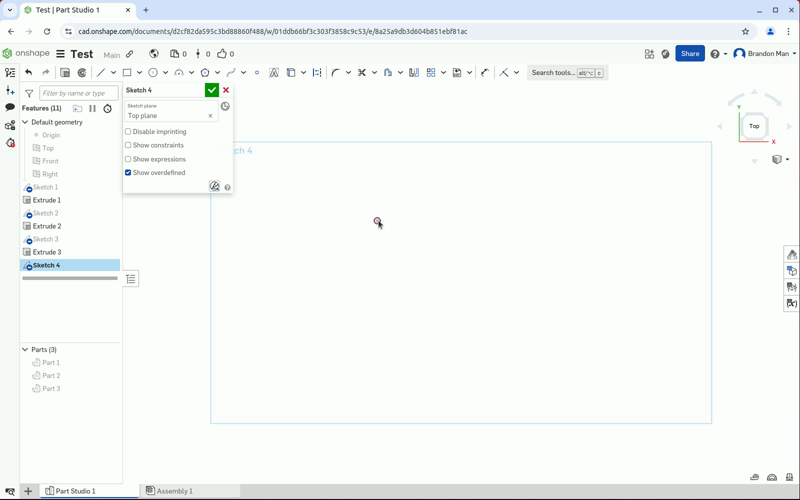
scroll(6)
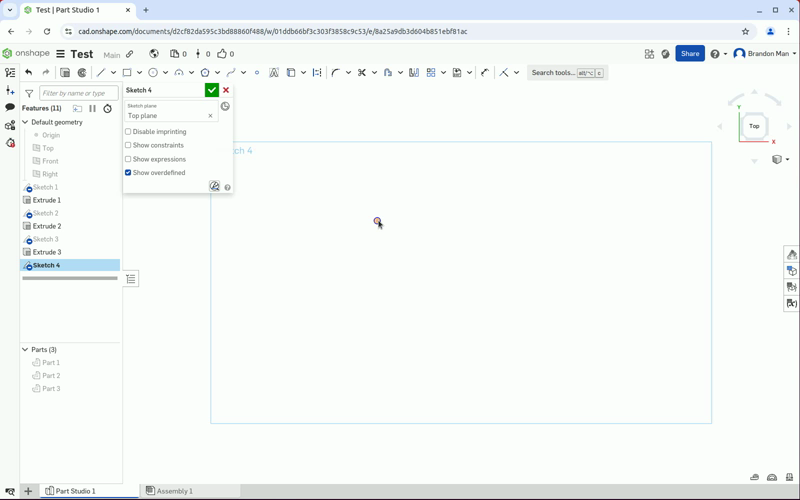
scroll(6)
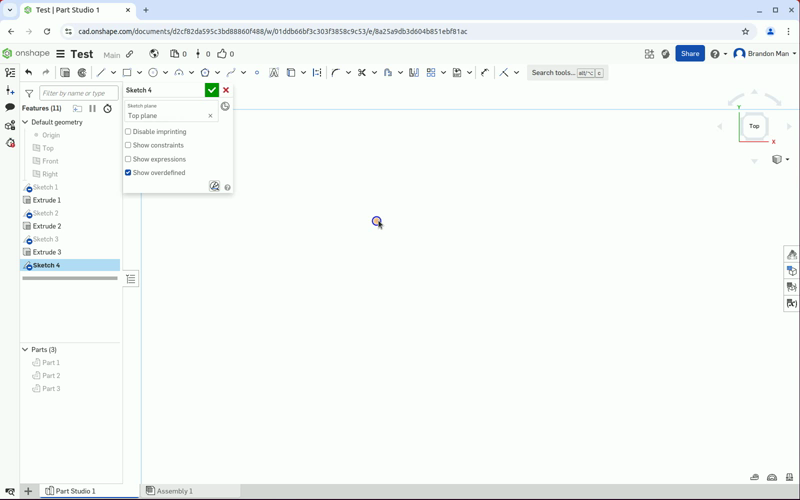
scroll(6)
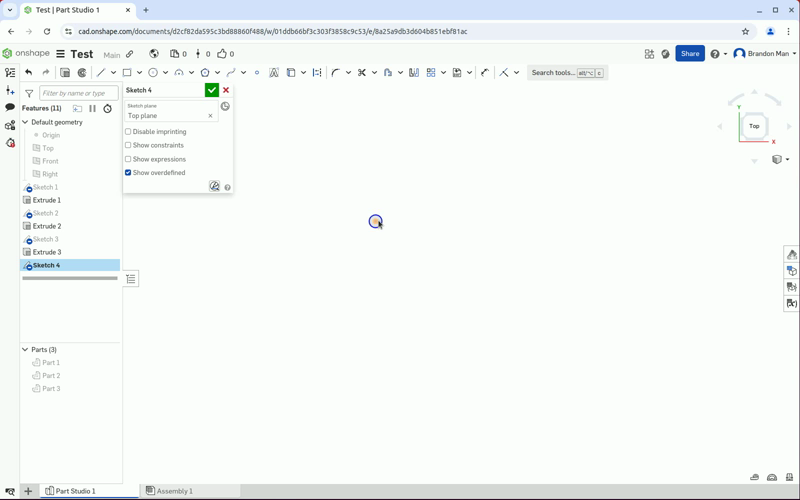
scroll(6)
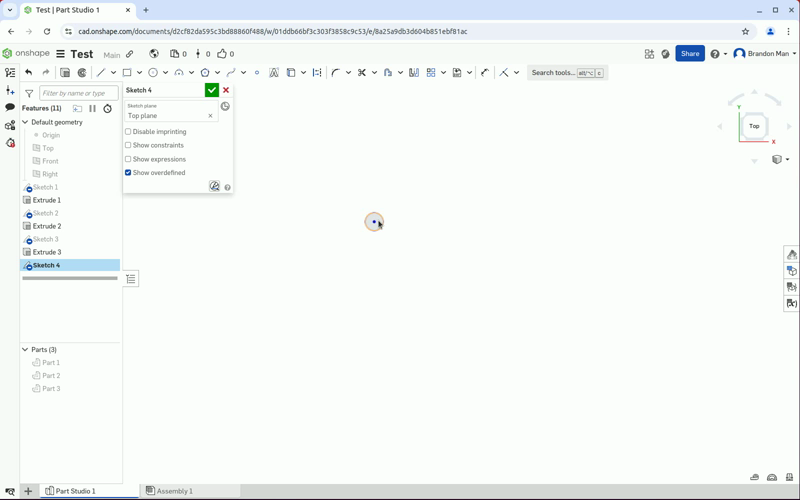
scroll(6)
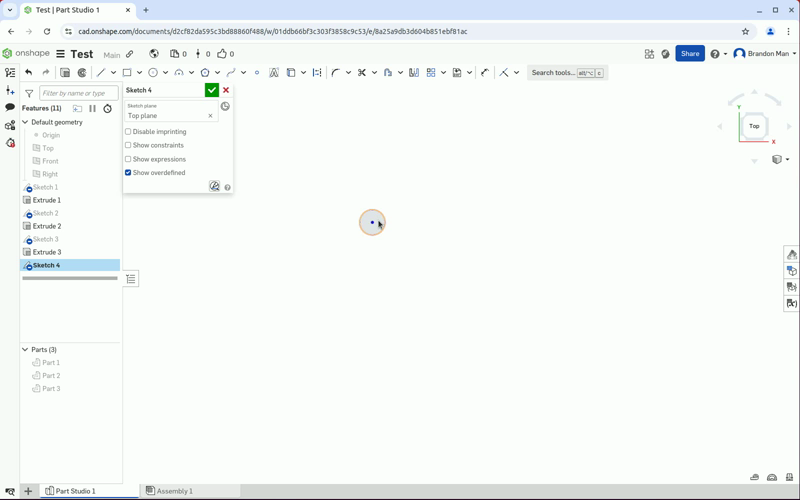
scroll(6)
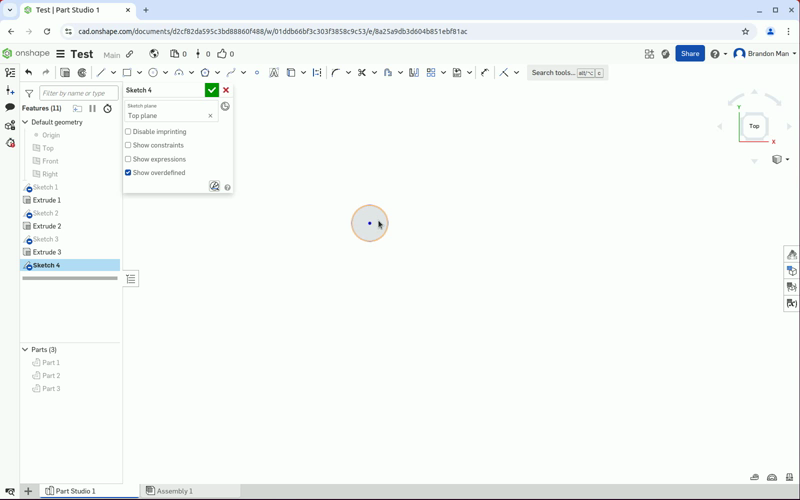
scroll(6)
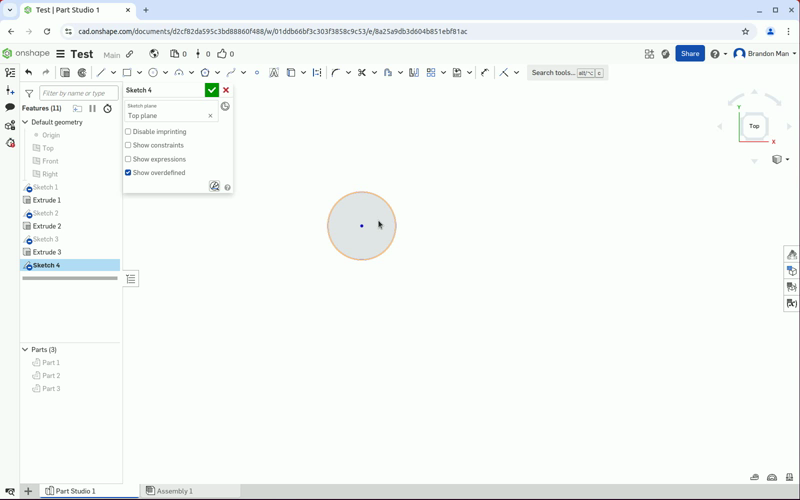
click(378, 220)
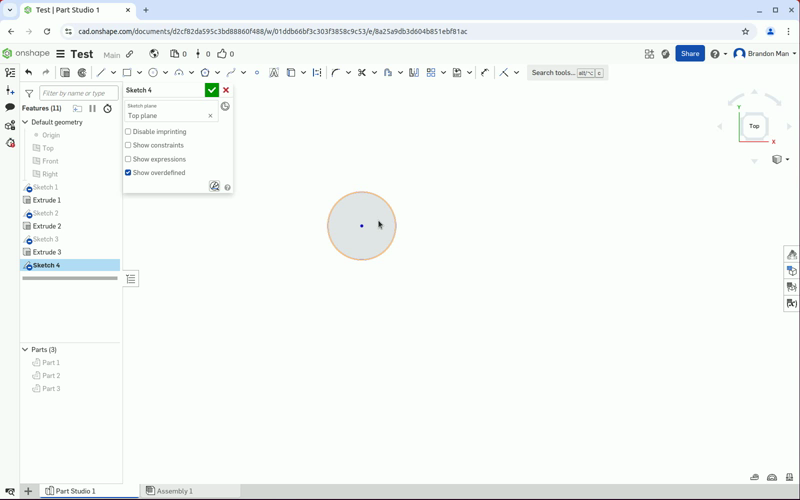
scroll(-6)
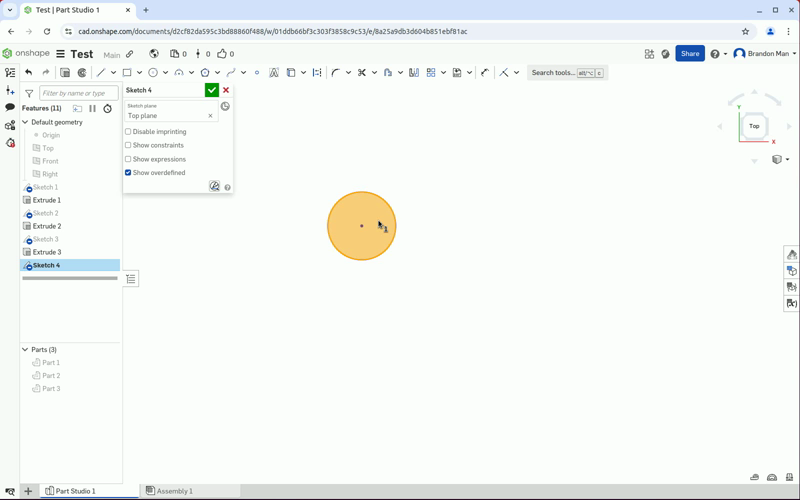
scroll(-6)
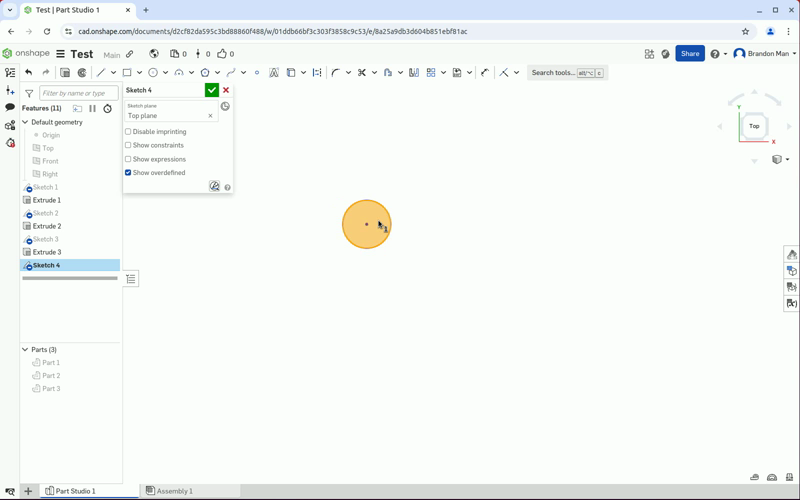
scroll(-6)
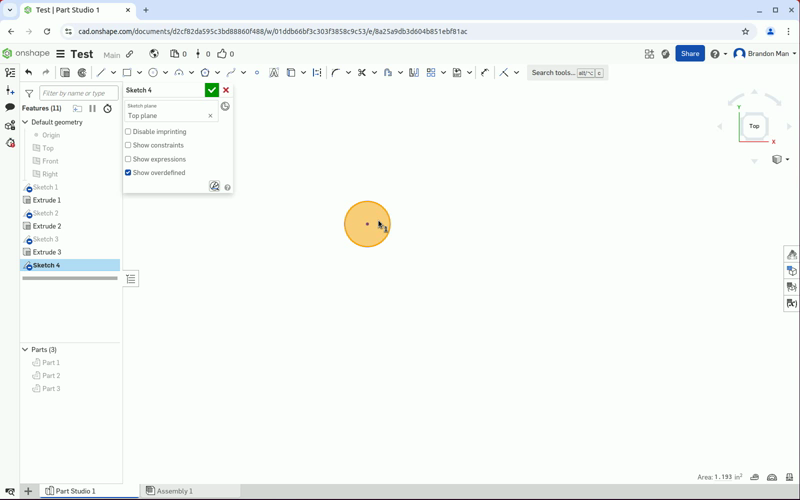
scroll(-6)
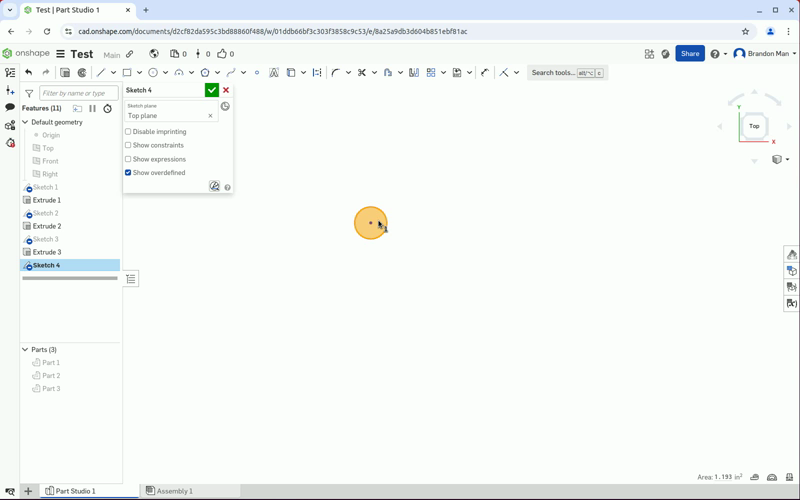
scroll(-6)
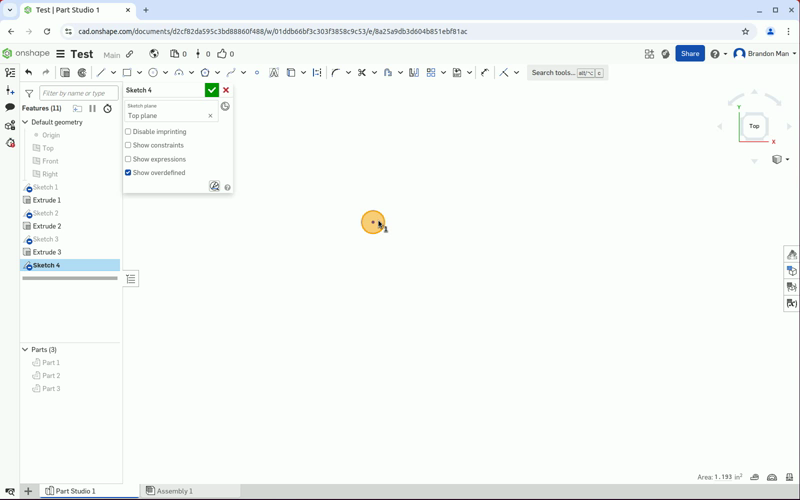
scroll(-6)
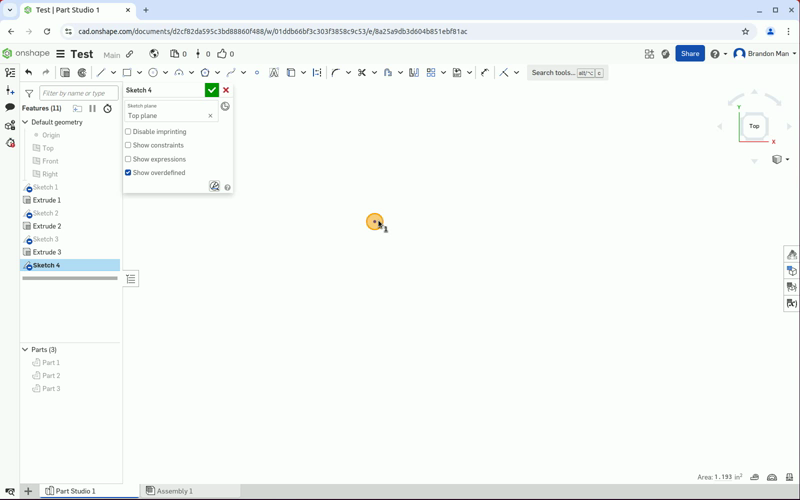
scroll(-6)
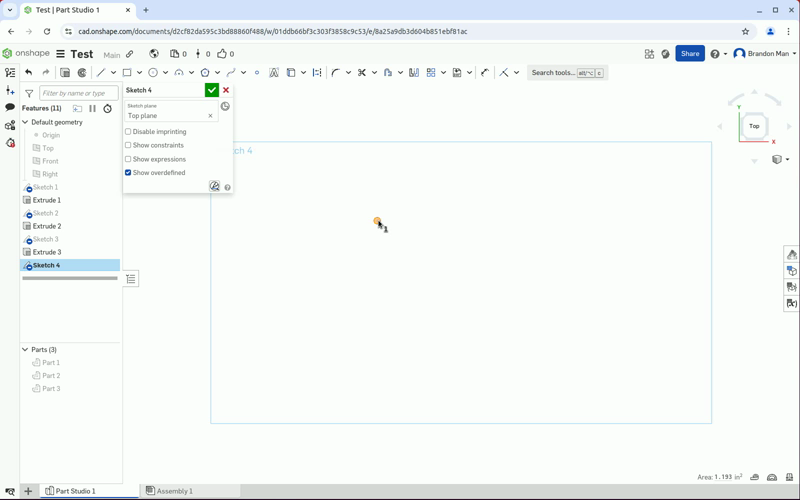
mouse_move(73, 352)
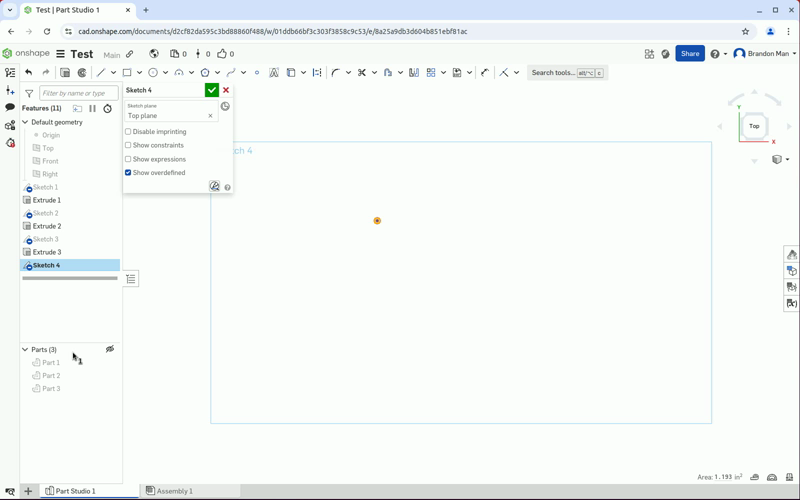
key(shift+y)
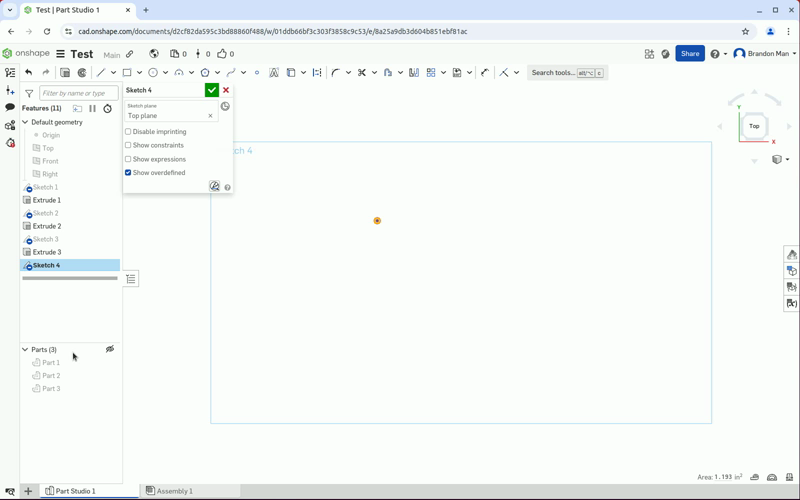
key(shift+e)
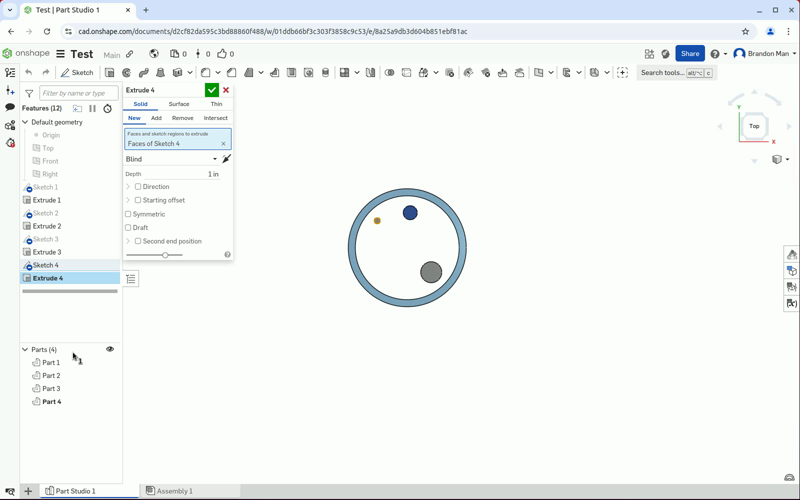
mouse_move(143, 106)
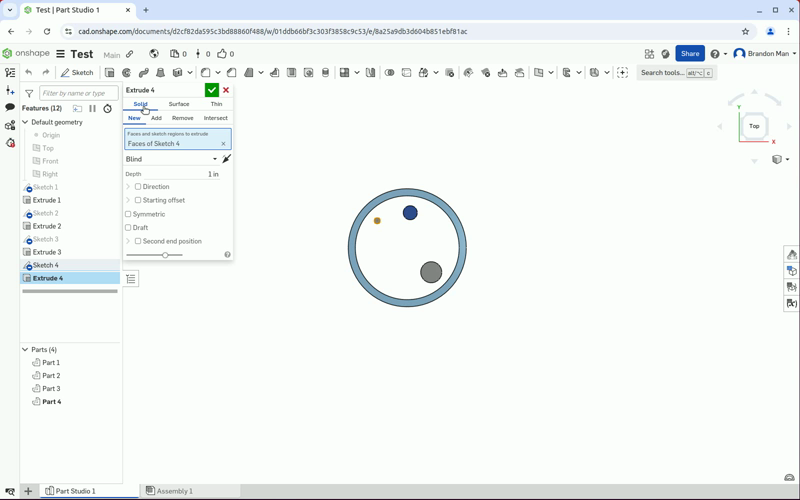
click(143, 106)
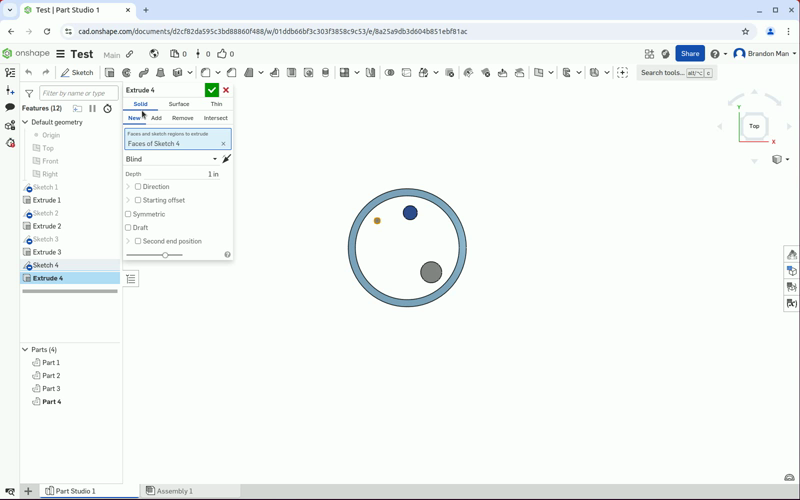
mouse_move(137, 120)
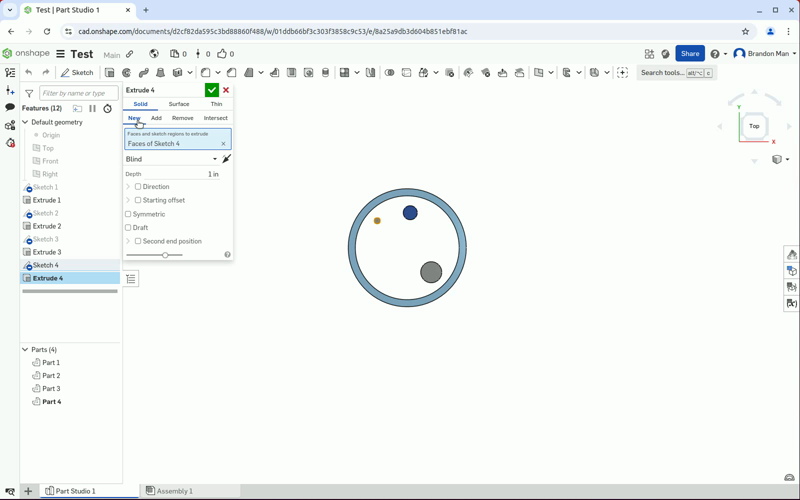
click(137, 120)
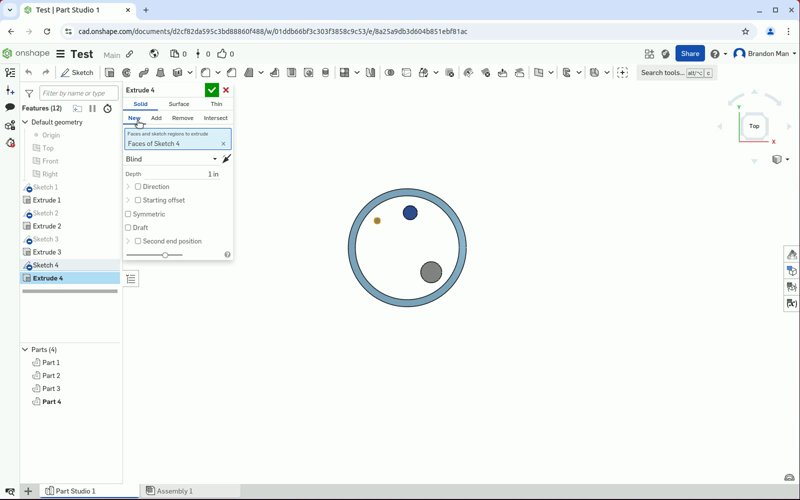
key(tab, 4)
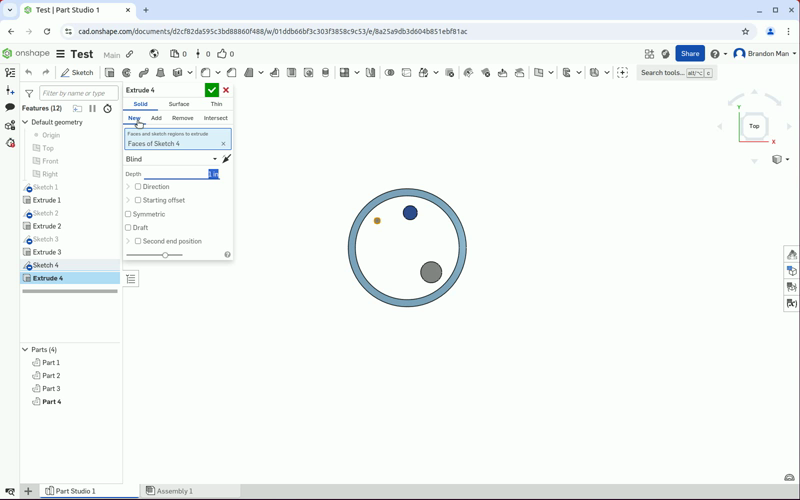
text(2.648)
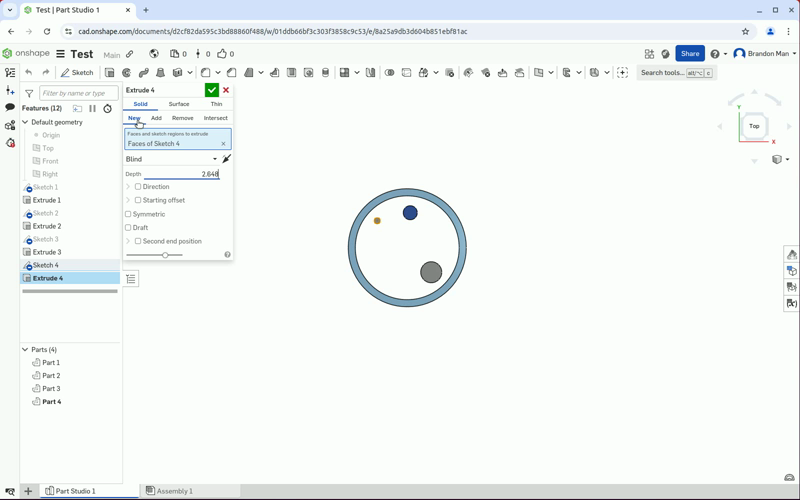
key(enter)
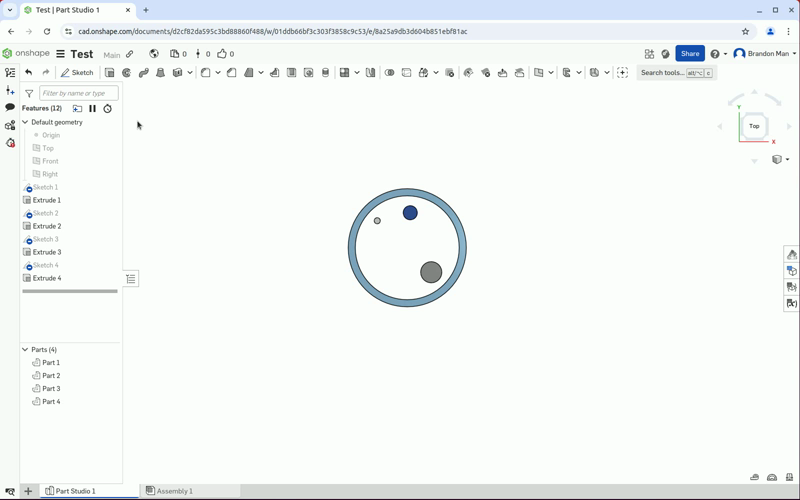
key(shift+h)
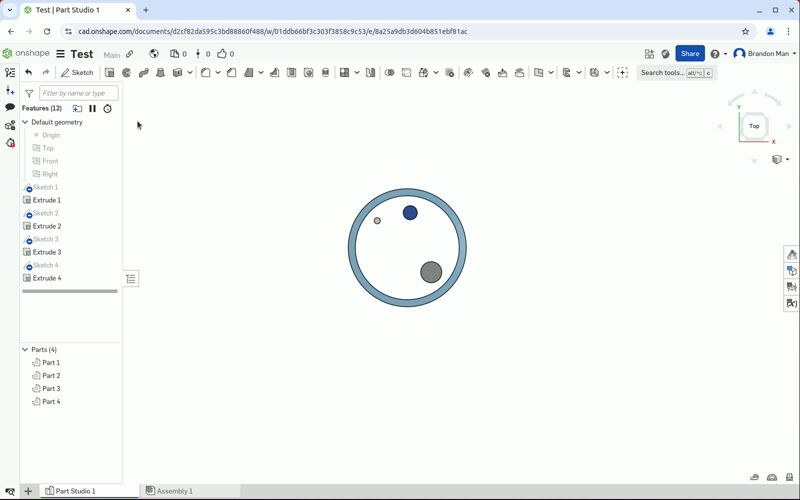
key(shift+h)
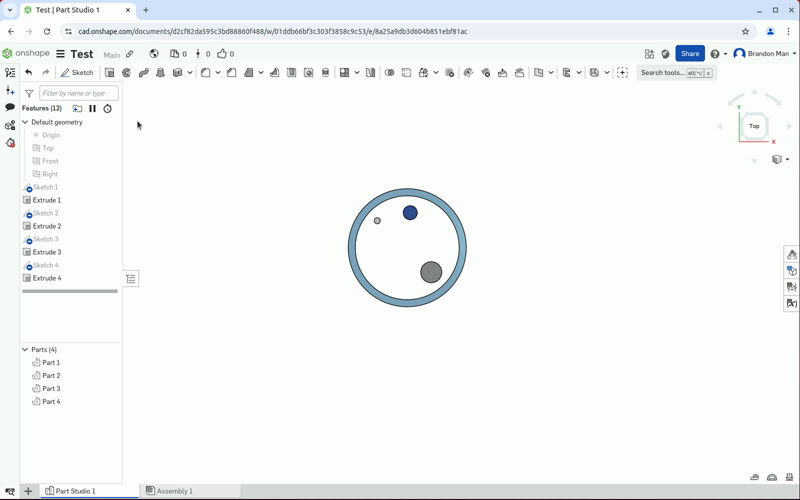
mouse_move(73, 189)
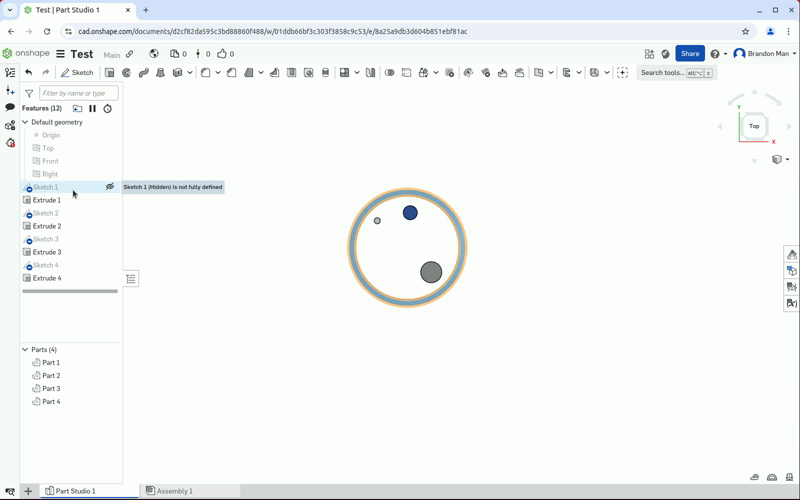
click(73, 189)
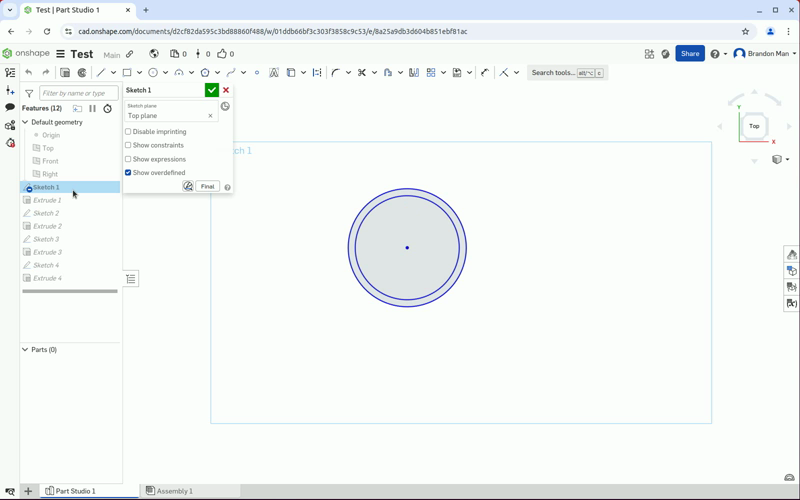
mouse_move(229, 92)
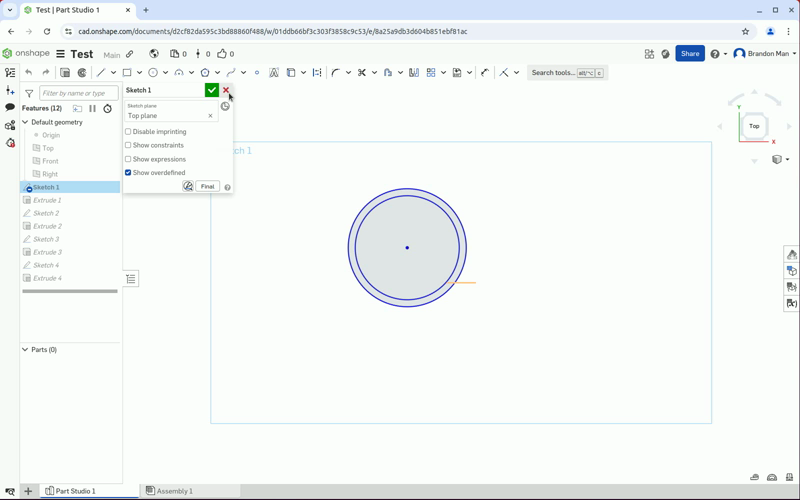
click(229, 92)
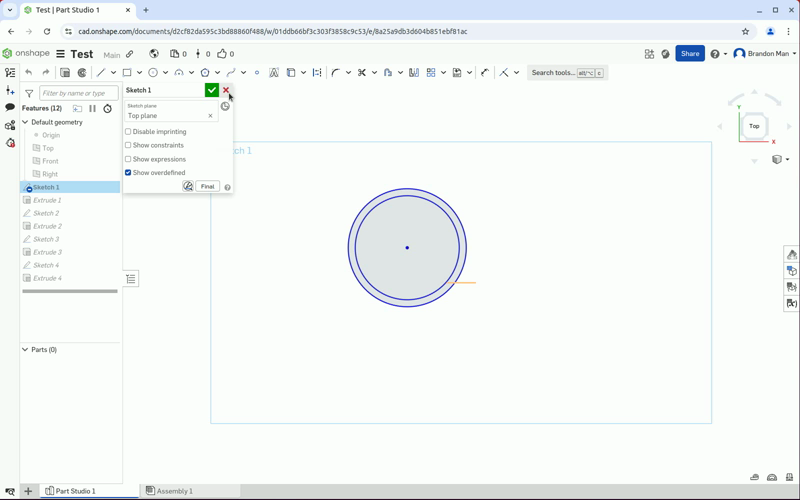
key(shift+s)
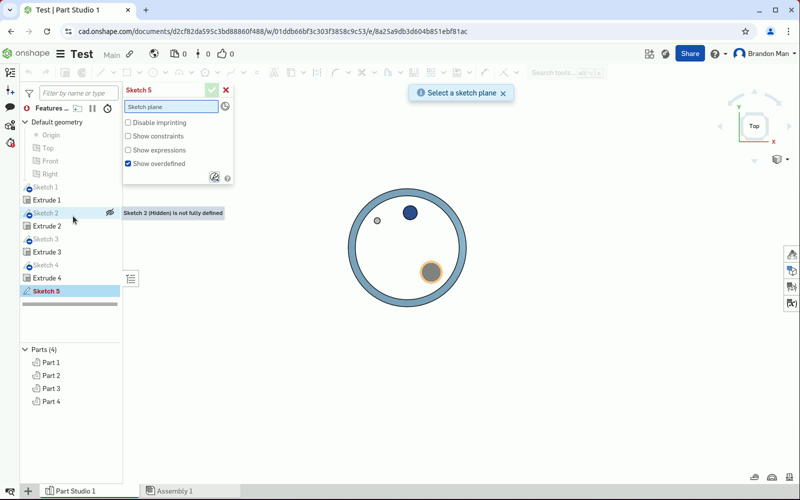
scroll(3)
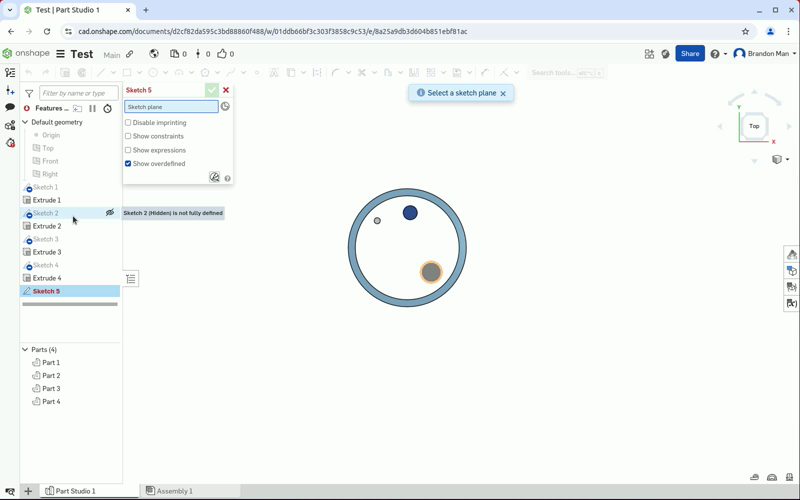
mouse_move(73, 150)
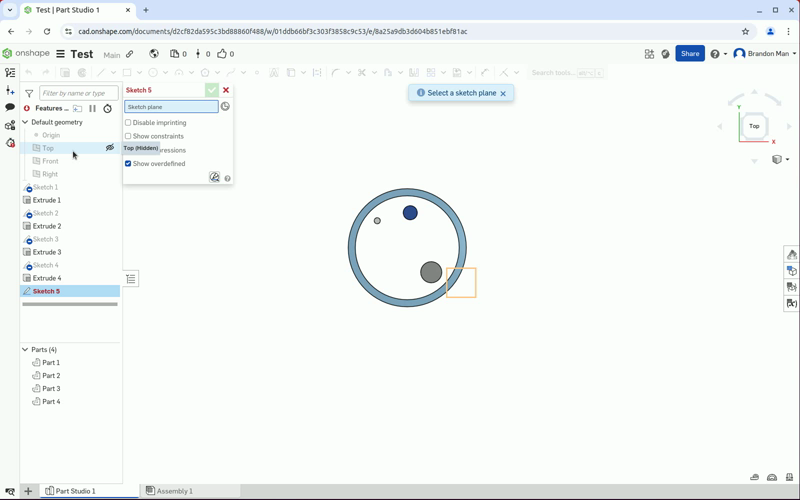
click(73, 150)
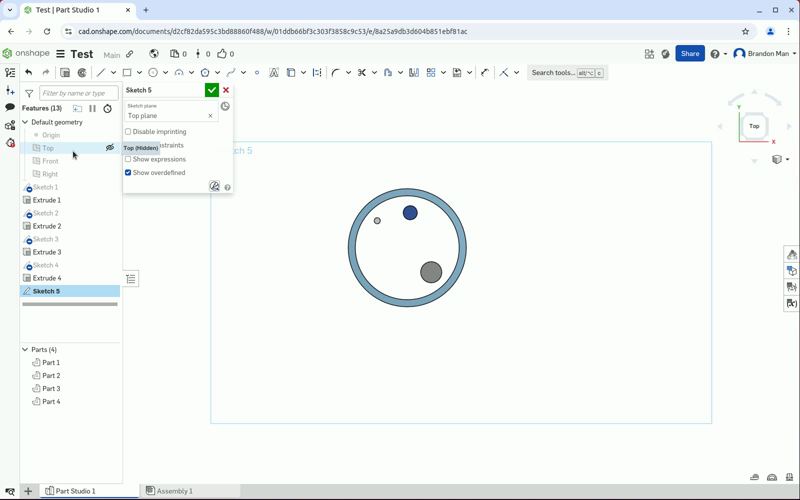
mouse_move(73, 352)
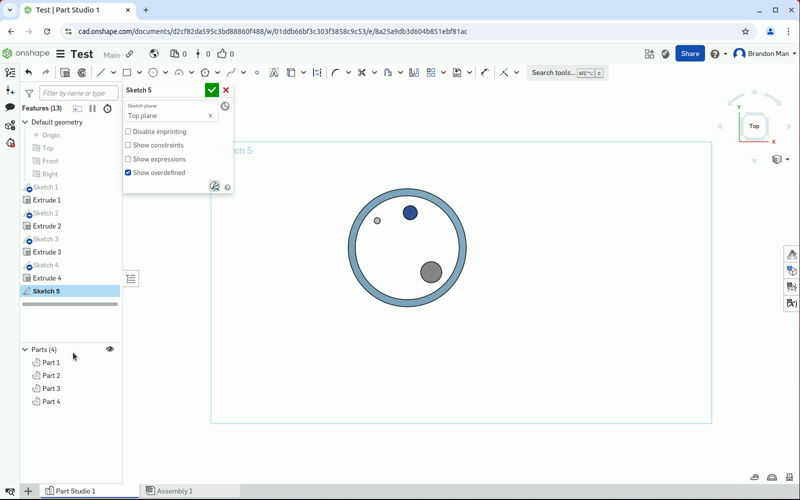
key(y)
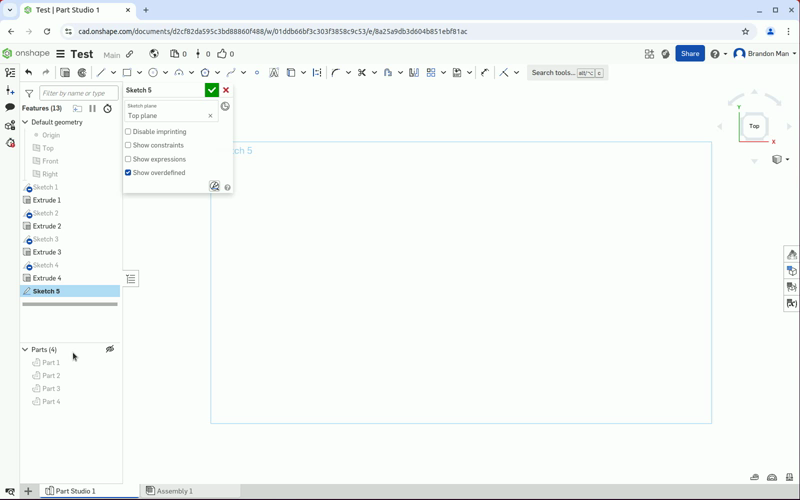
key(c)
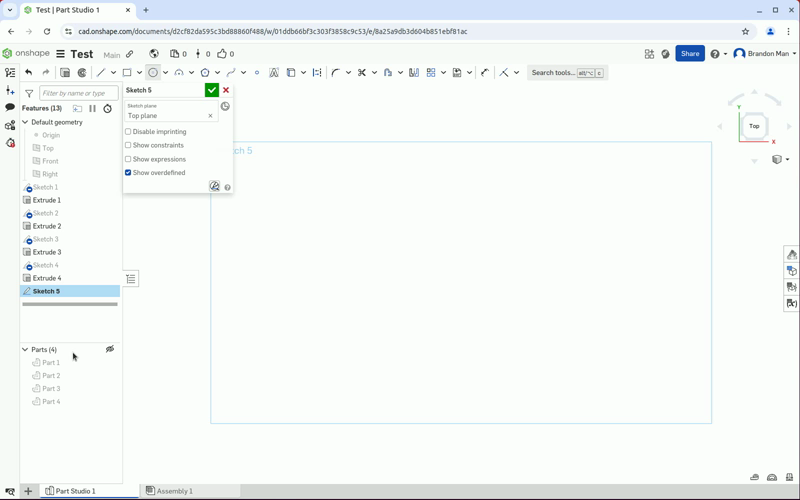
key_down(shift)
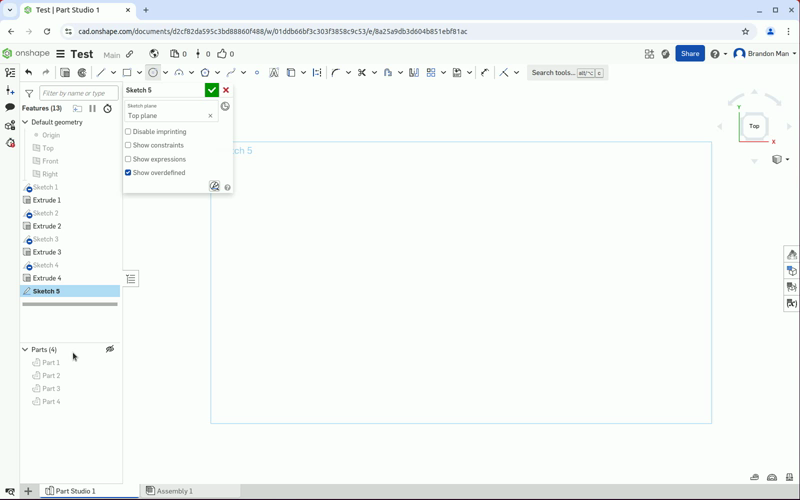
mouse_move(378, 275)
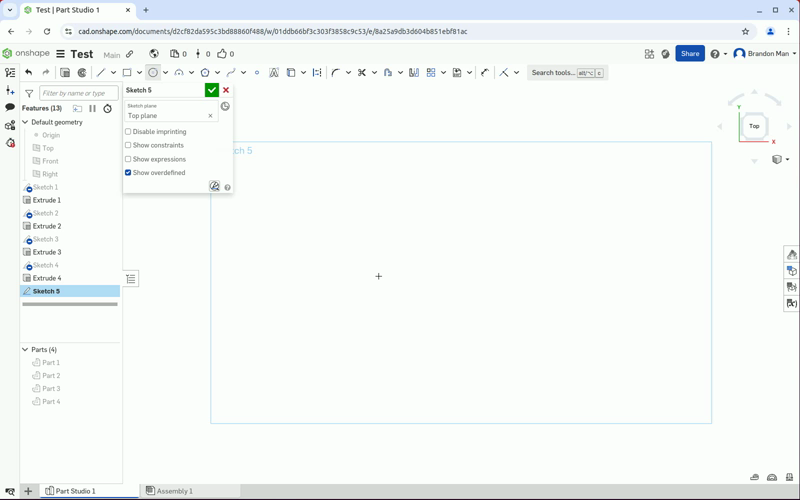
click(378, 275)
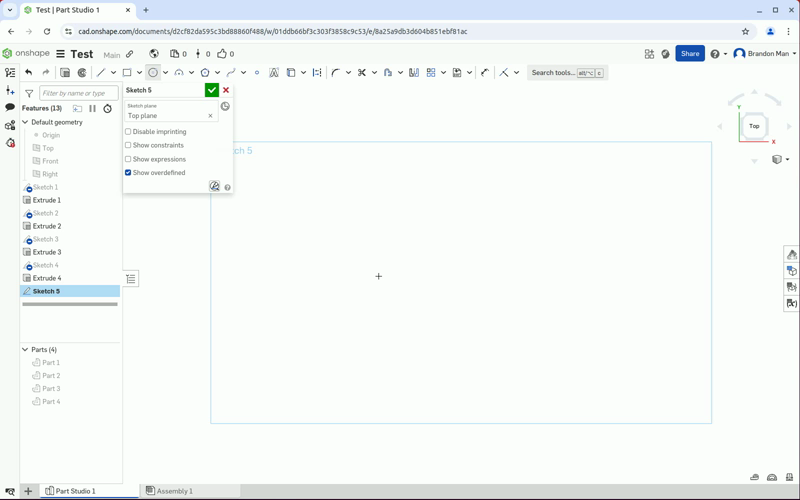
key_up(shift)
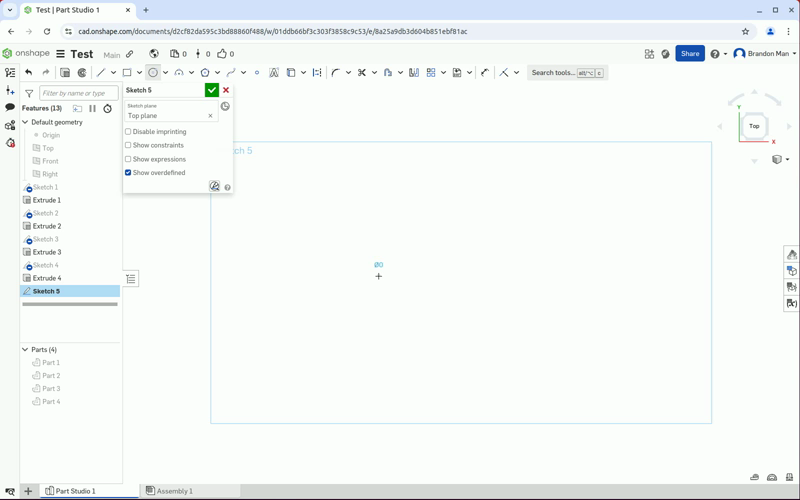
mouse_move(384, 275)
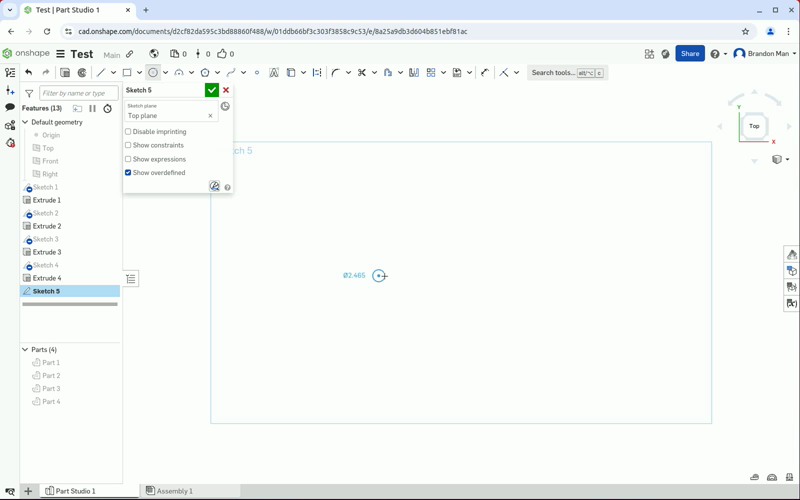
click(384, 275)
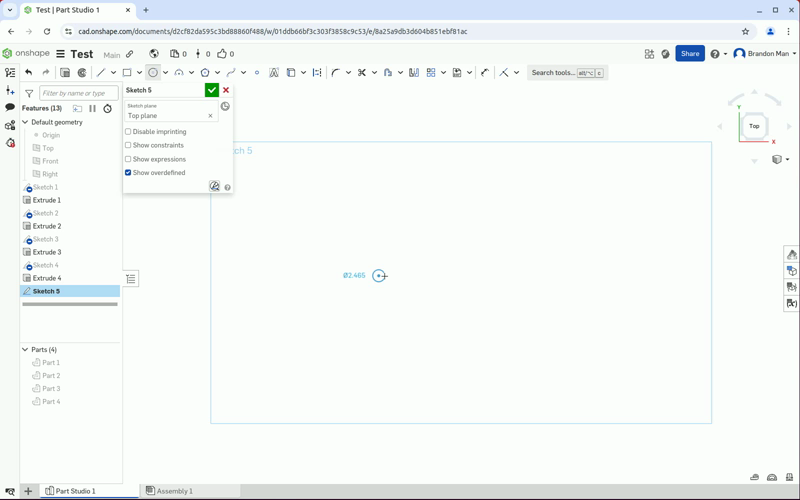
key(esc)
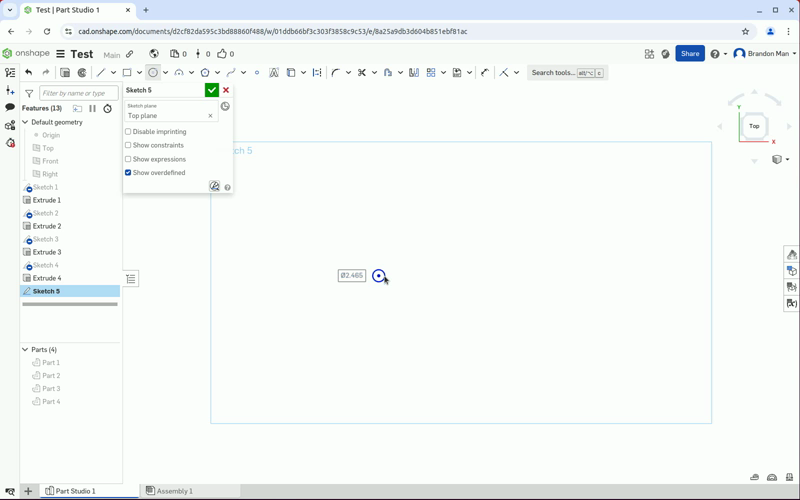
mouse_move(379, 270)
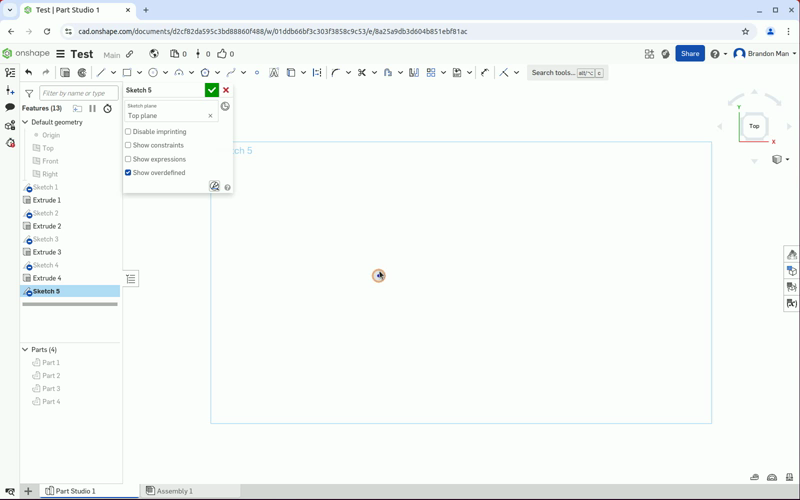
scroll(6)
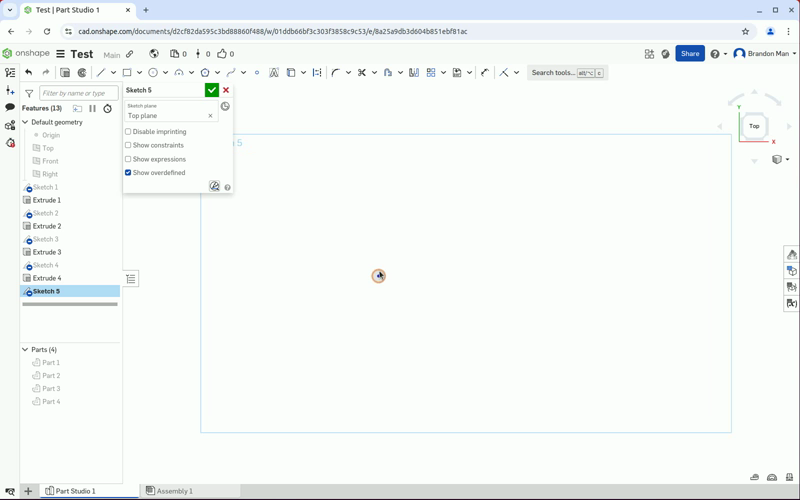
scroll(6)
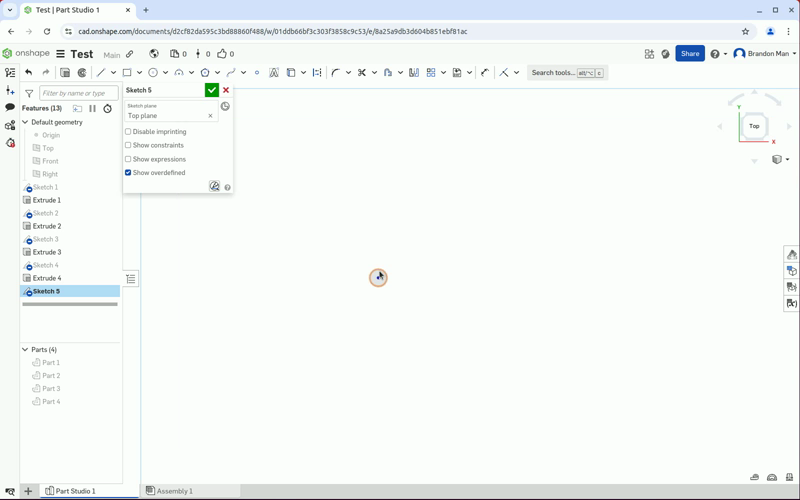
scroll(6)
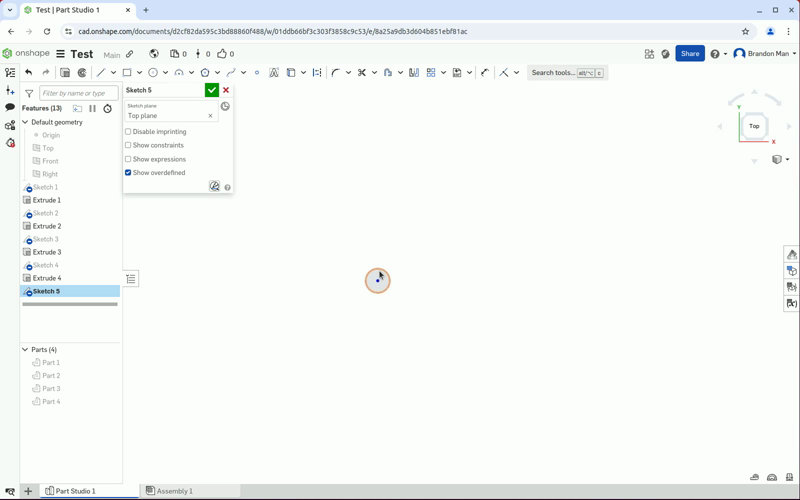
scroll(6)
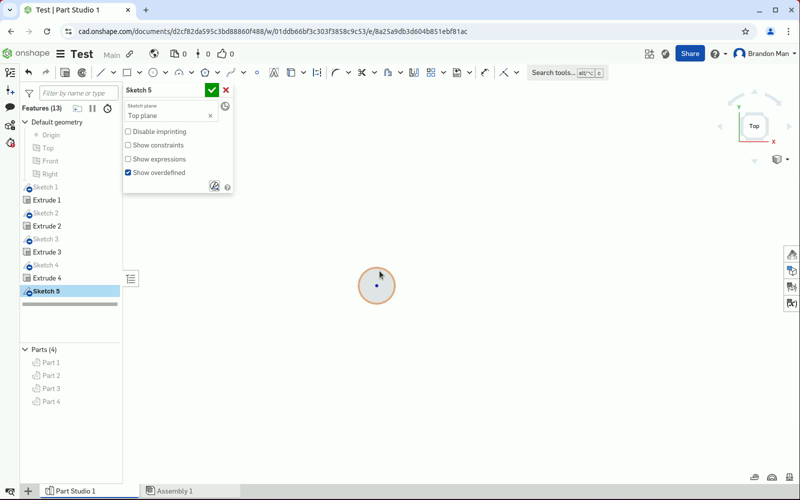
scroll(6)
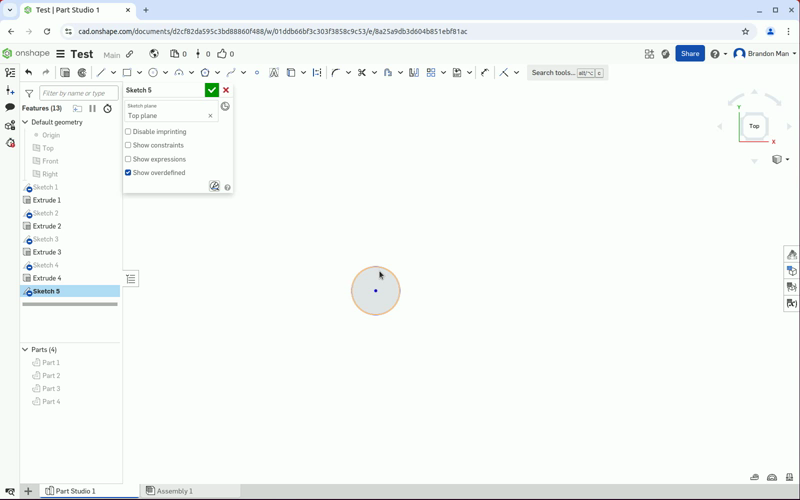
scroll(6)
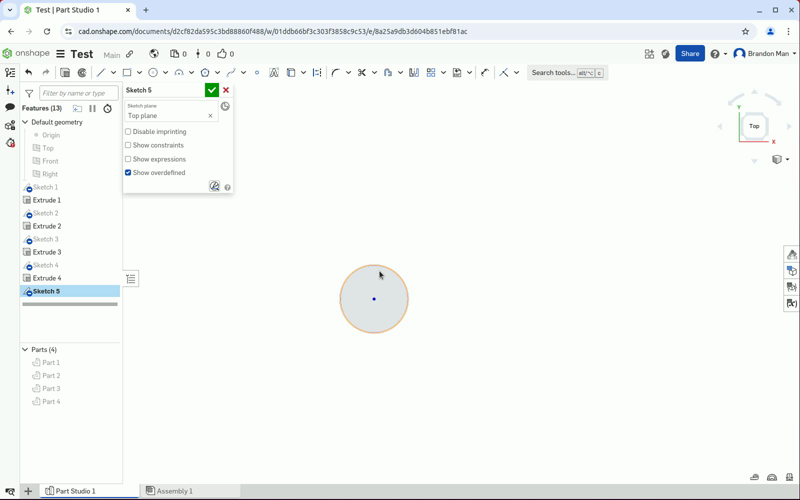
scroll(6)
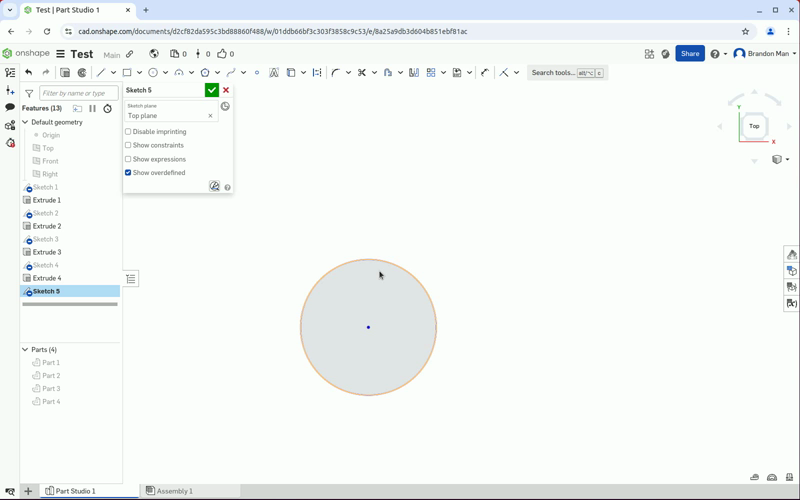
click(379, 270)
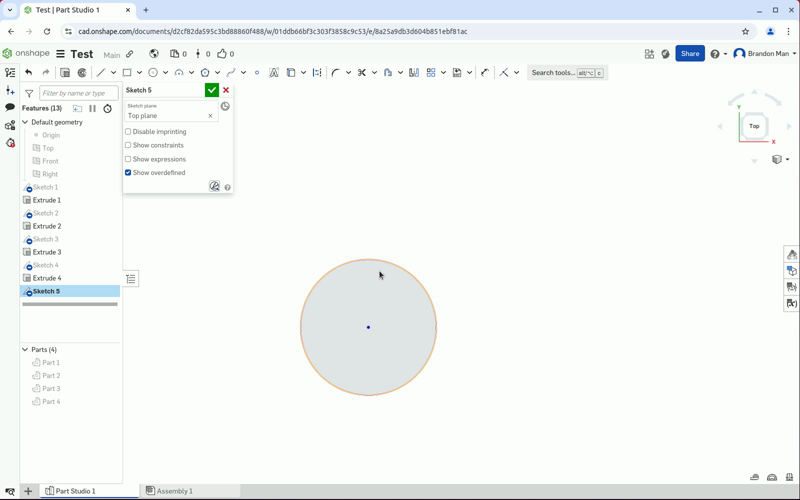
scroll(-6)
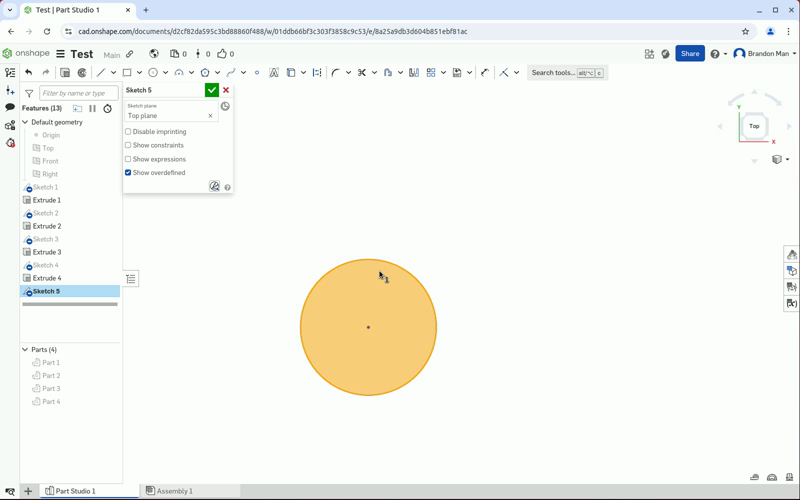
scroll(-6)
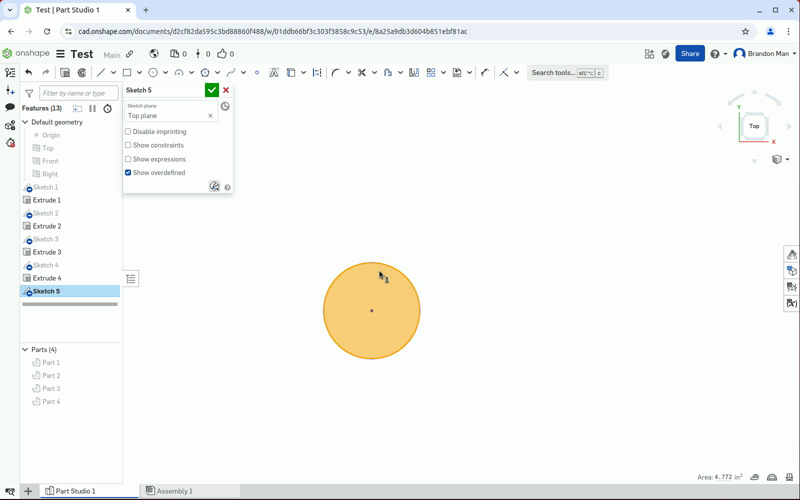
scroll(-6)
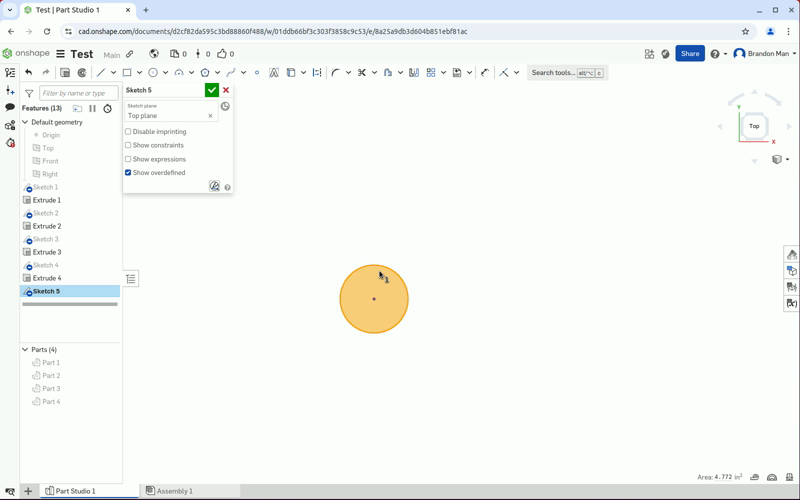
scroll(-6)
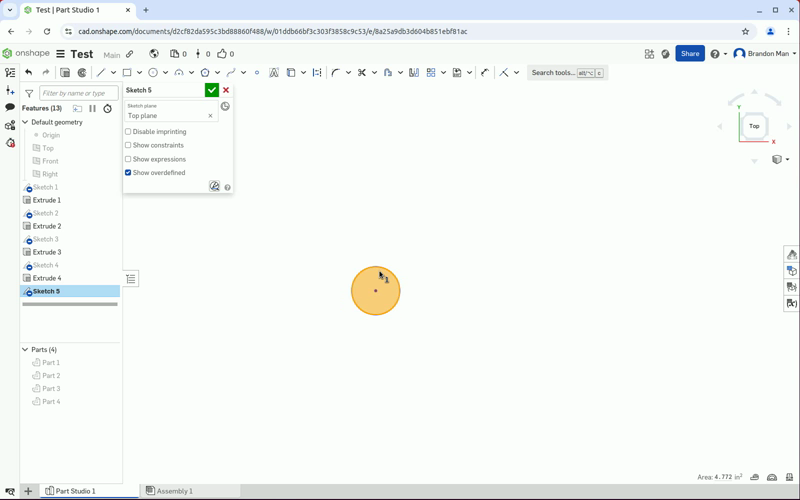
scroll(-6)
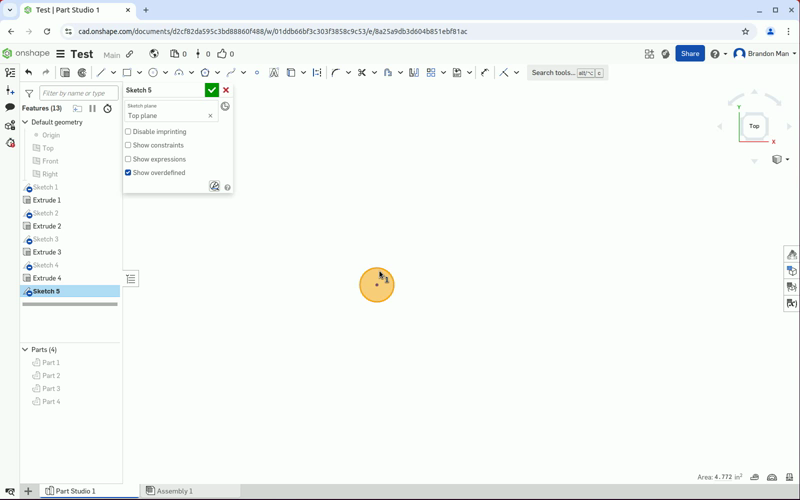
scroll(-6)
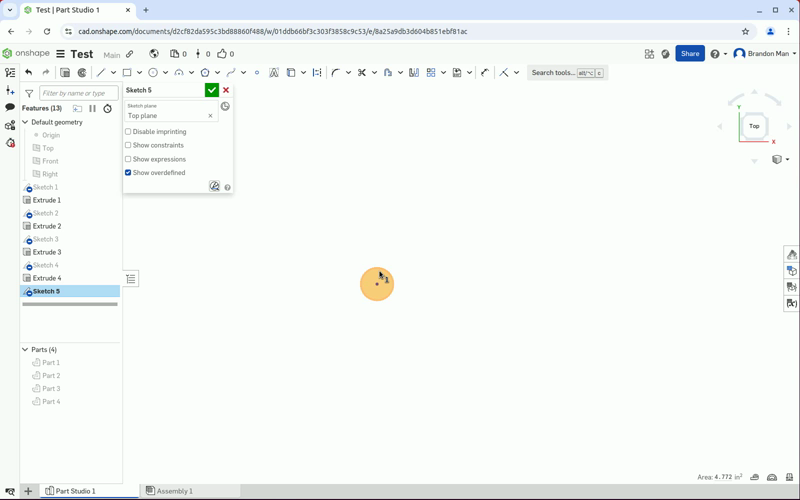
scroll(-6)
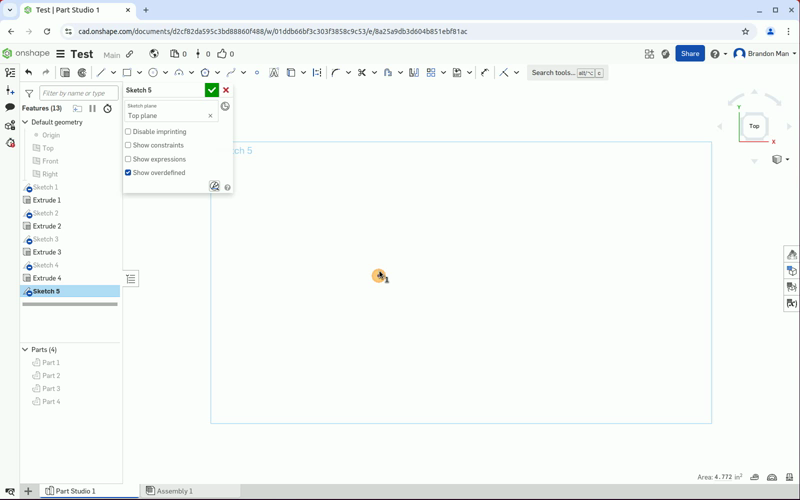
mouse_move(73, 352)
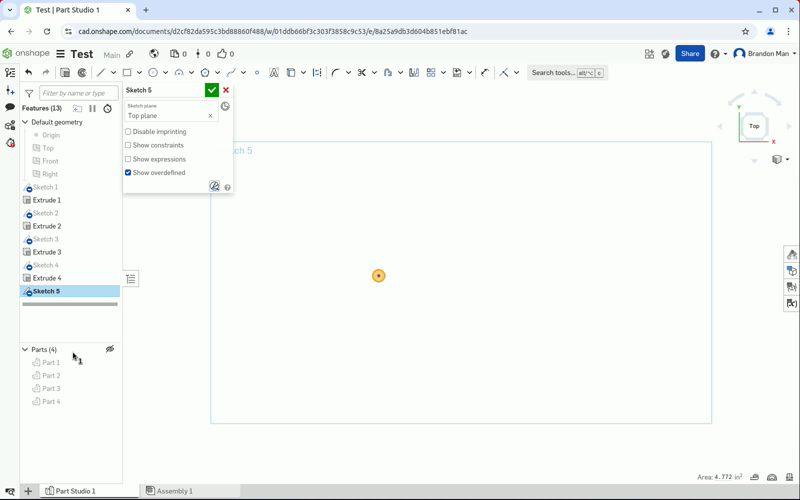
key(shift+y)
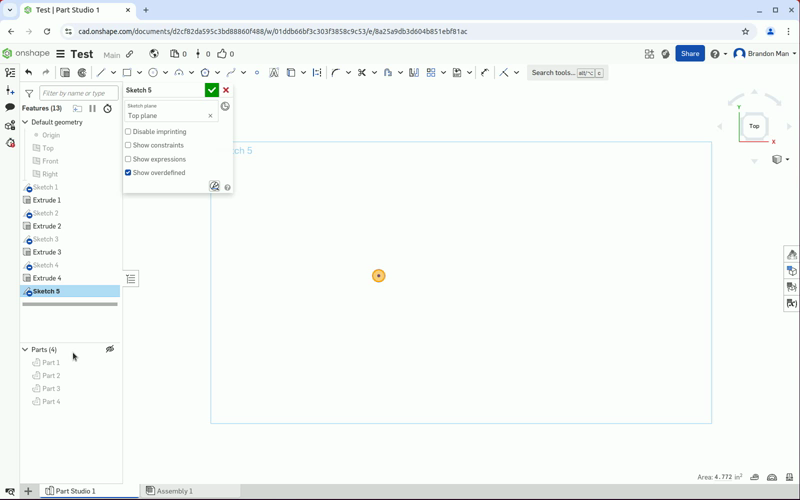
key(shift+e)
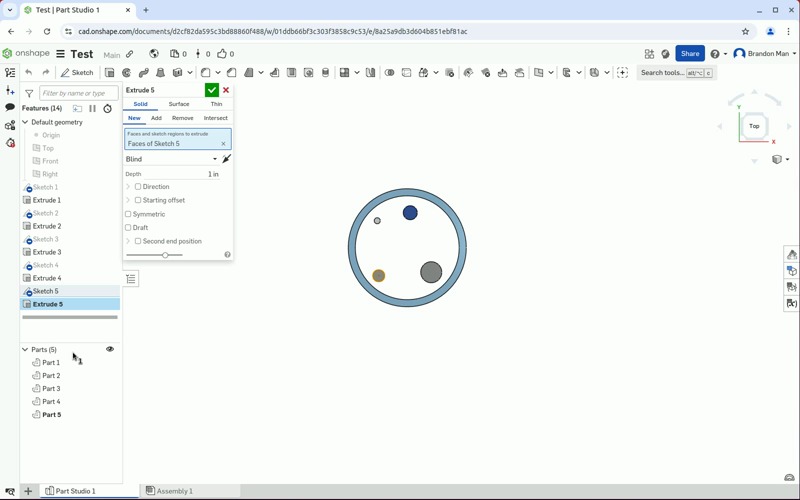
mouse_move(143, 106)
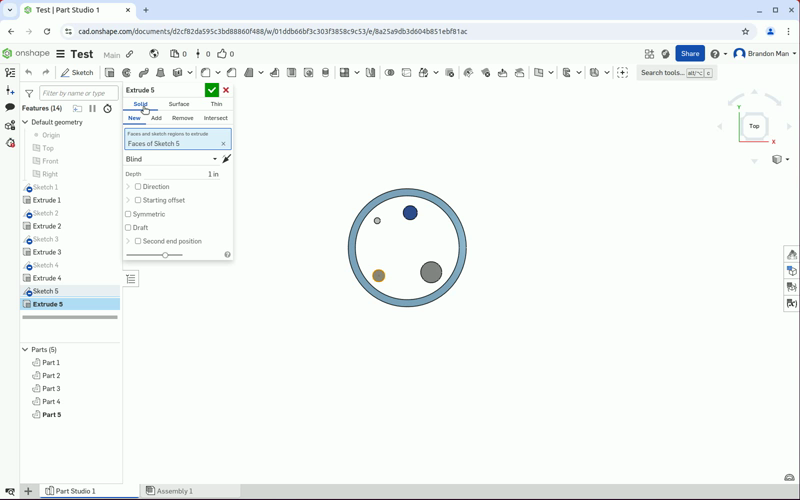
click(143, 106)
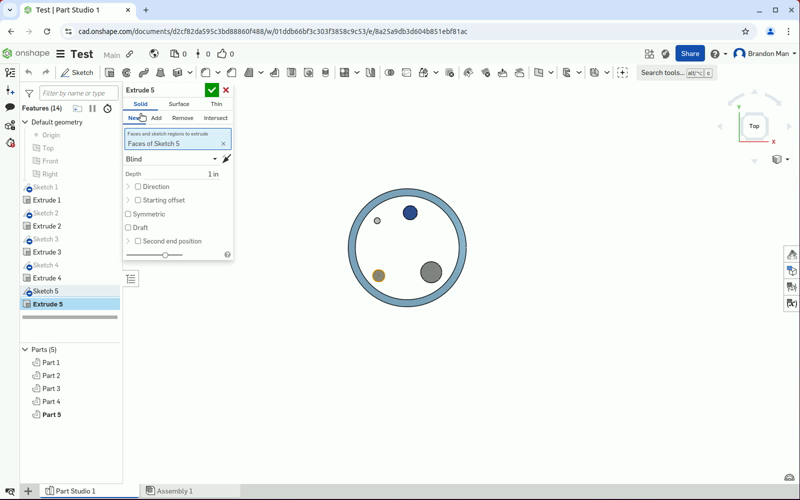
mouse_move(137, 120)
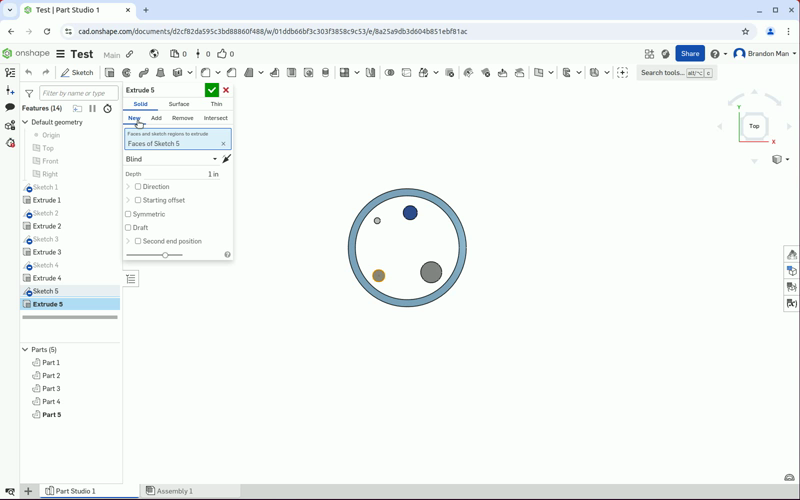
click(137, 120)
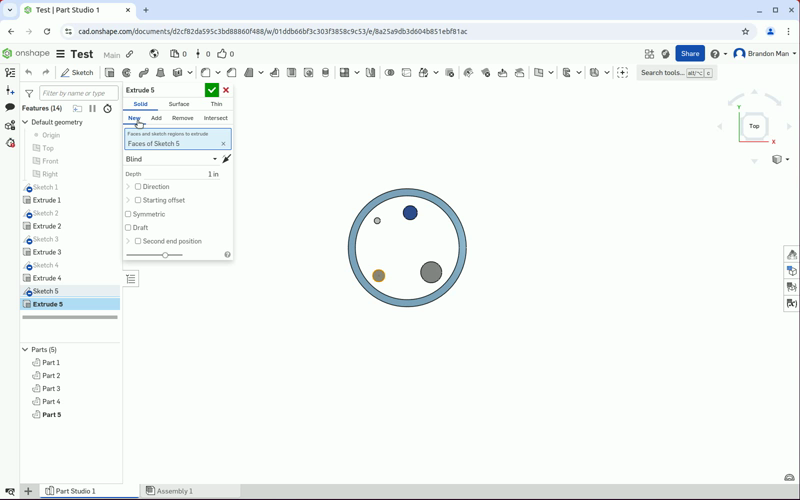
key(tab, 4)
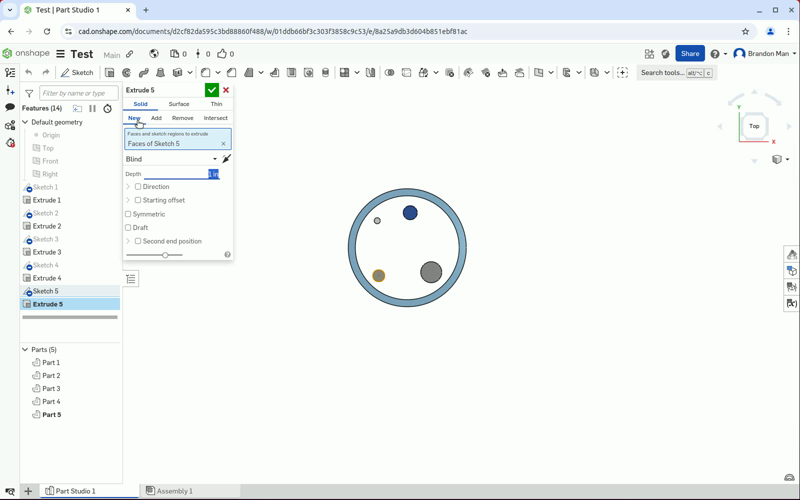
text(2.648)
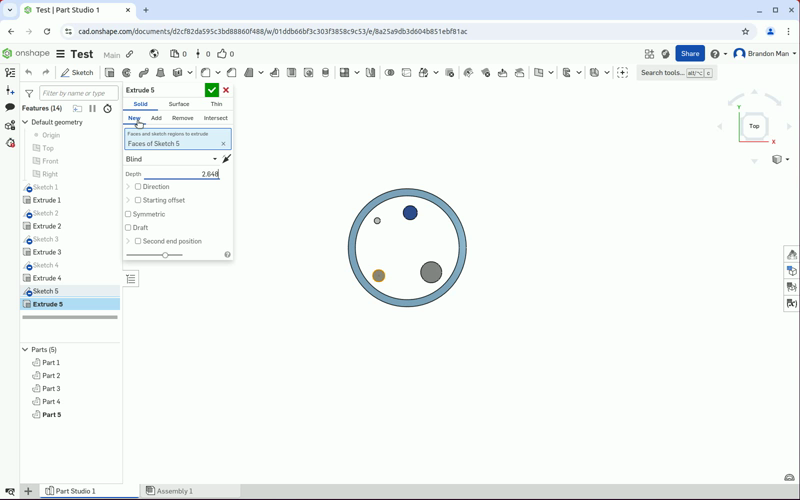
key(enter)
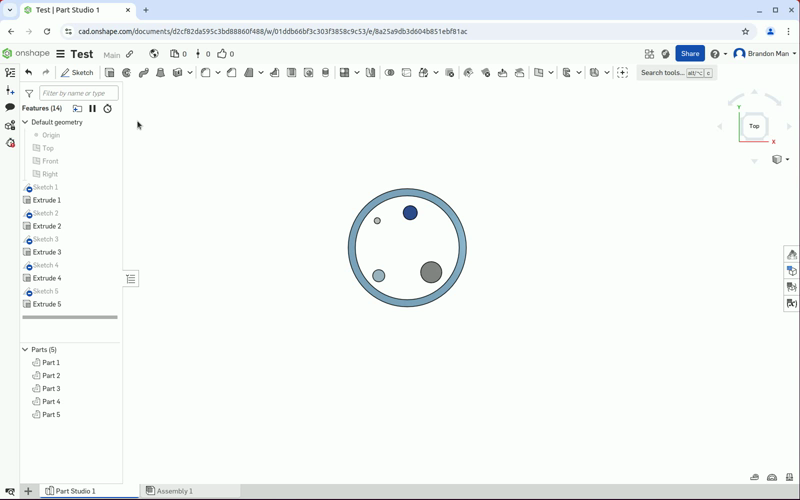
key(shift+h)
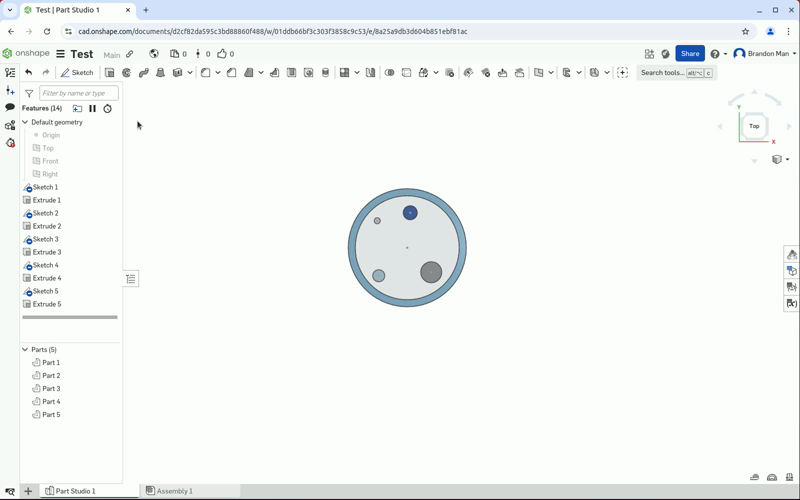
key(shift+h)
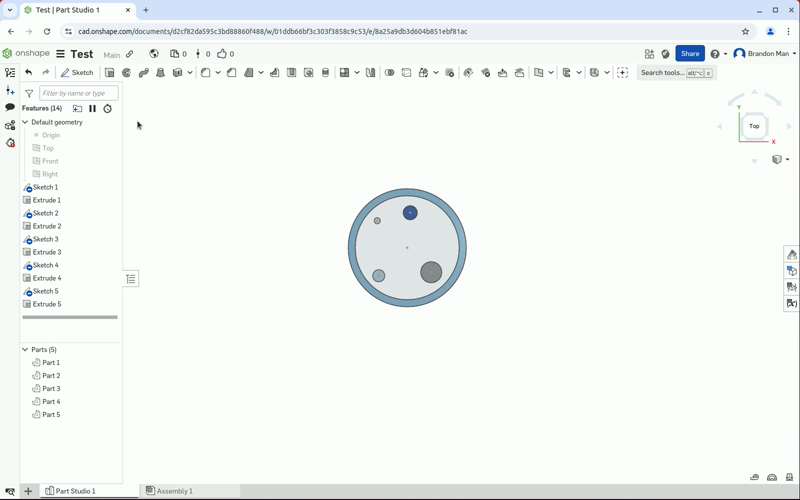
key(shift+7)
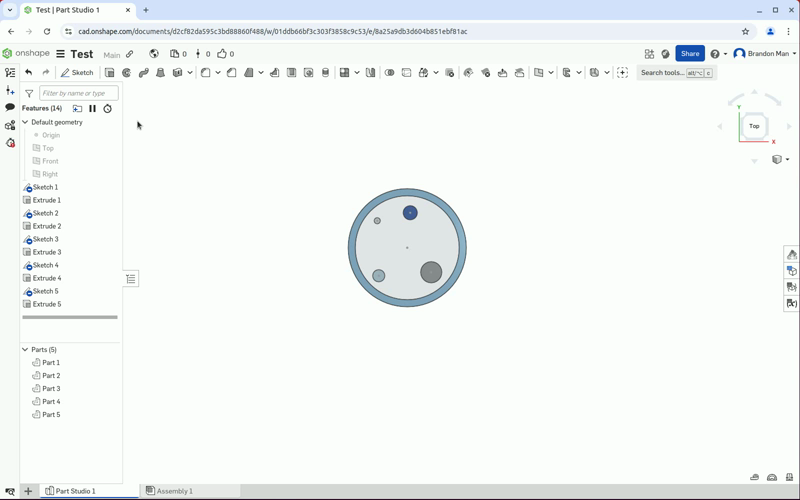
key(up, 3)
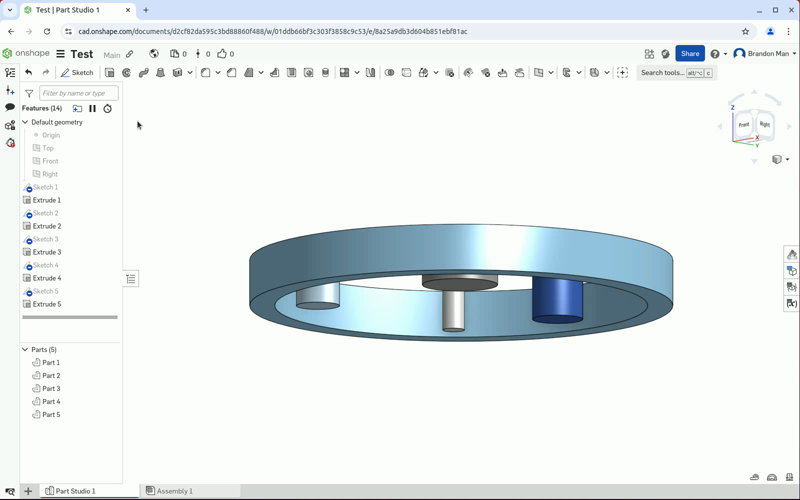
key(left, 3)
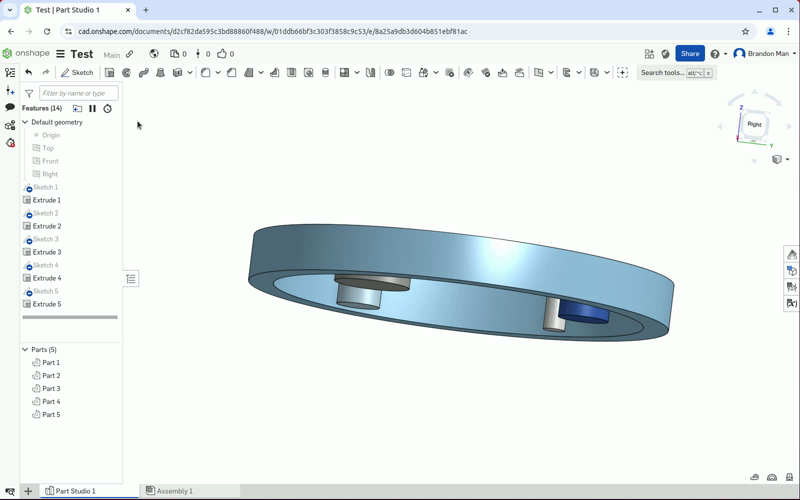
key(right, 3)
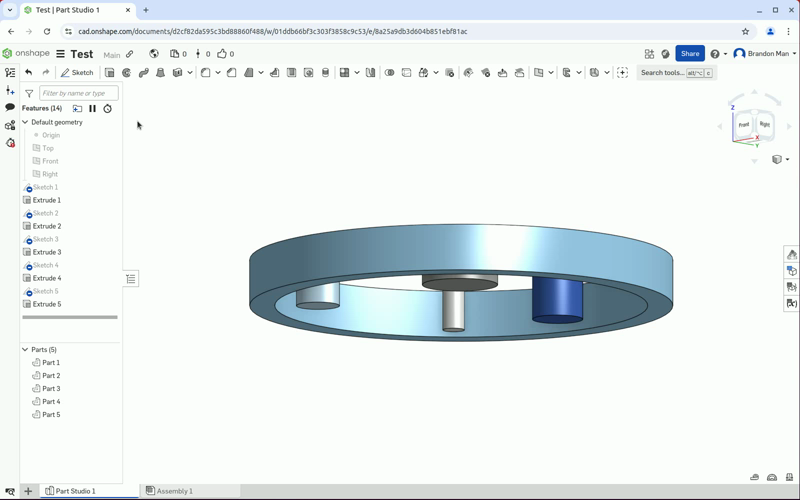
key(down, 3)
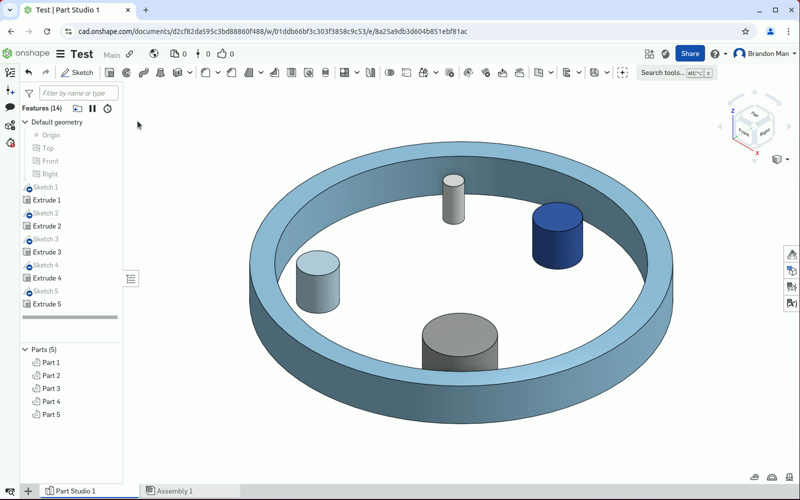
mouse_move(73, 189)
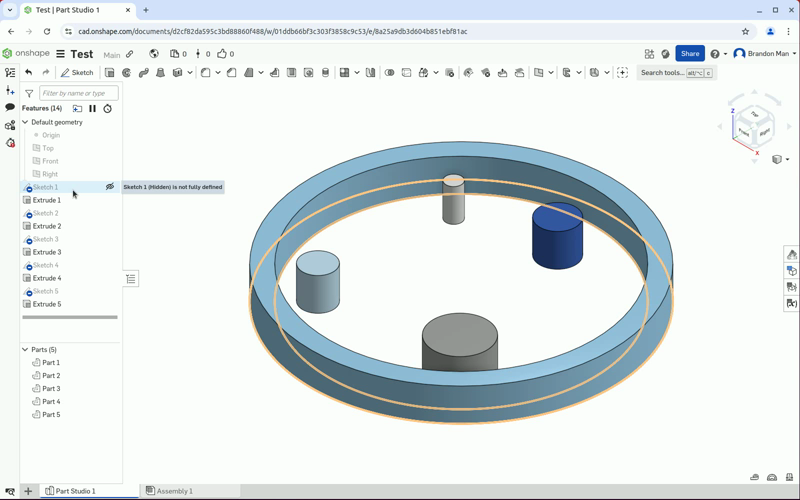
click(73, 189)